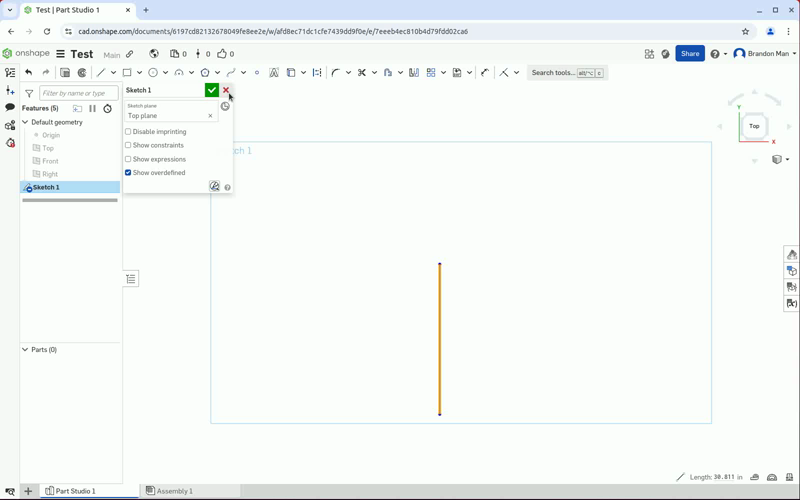
key(shift+h)
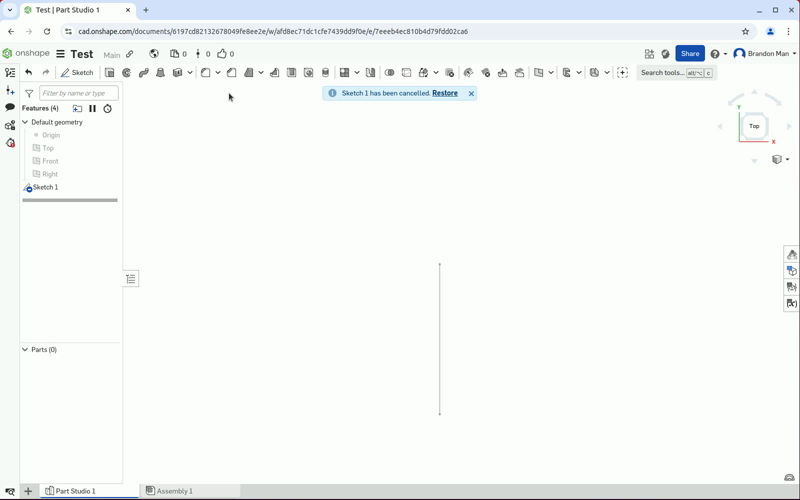
mouse_move(73, 352)
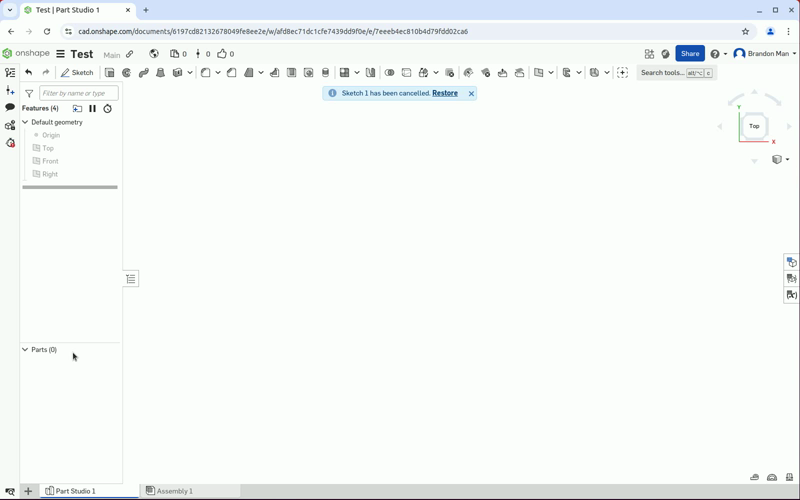
key(y)
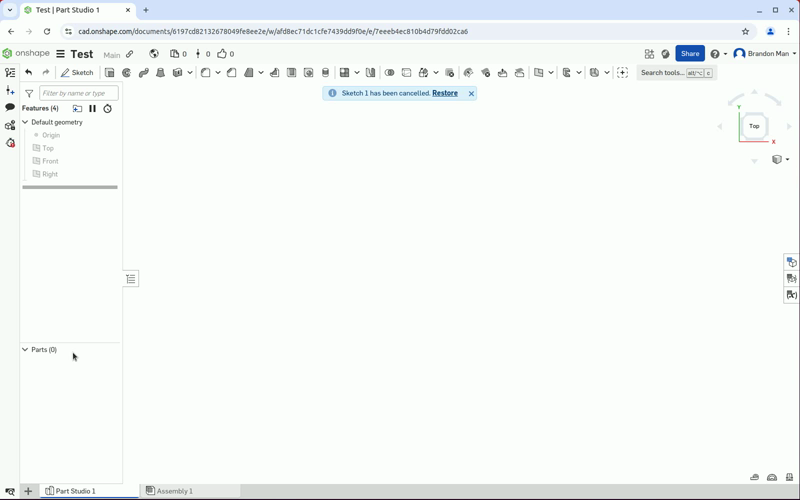
key(shift+p)
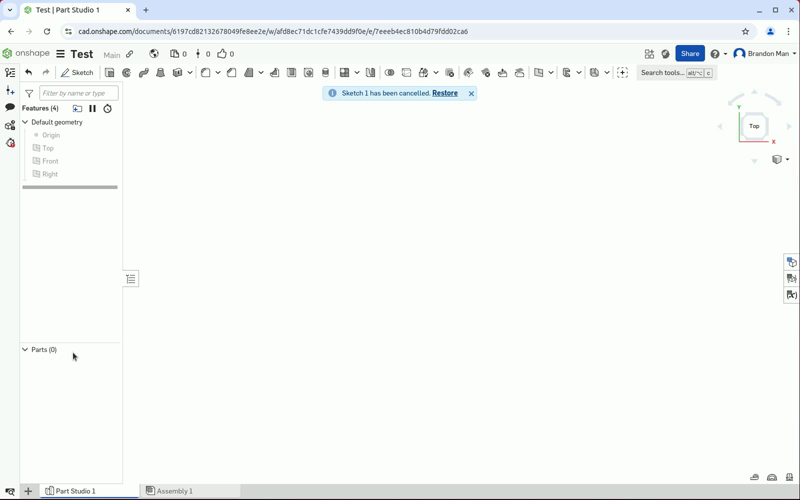
key(space)
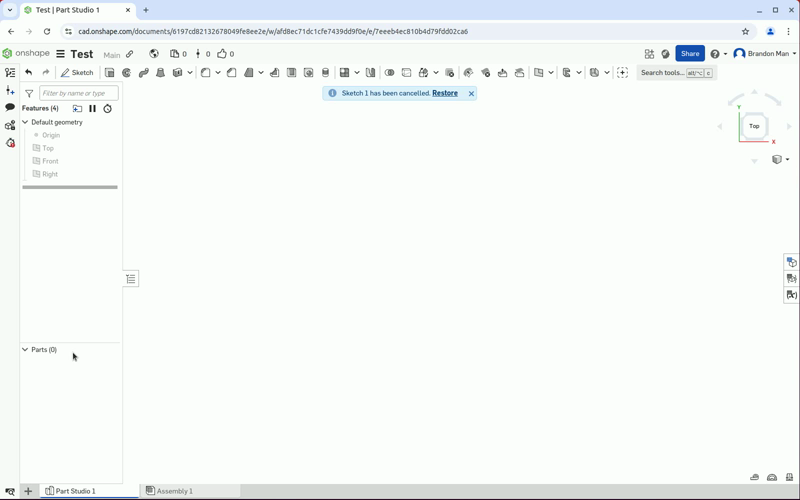
key_down(shift)
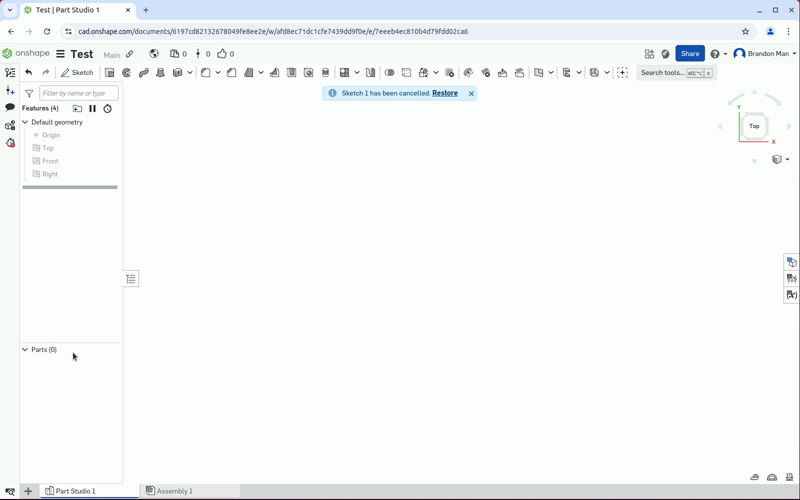
key(up)
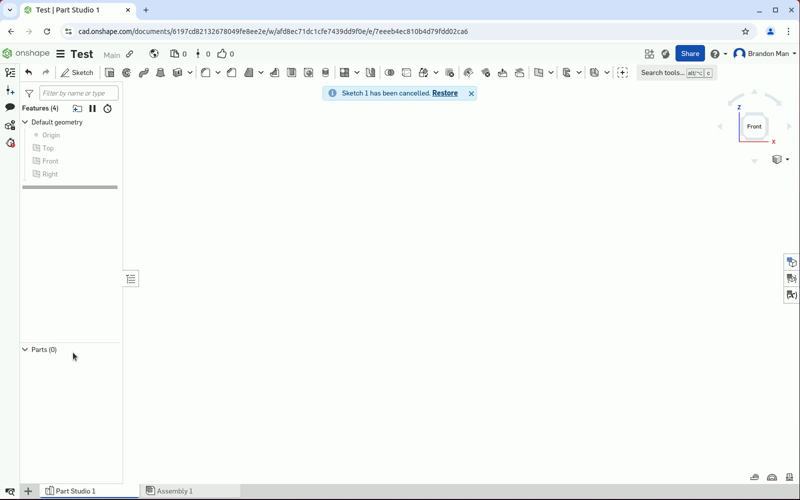
key_up(shift)
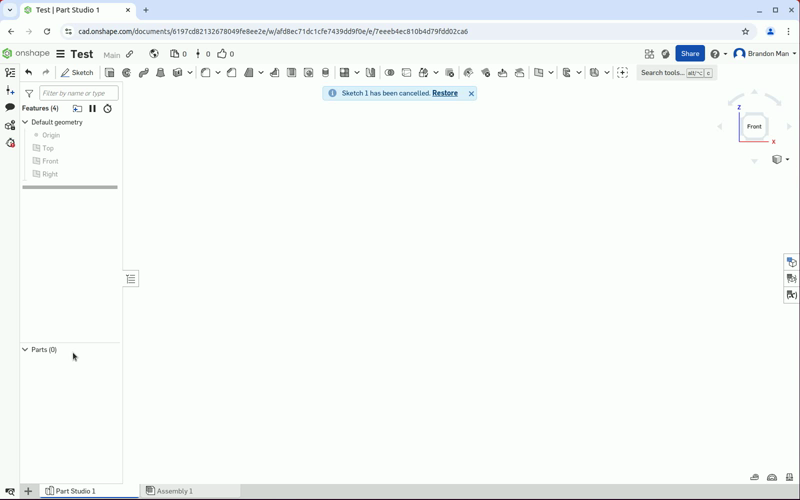
mouse_move(73, 352)
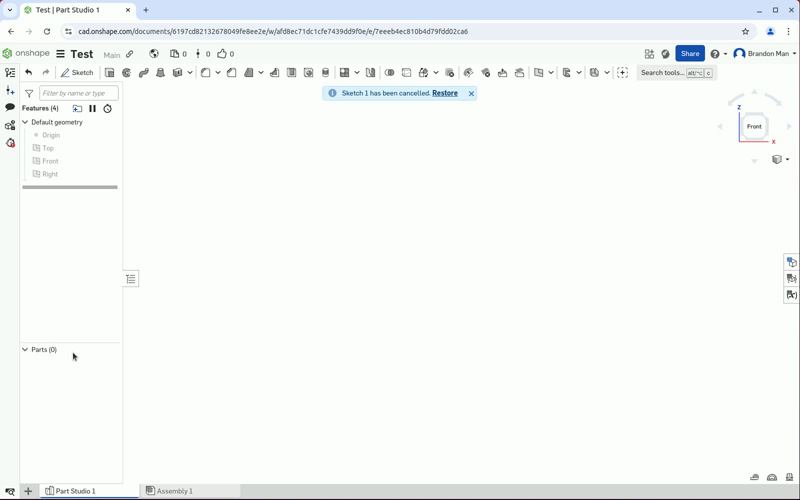
key(shift+y)
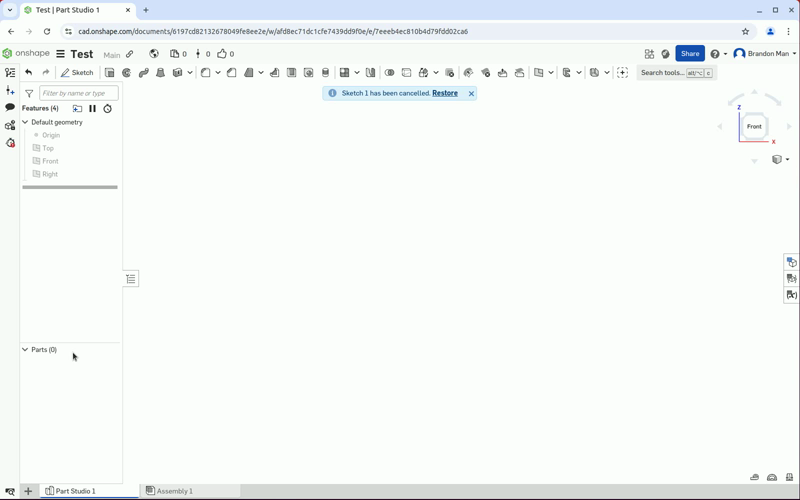
key(shift+s)
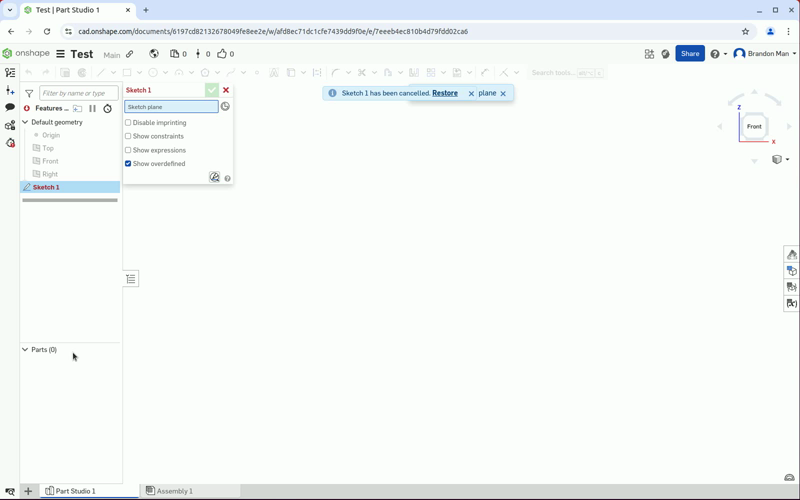
mouse_move(73, 163)
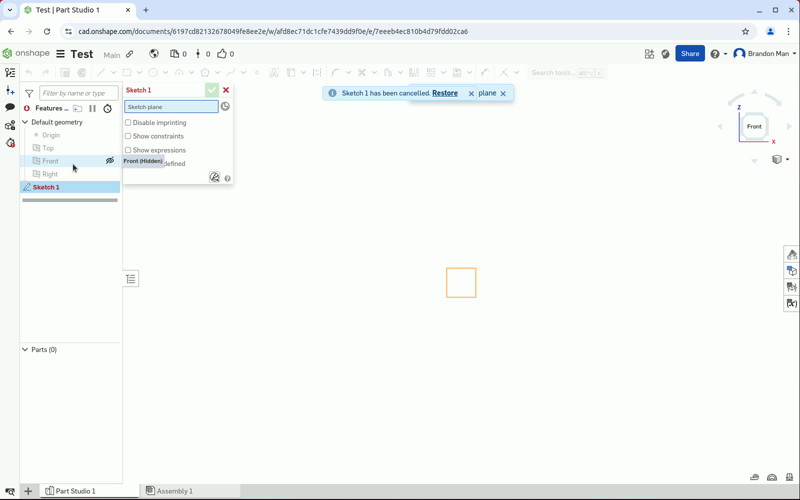
click(73, 163)
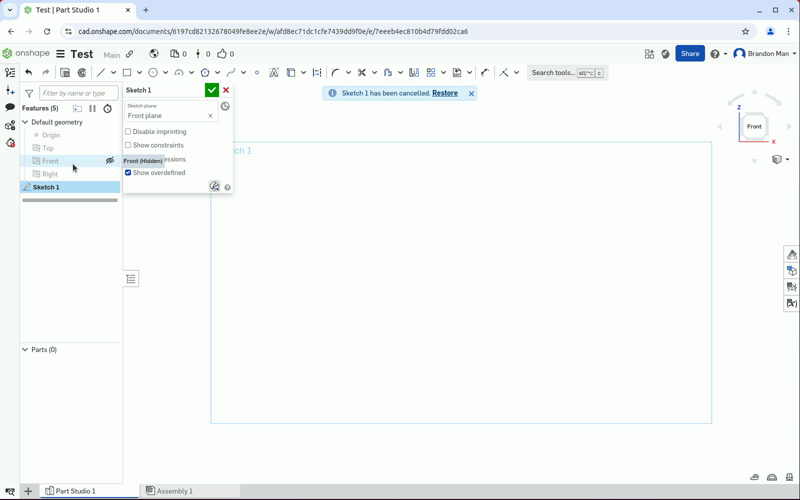
mouse_move(73, 352)
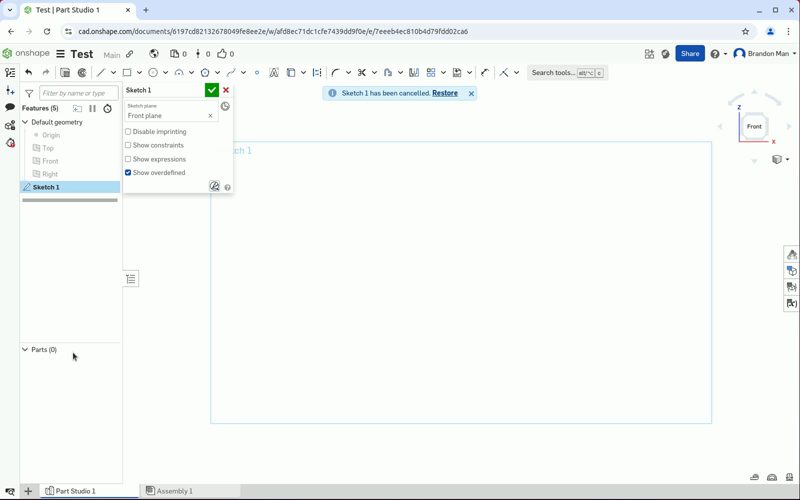
key(y)
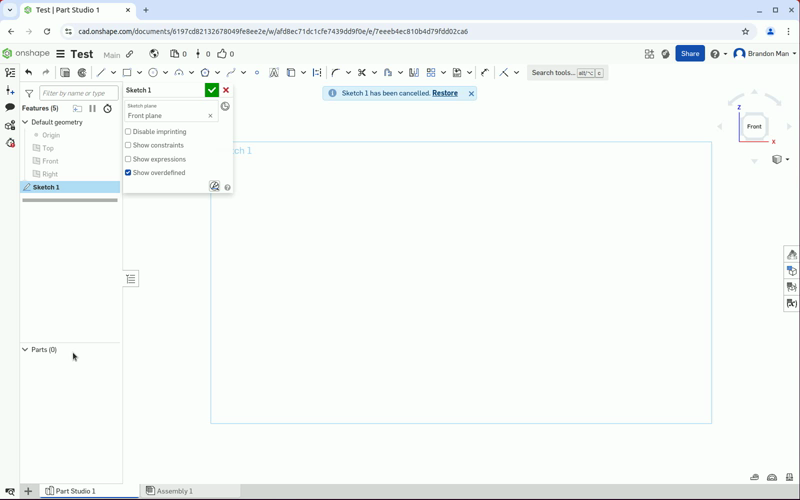
key(a)
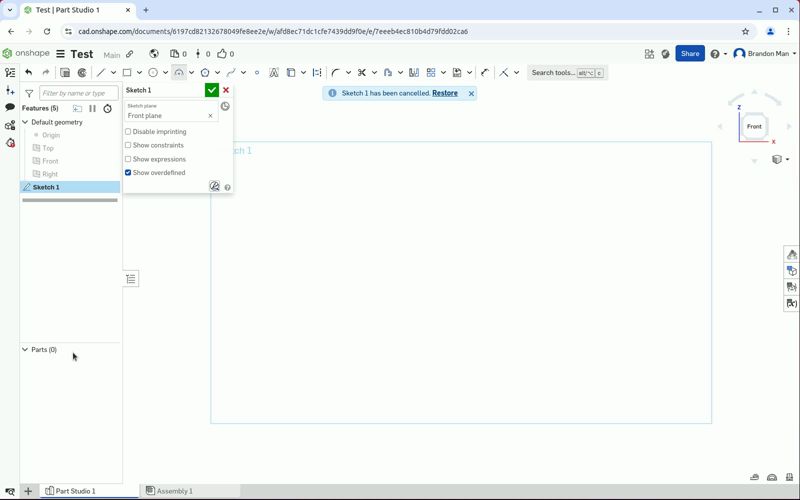
key_down(shift)
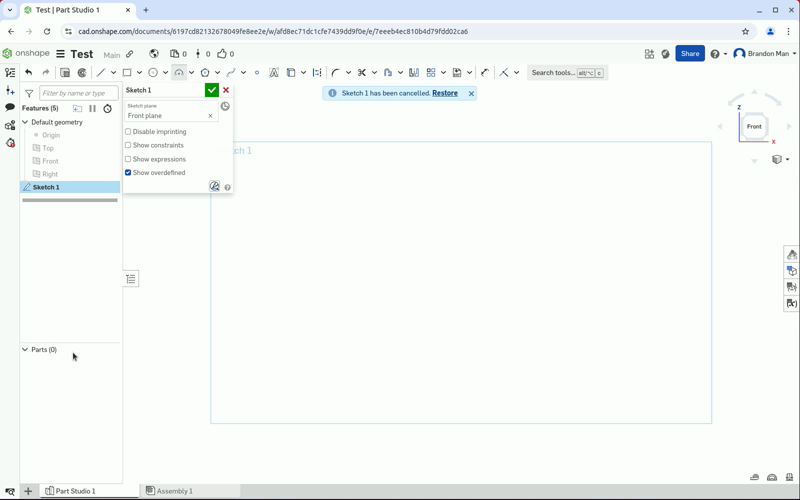
mouse_move(383, 287)
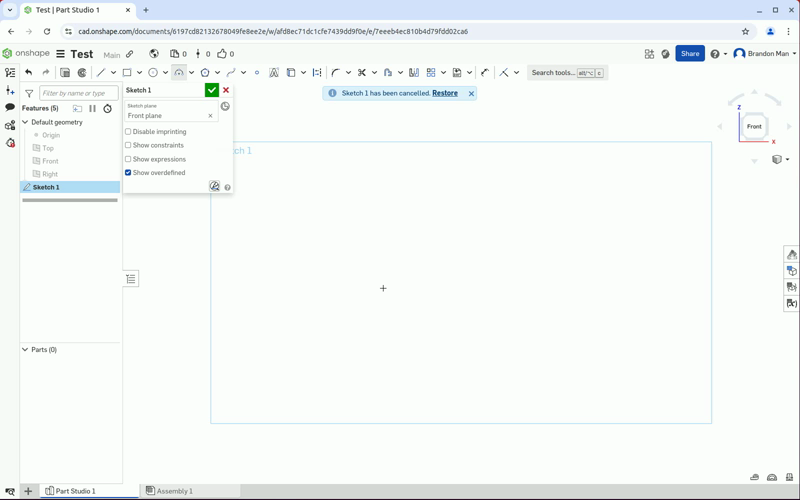
click(383, 287)
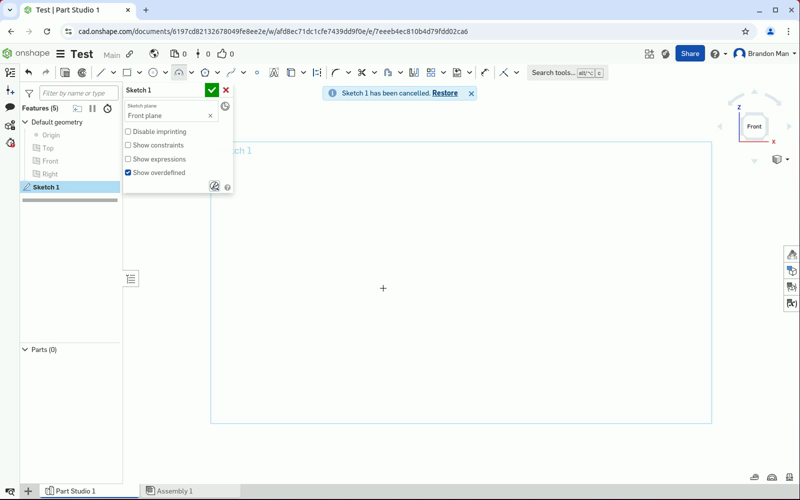
key_up(shift)
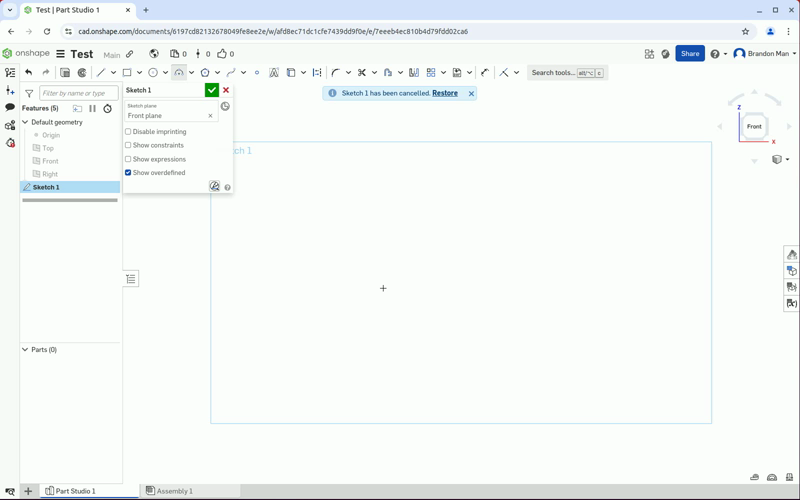
key_down(shift)
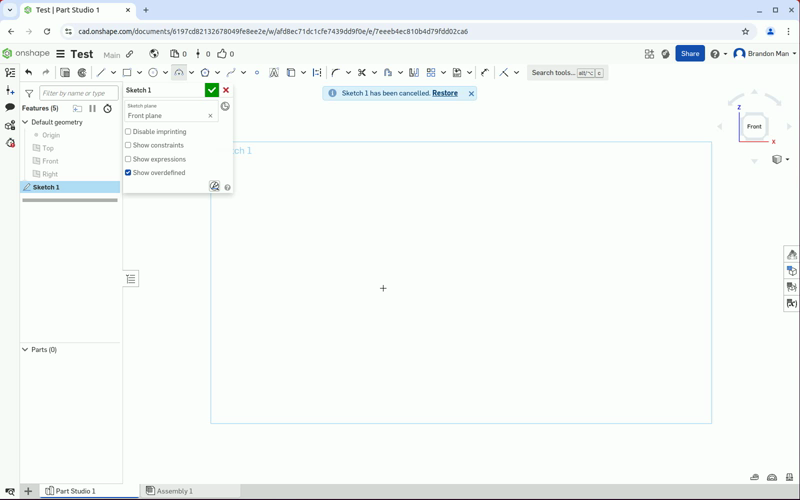
mouse_move(417, 345)
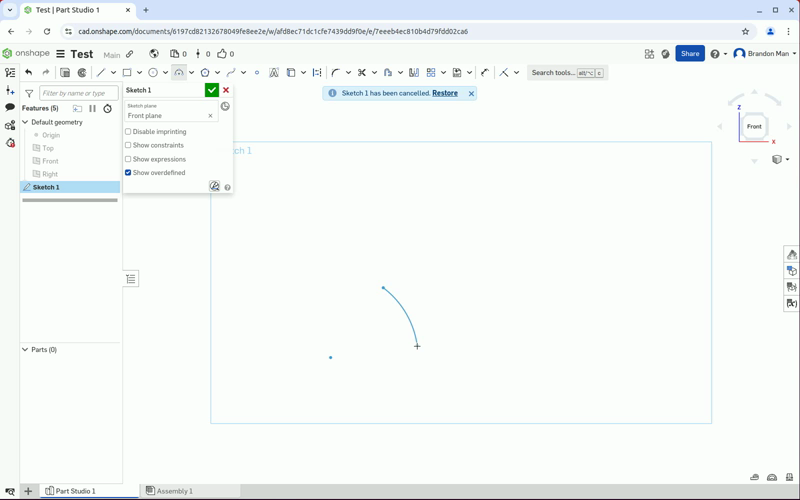
click(417, 345)
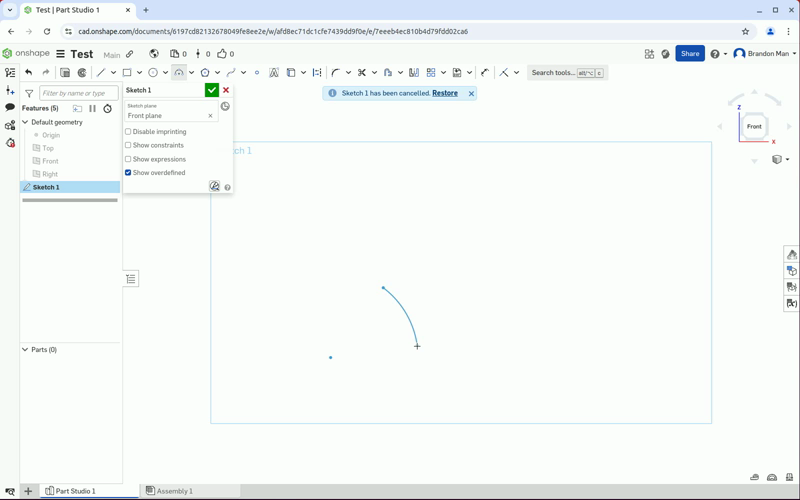
mouse_move(422, 303)
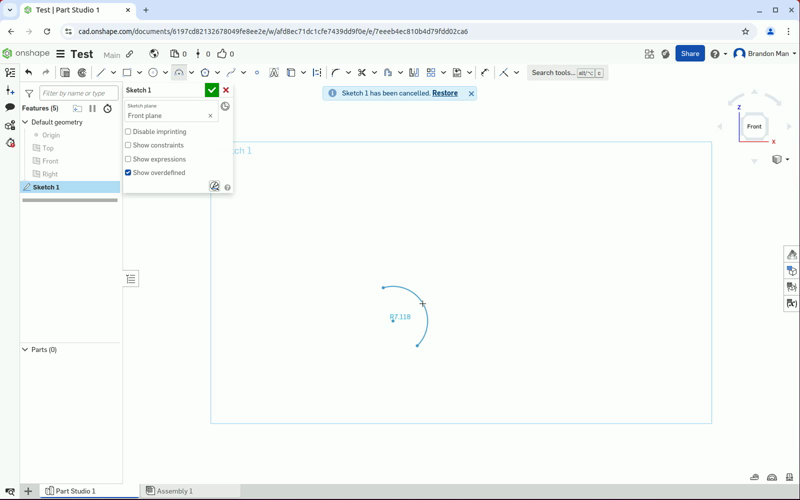
click(422, 303)
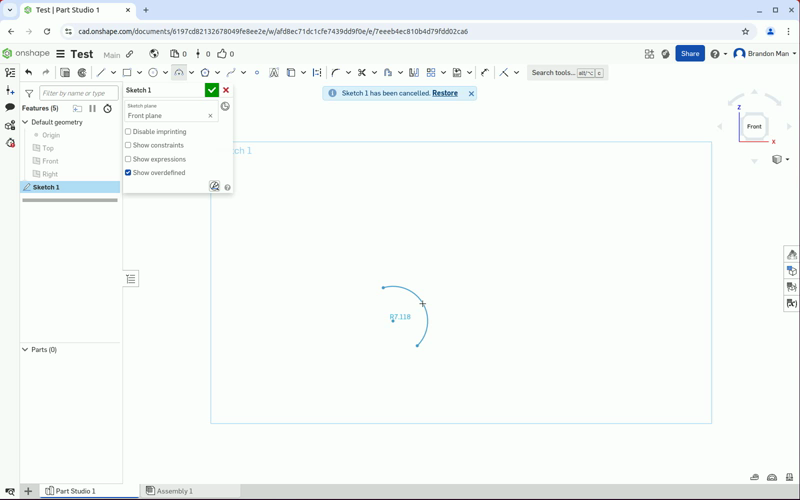
key_up(shift)
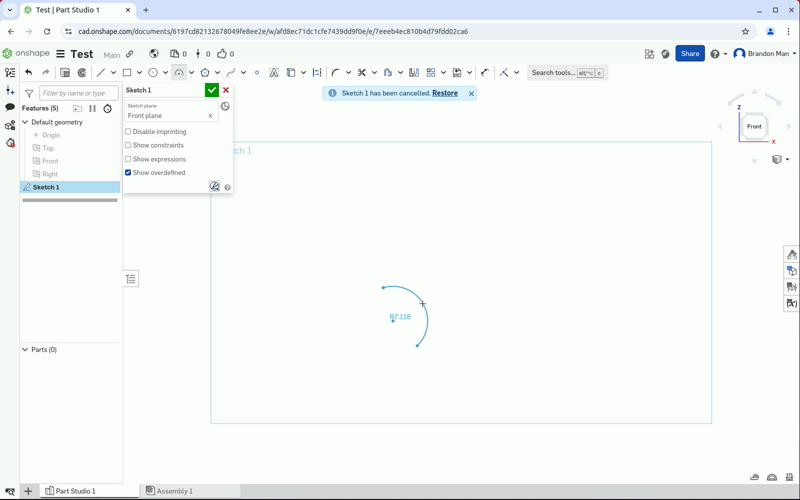
mouse_move(417, 345)
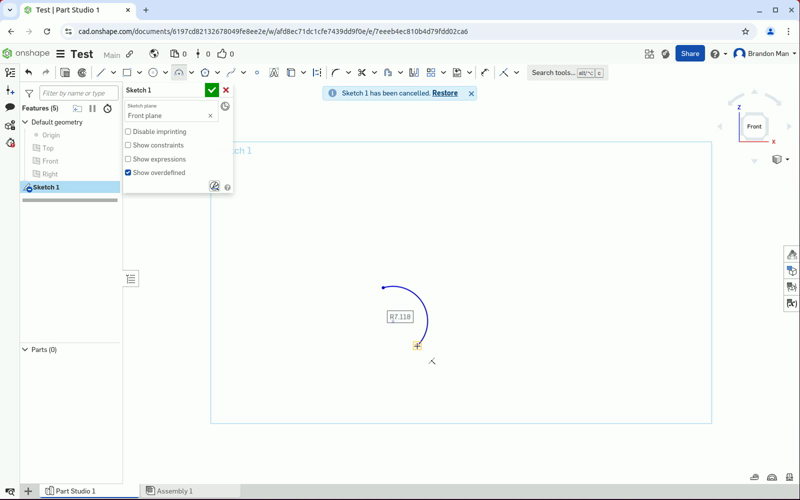
click(417, 345)
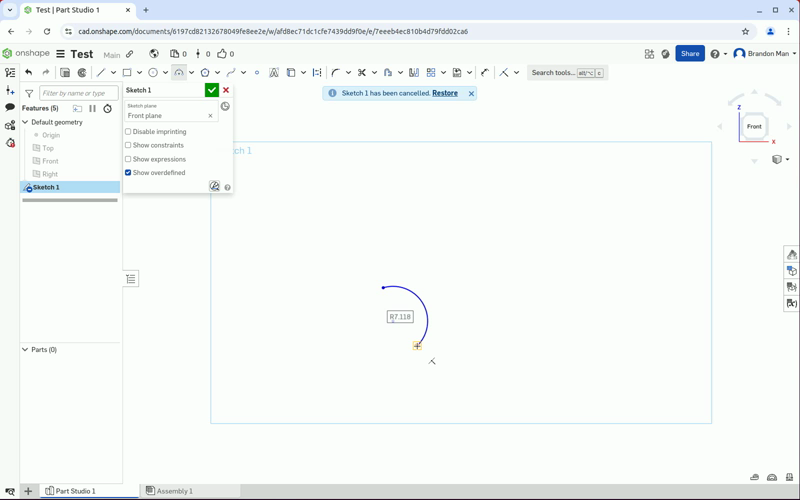
key_down(shift)
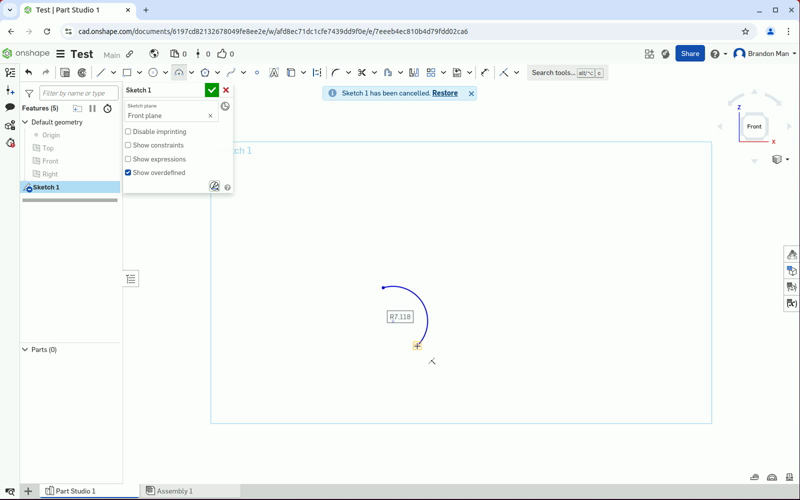
mouse_move(502, 345)
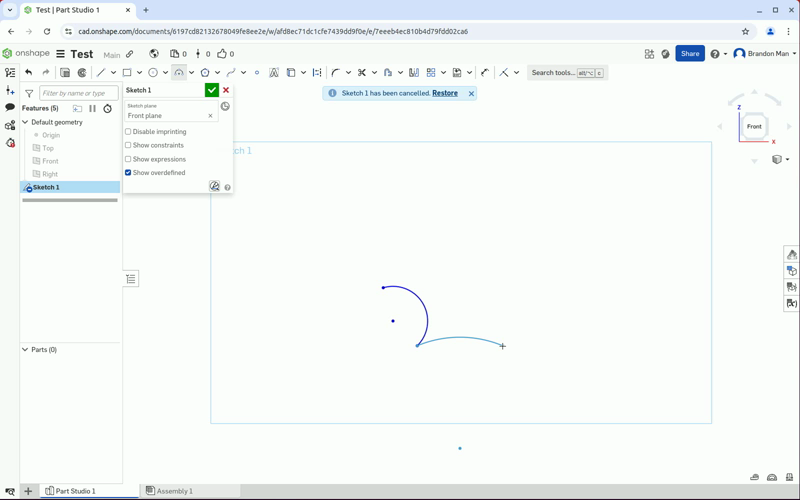
click(502, 345)
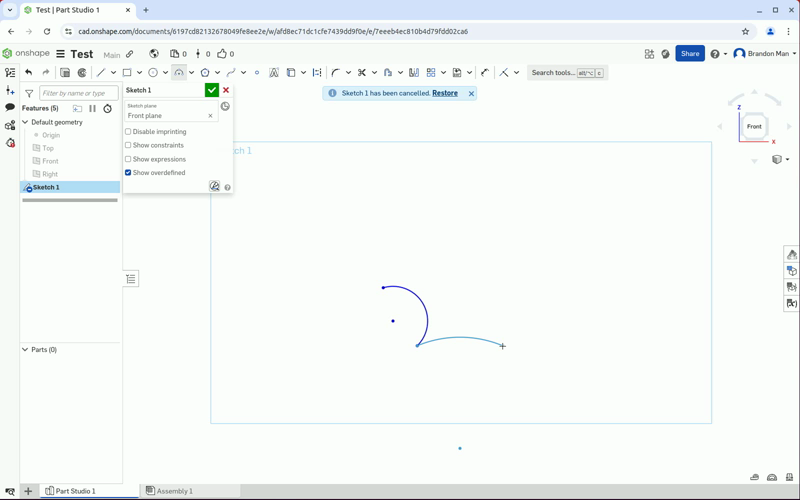
mouse_move(459, 328)
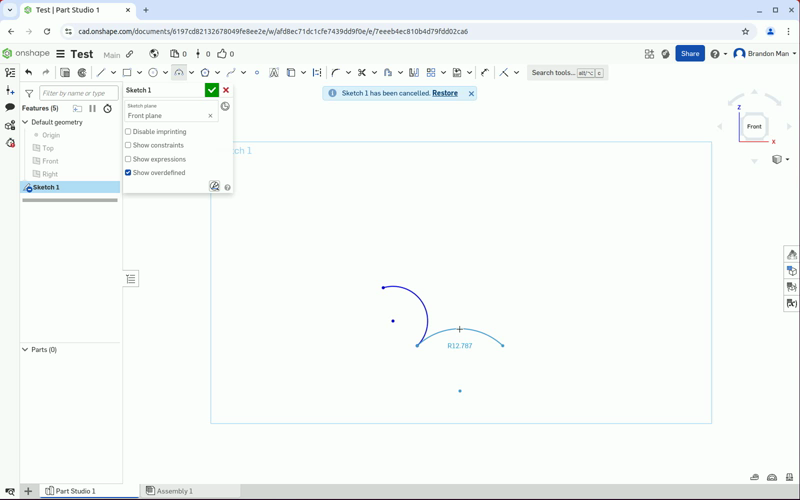
click(459, 328)
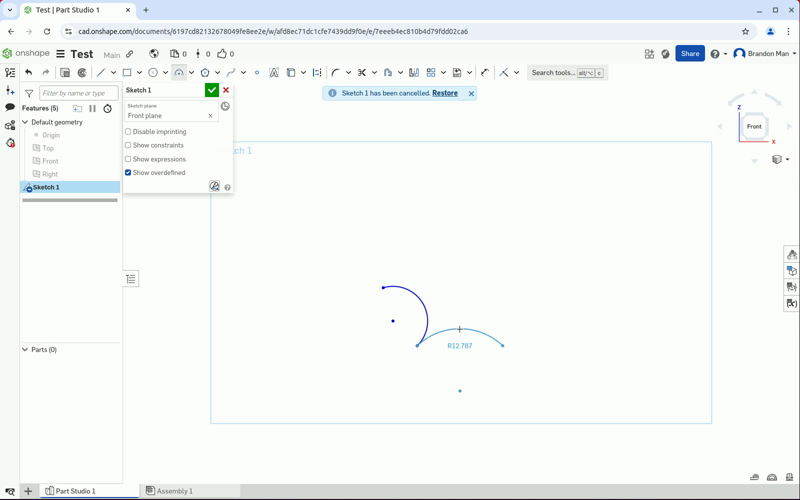
key_up(shift)
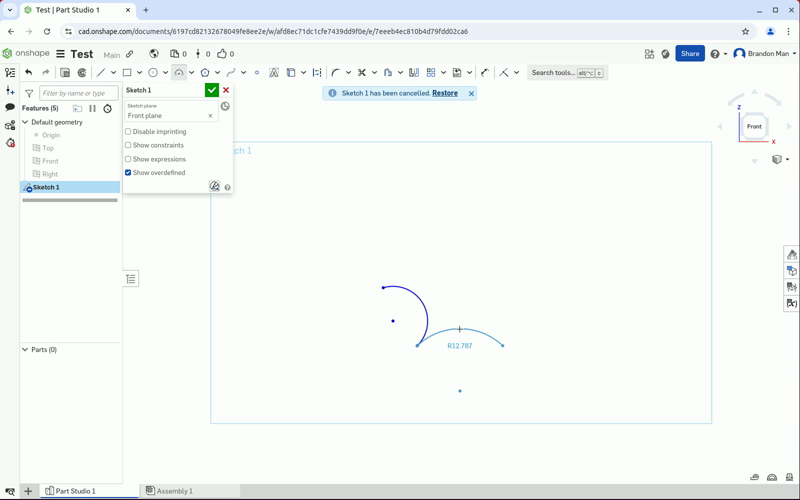
mouse_move(502, 345)
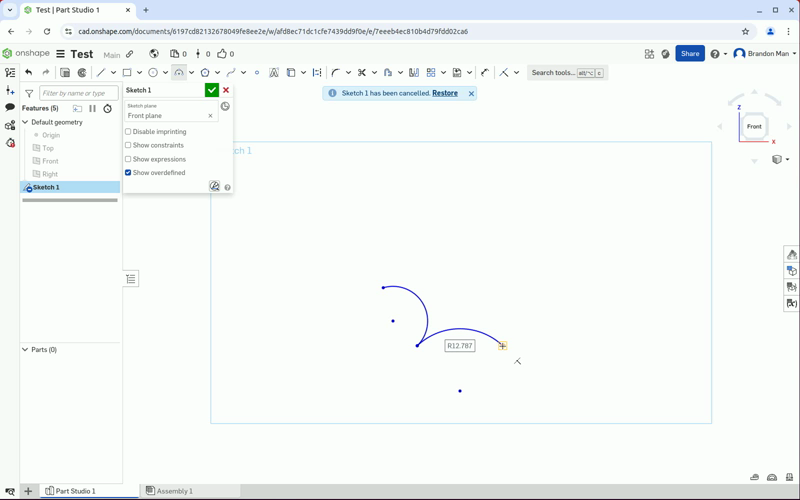
click(502, 345)
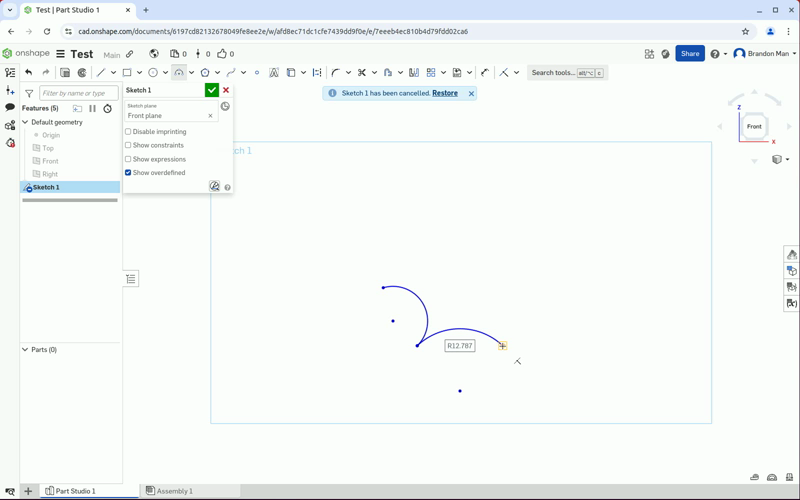
key_down(shift)
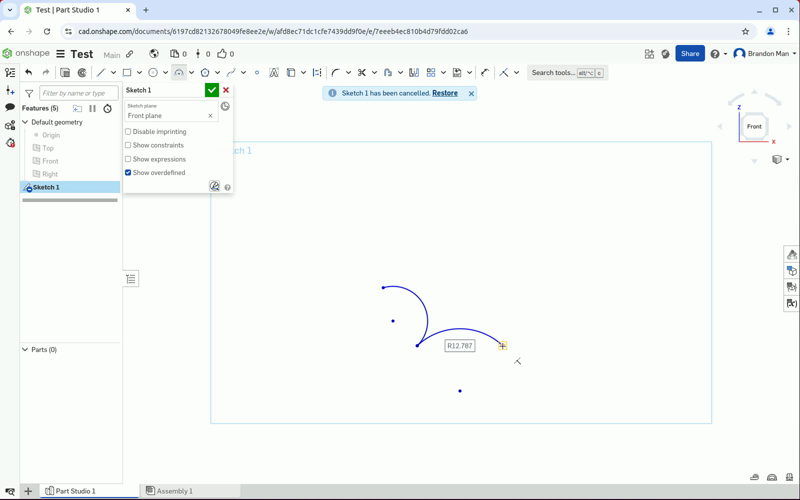
mouse_move(536, 287)
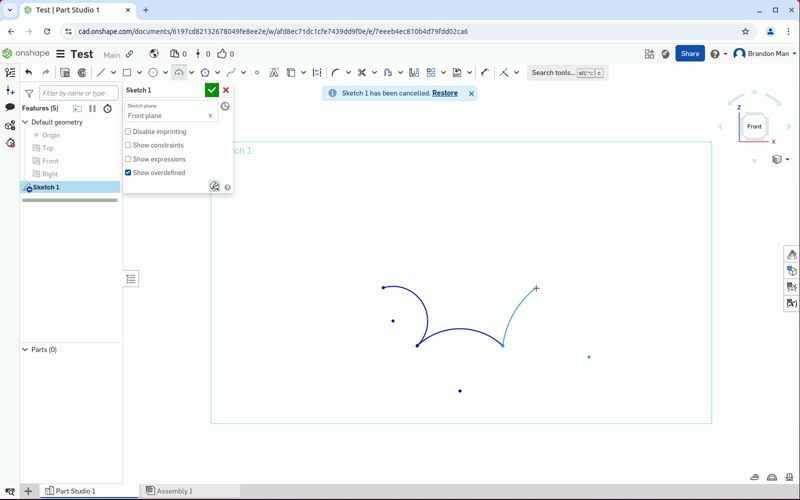
click(536, 287)
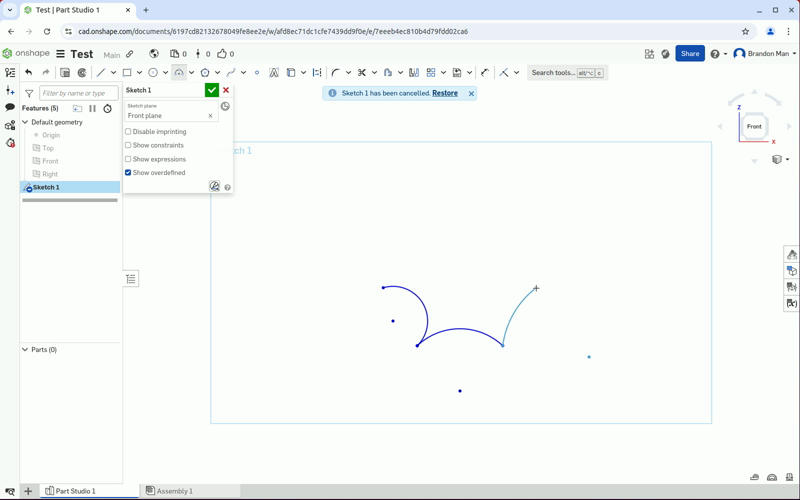
mouse_move(496, 303)
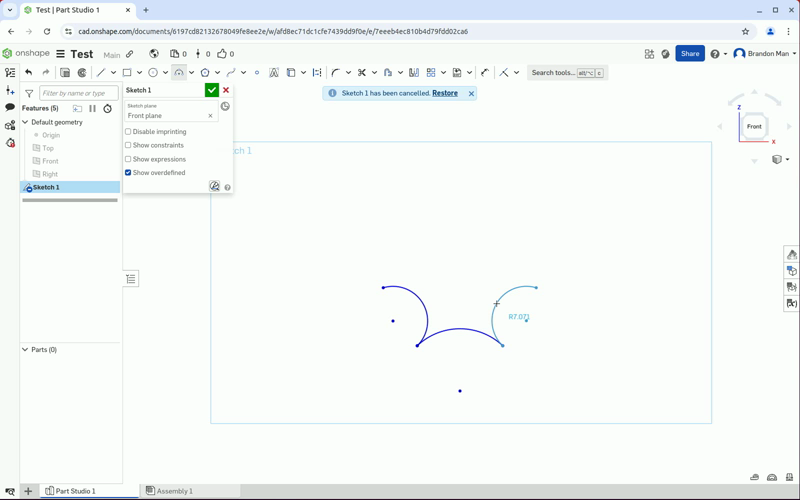
click(496, 303)
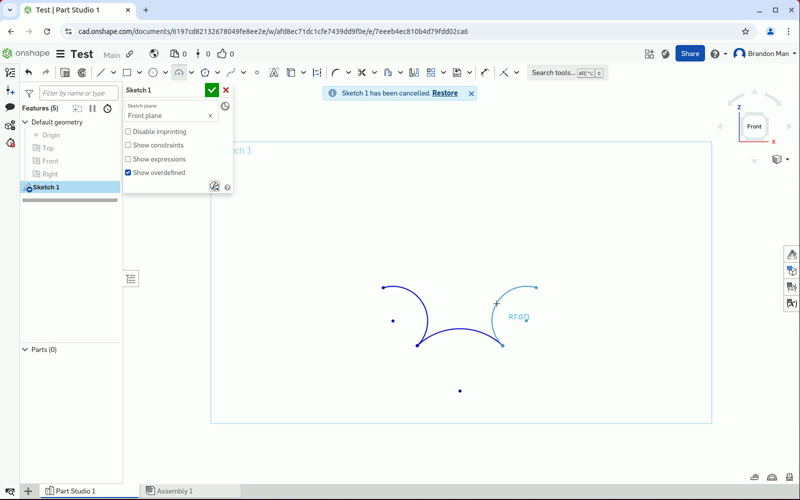
key_up(shift)
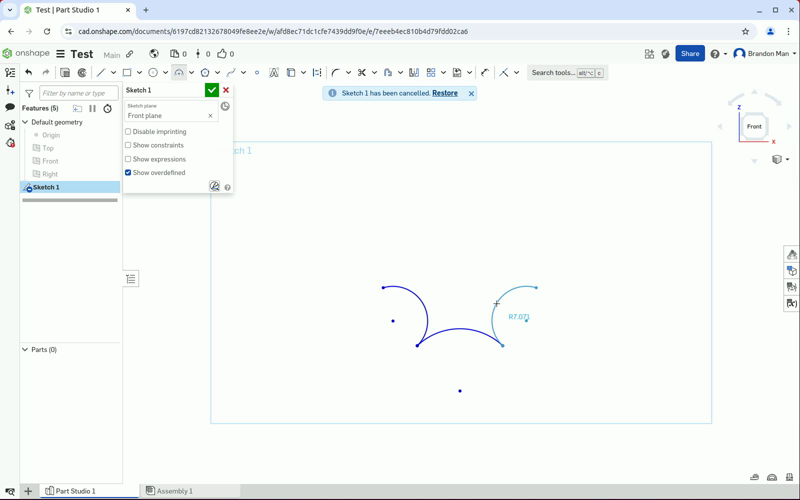
mouse_move(536, 287)
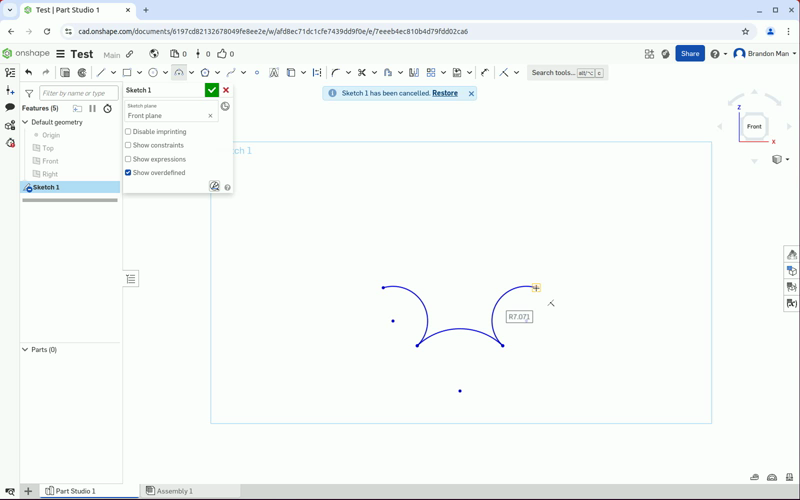
click(536, 287)
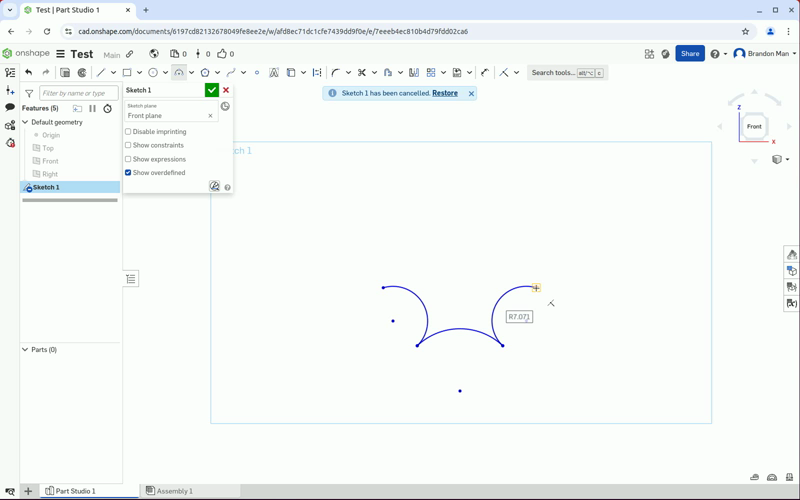
key_down(shift)
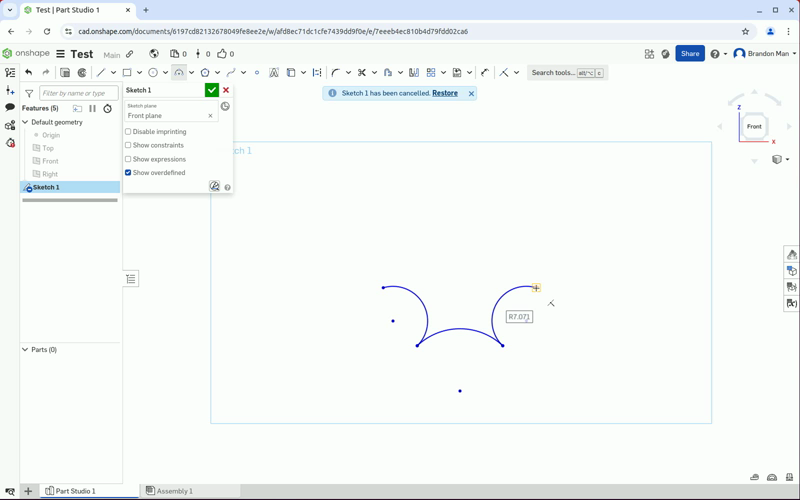
mouse_move(492, 213)
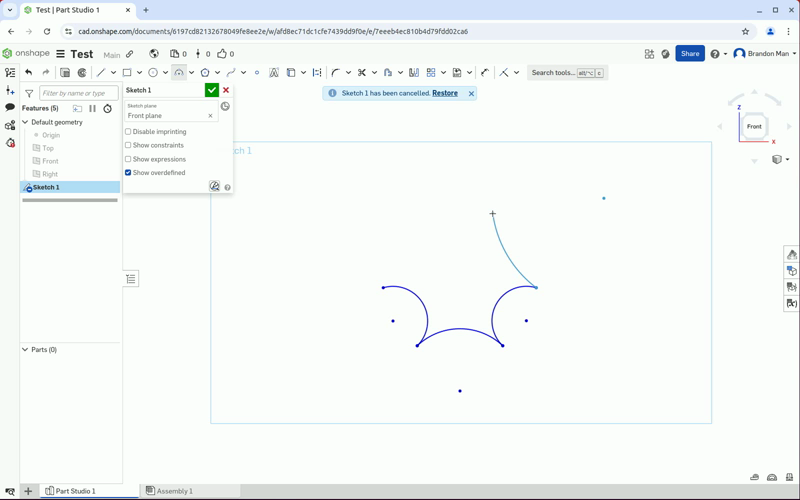
click(492, 213)
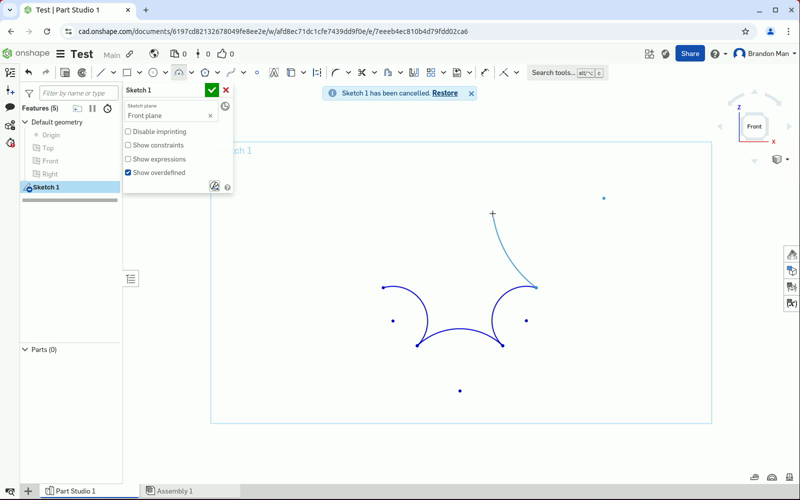
mouse_move(499, 259)
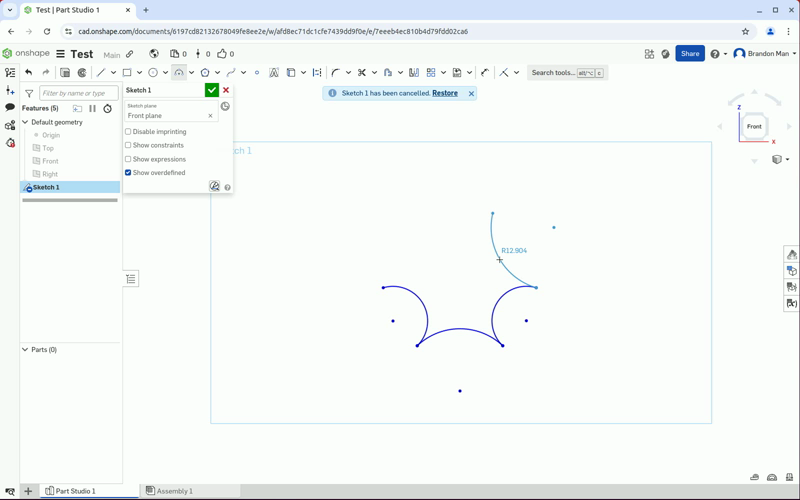
click(499, 259)
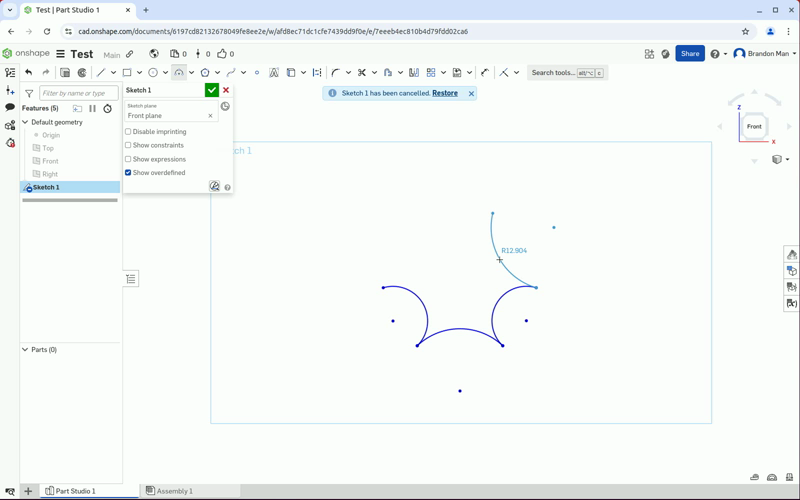
key_up(shift)
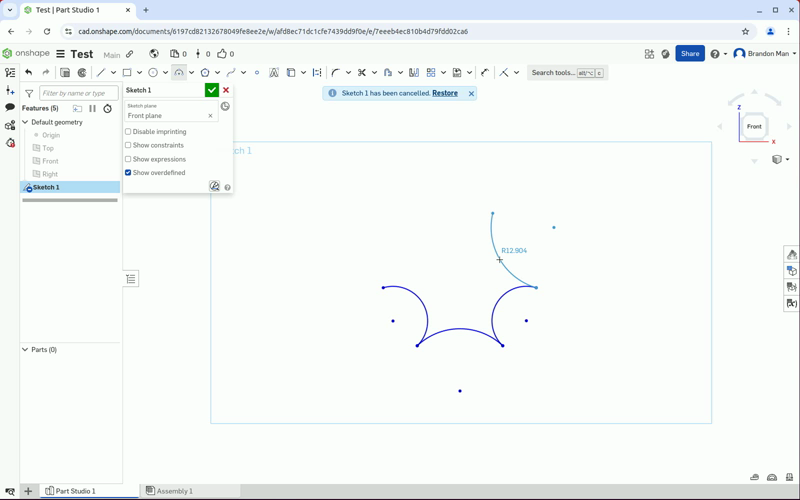
mouse_move(492, 213)
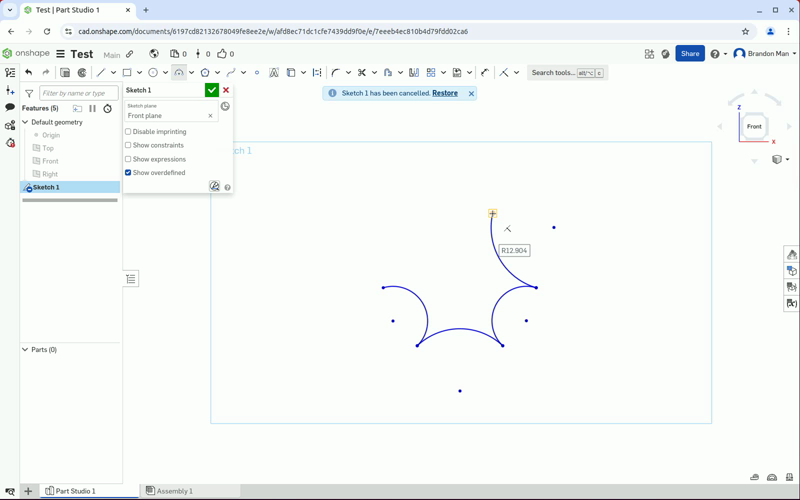
click(492, 213)
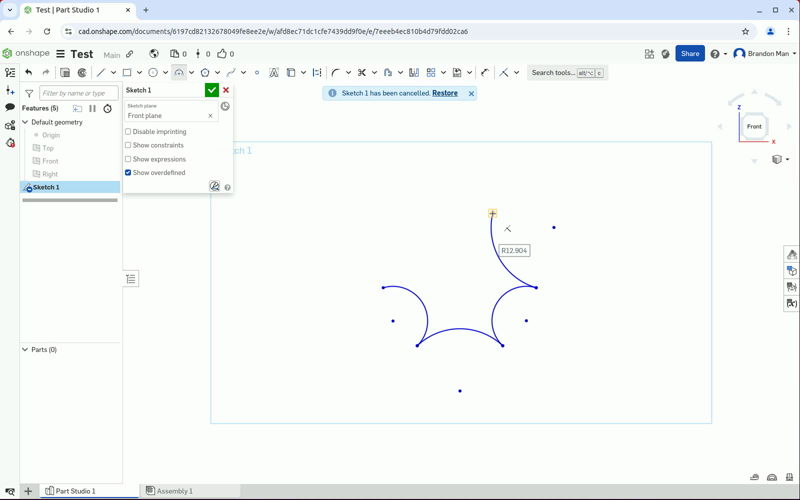
key_down(shift)
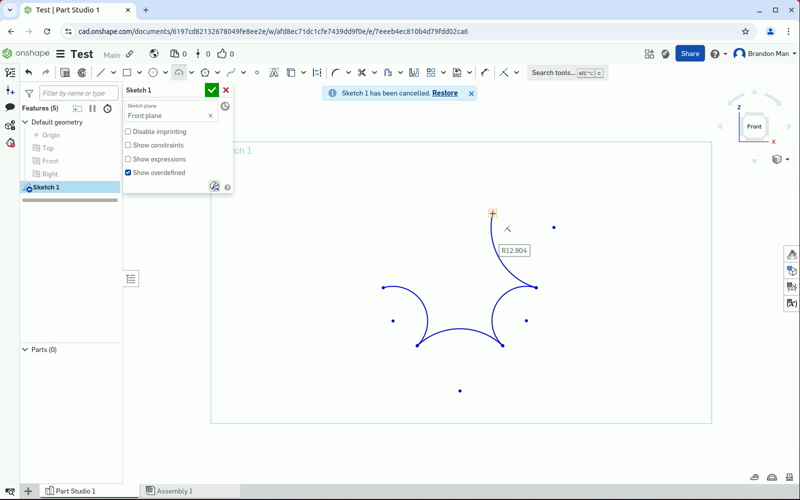
mouse_move(426, 213)
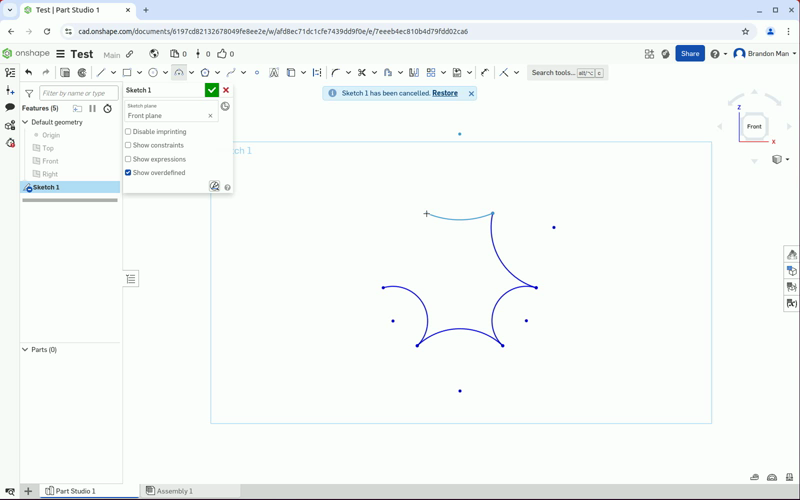
click(426, 213)
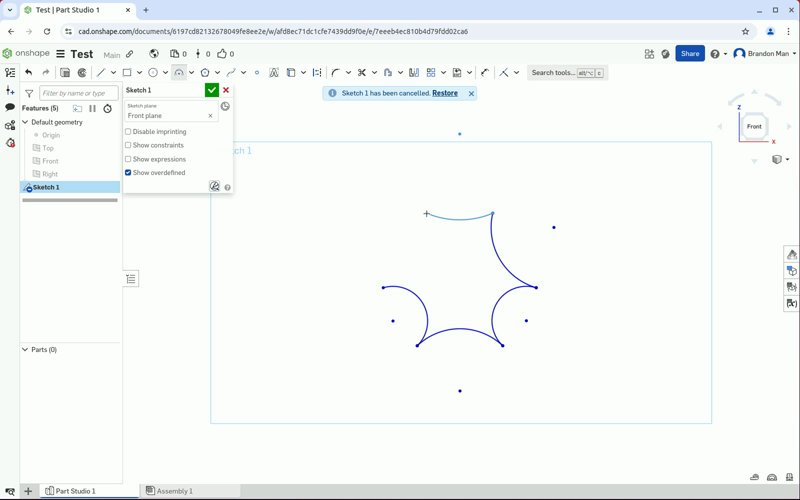
mouse_move(459, 239)
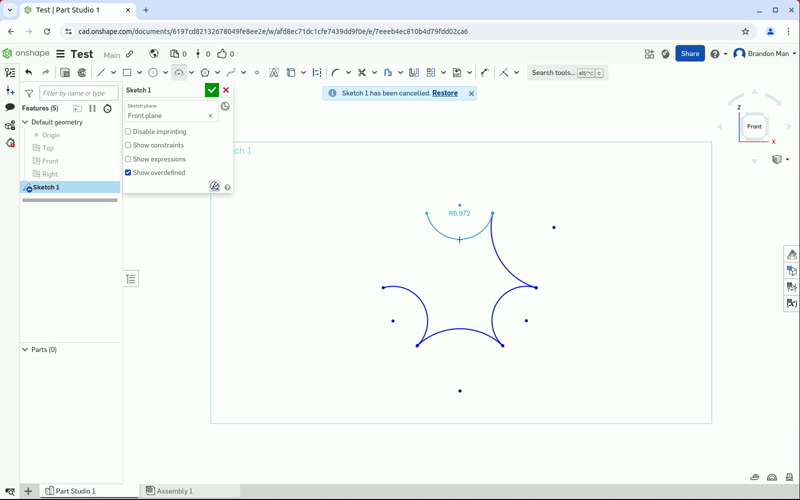
click(459, 239)
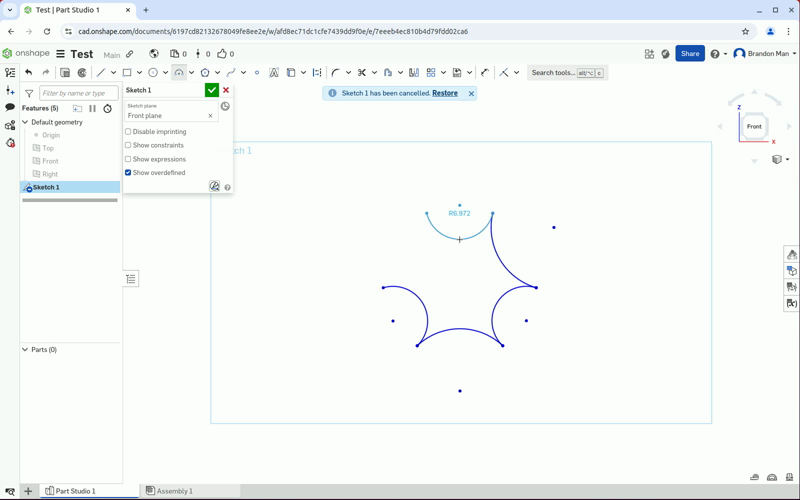
key_up(shift)
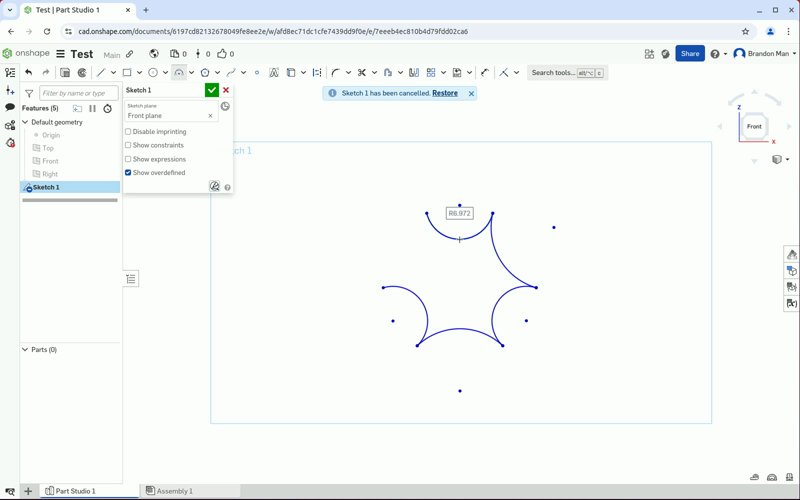
mouse_move(426, 213)
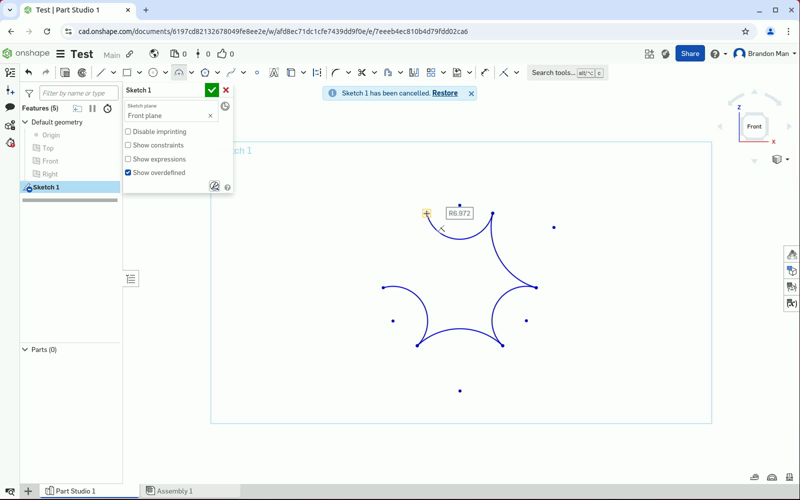
click(426, 213)
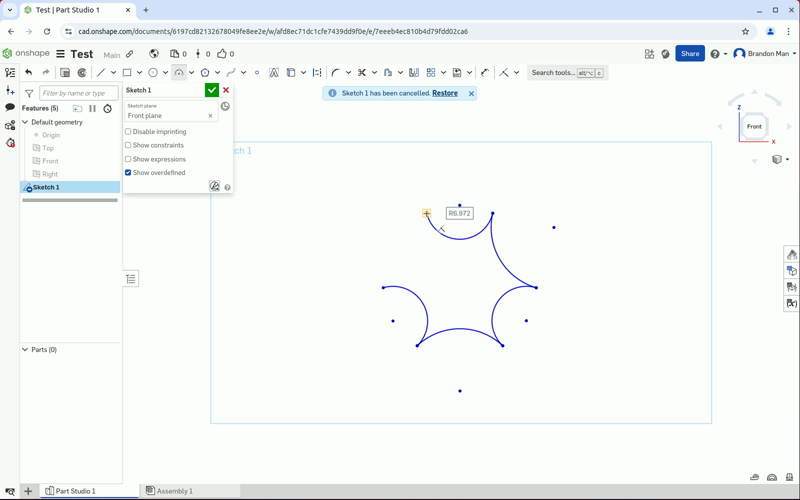
mouse_move(383, 287)
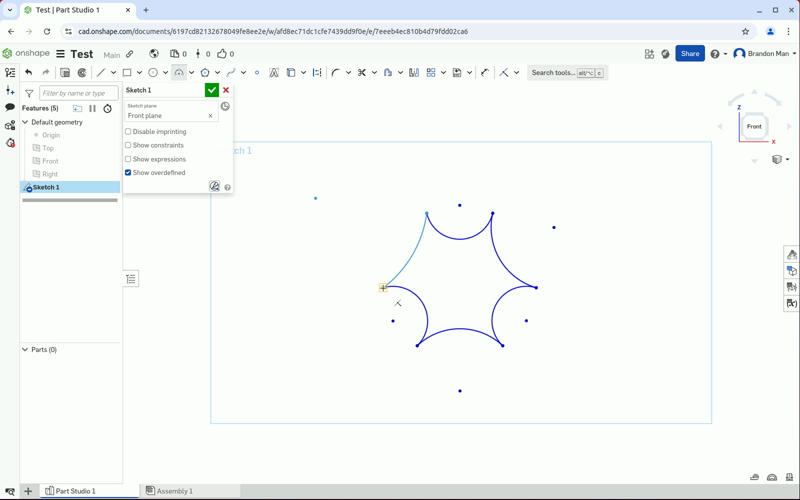
click(383, 287)
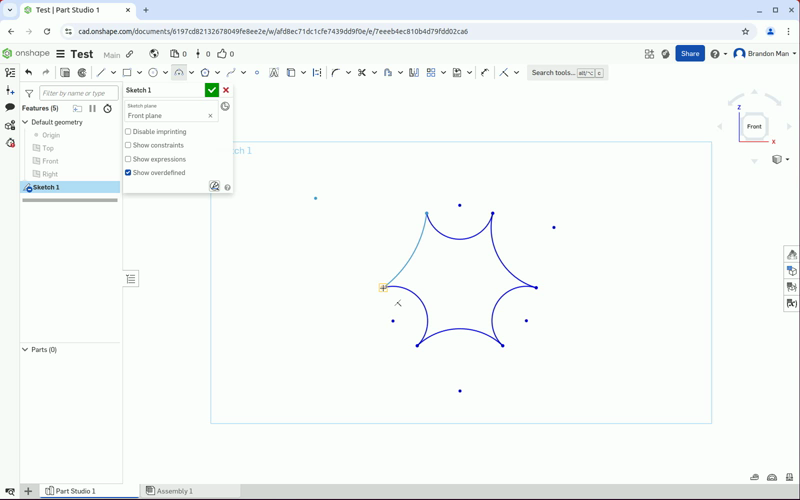
key_down(shift)
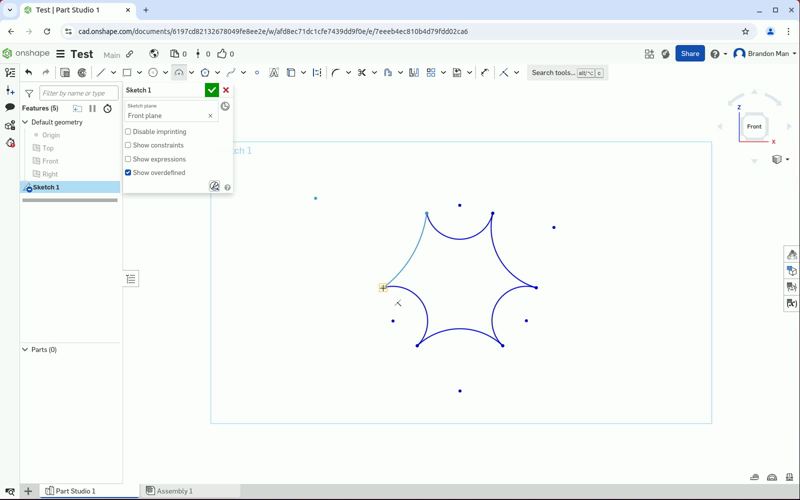
mouse_move(419, 259)
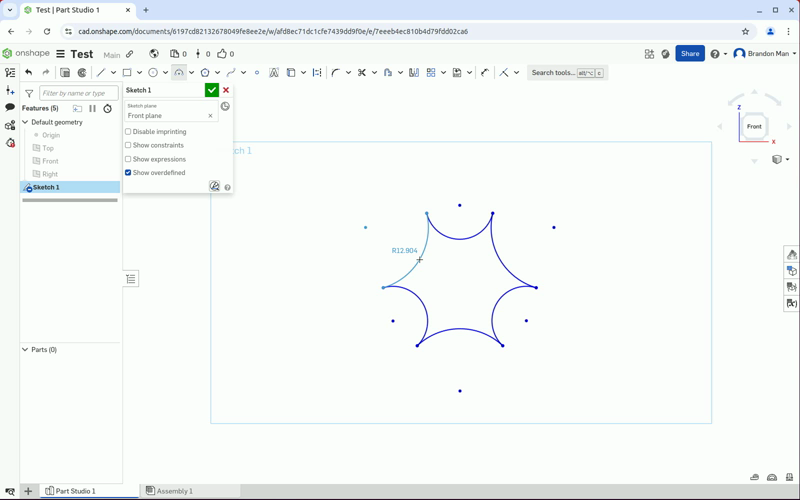
click(419, 259)
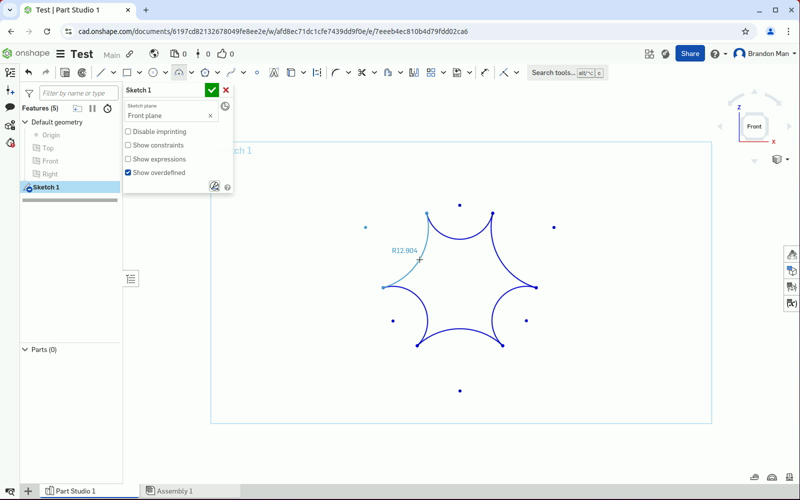
key_up(shift)
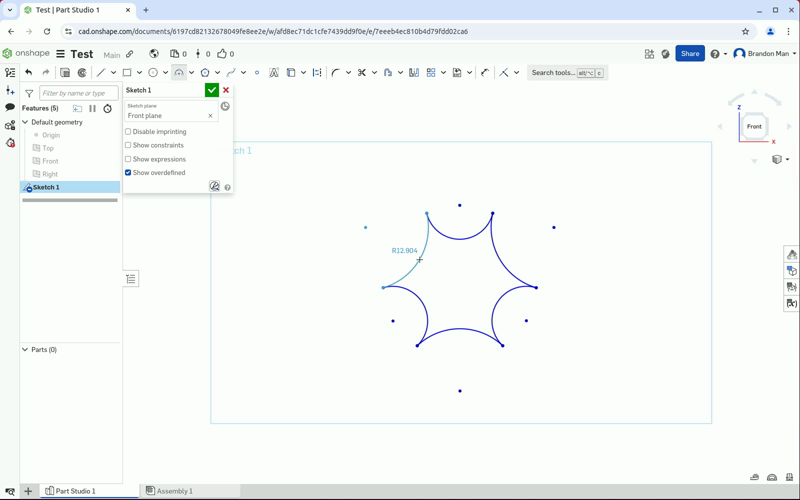
key(esc)
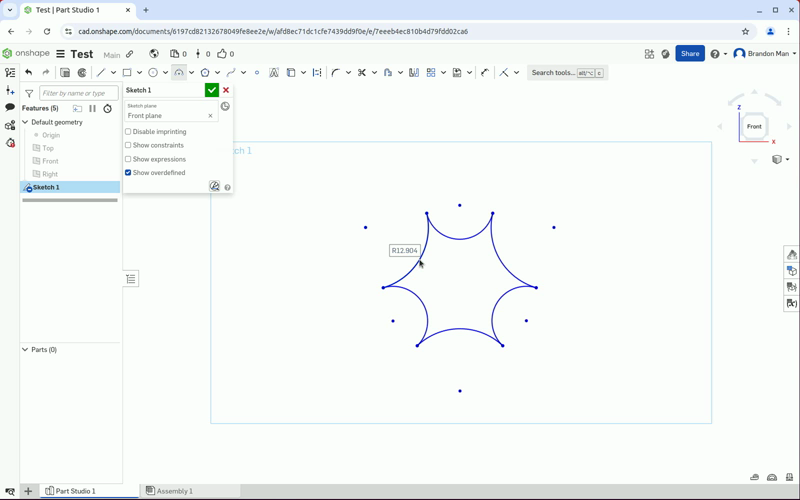
key(c)
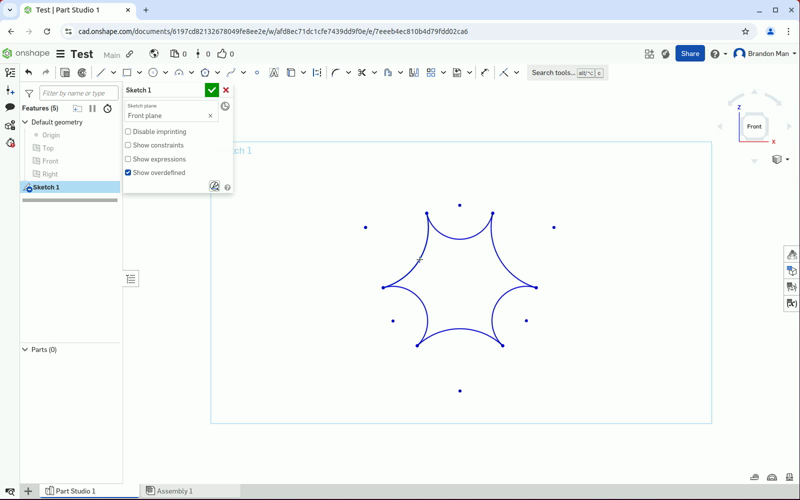
key_down(shift)
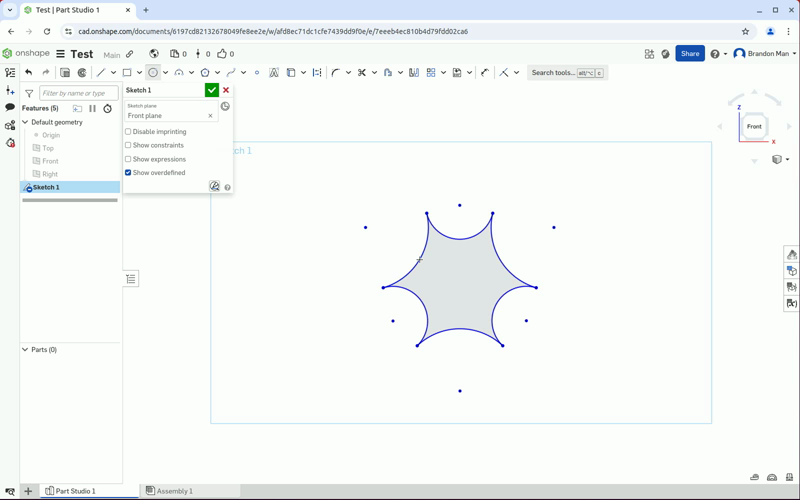
mouse_move(460, 282)
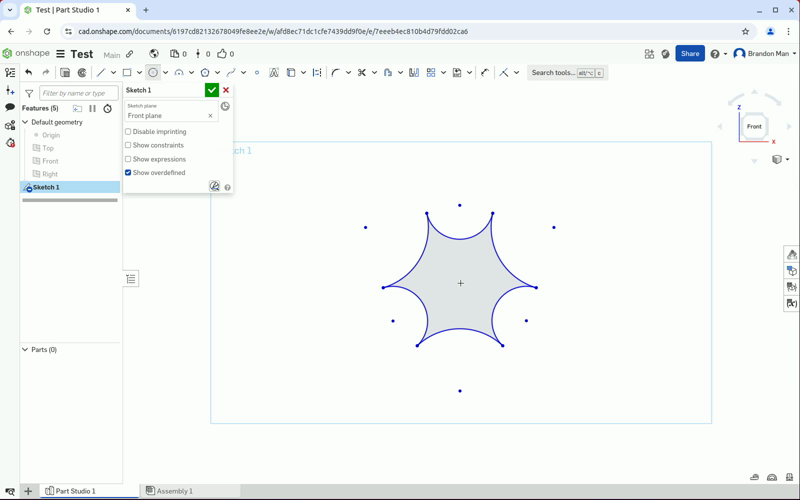
click(460, 282)
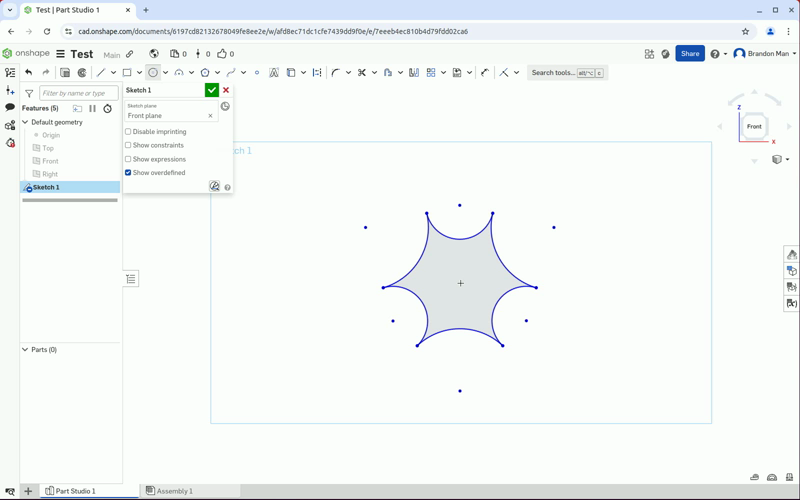
key_up(shift)
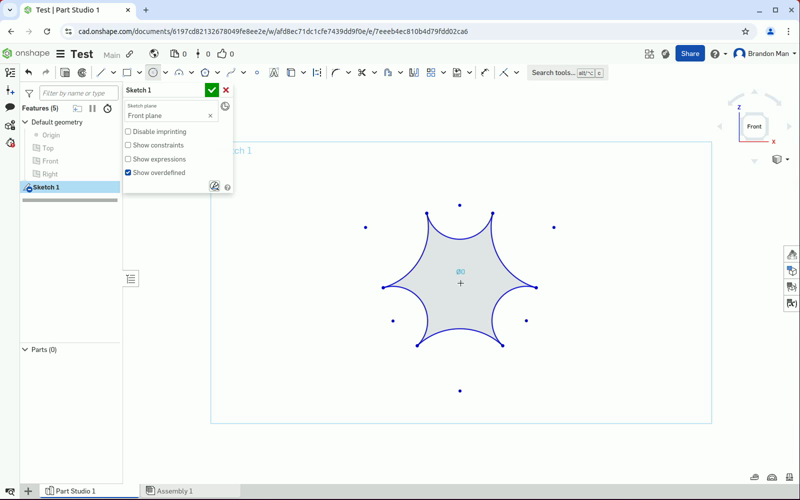
mouse_move(496, 282)
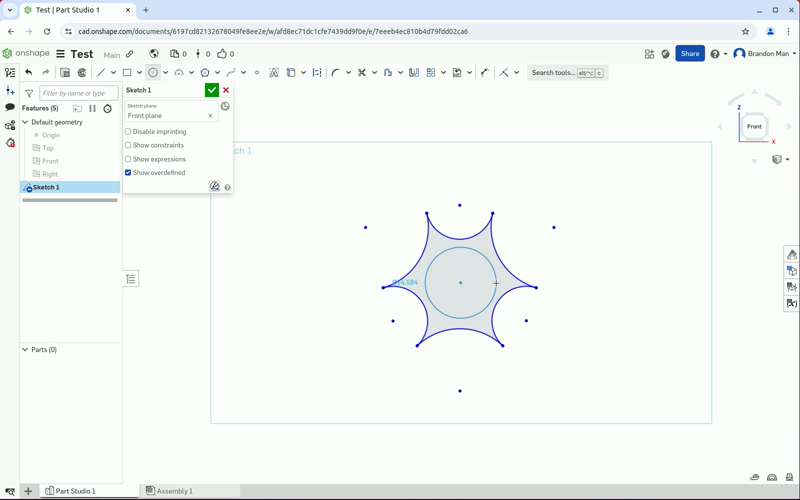
click(496, 282)
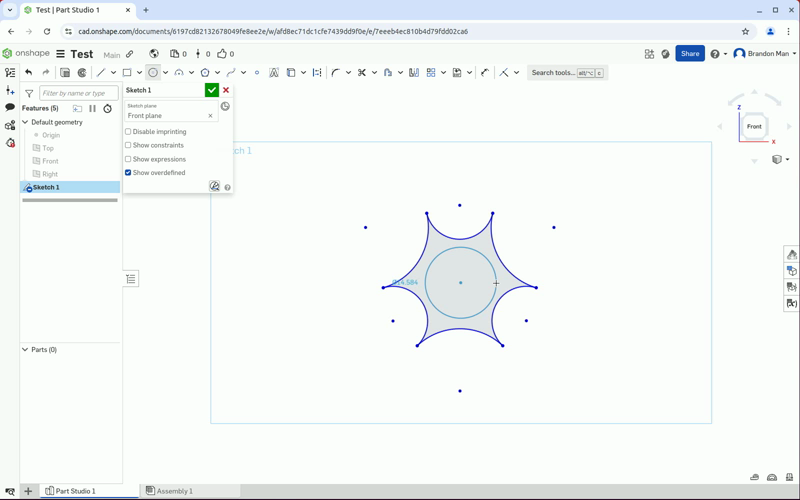
key(esc)
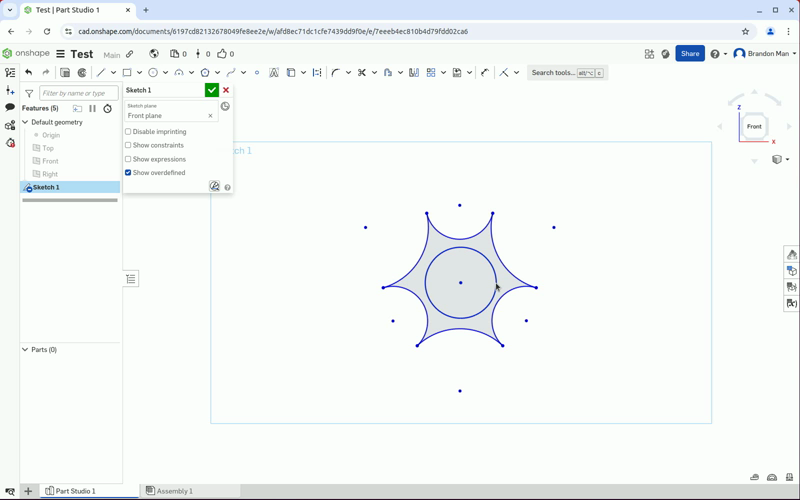
mouse_move(496, 329)
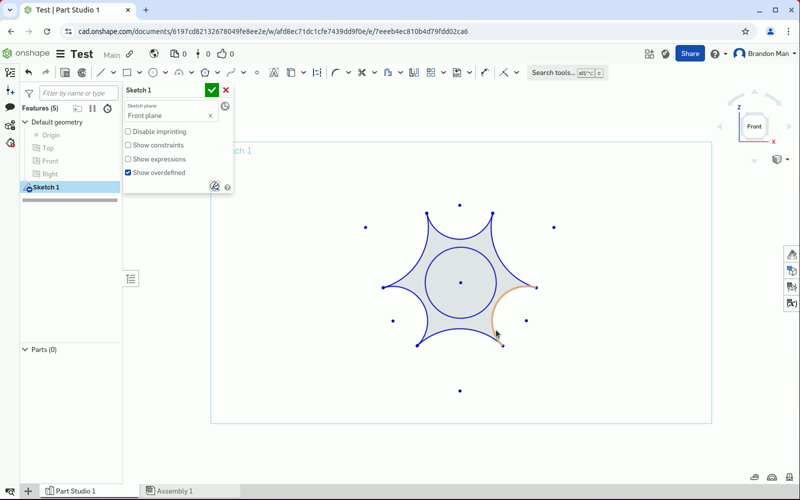
click(496, 329)
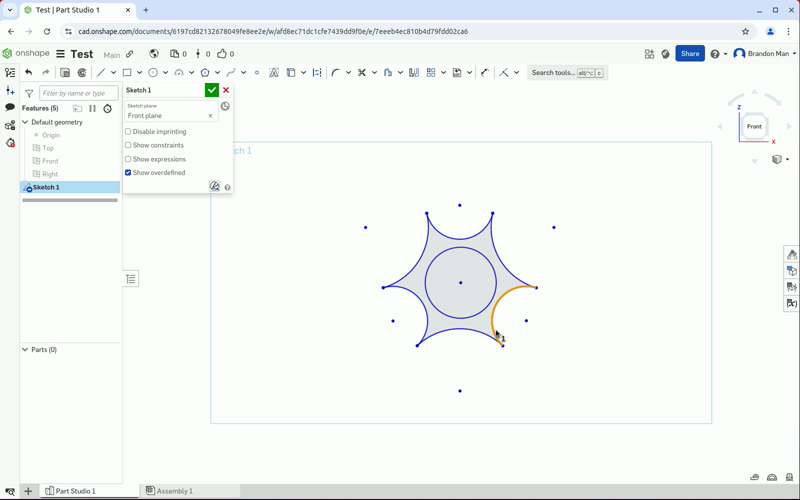
mouse_move(73, 352)
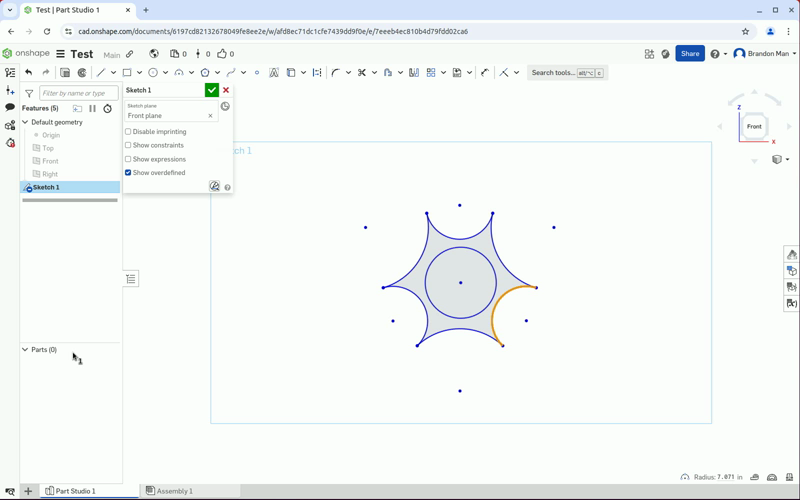
key(shift+y)
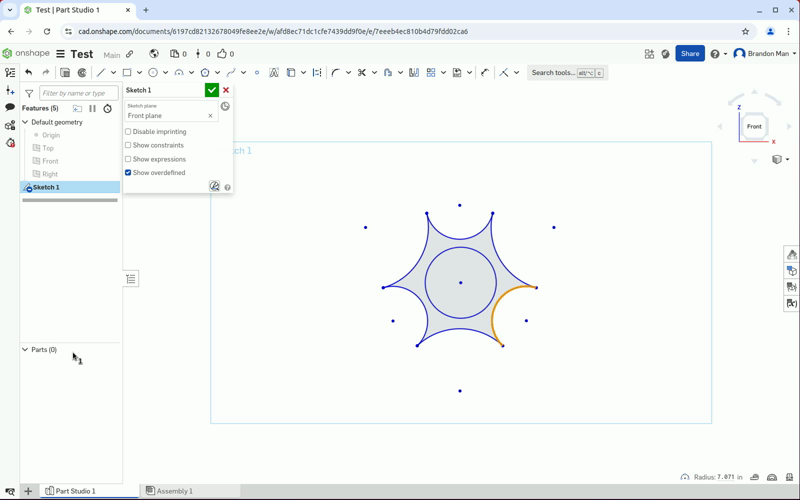
key(shift+e)
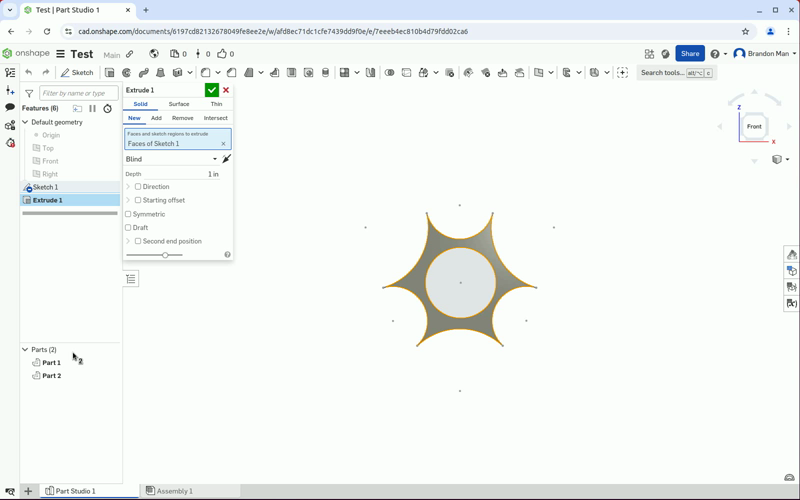
mouse_move(143, 106)
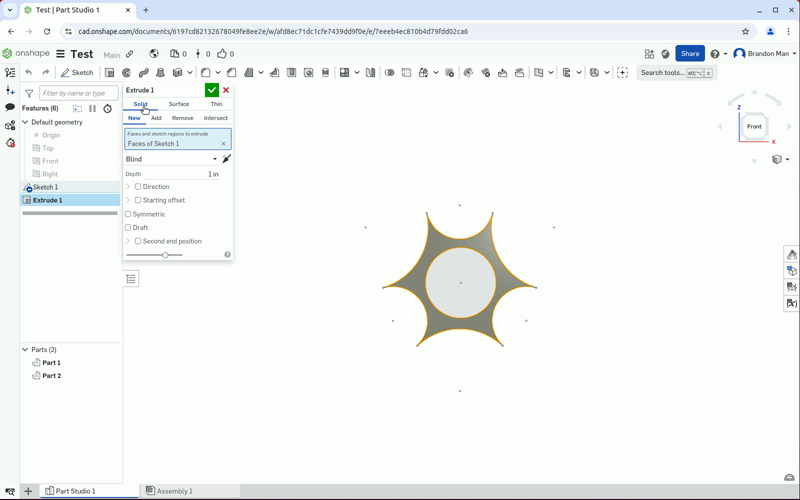
click(143, 106)
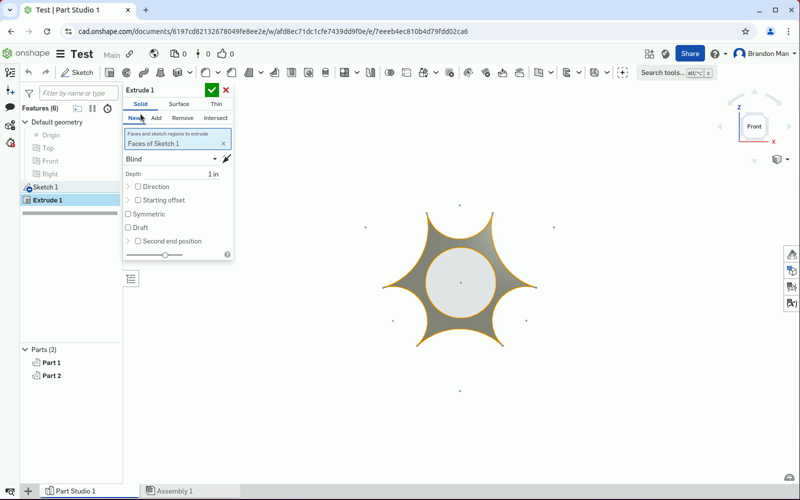
mouse_move(137, 120)
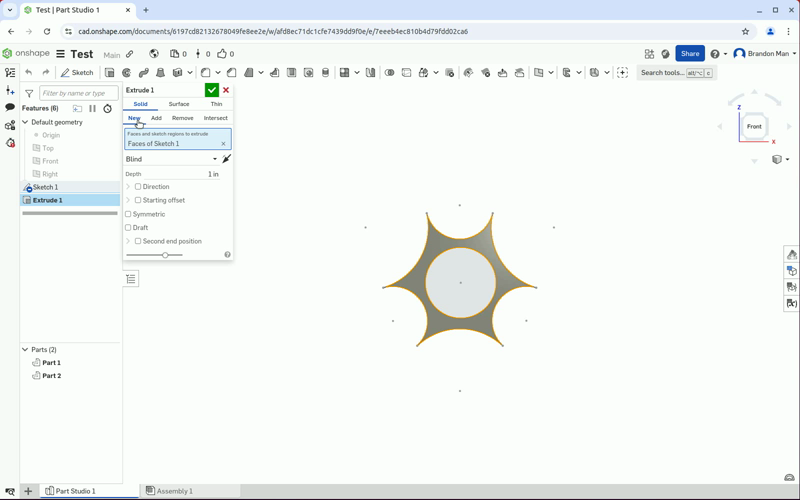
click(137, 120)
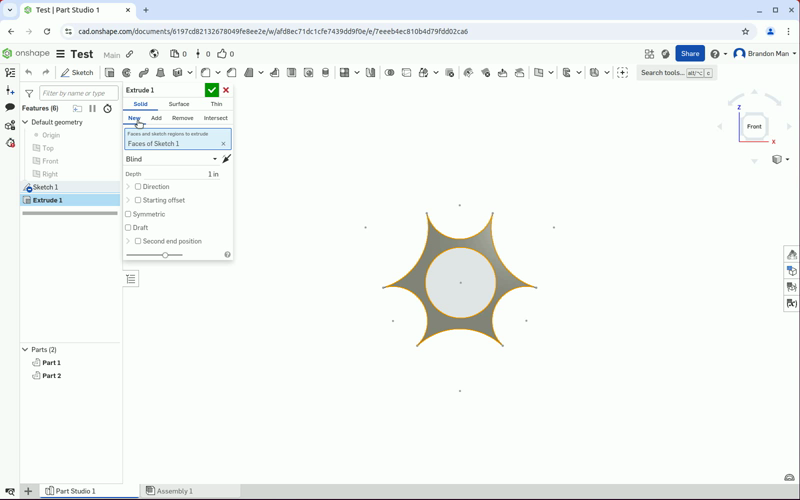
key(tab, 4)
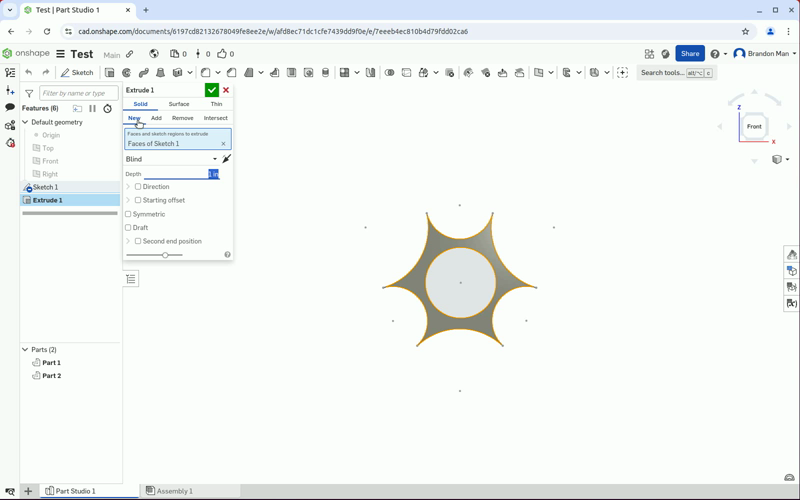
text(12.758)
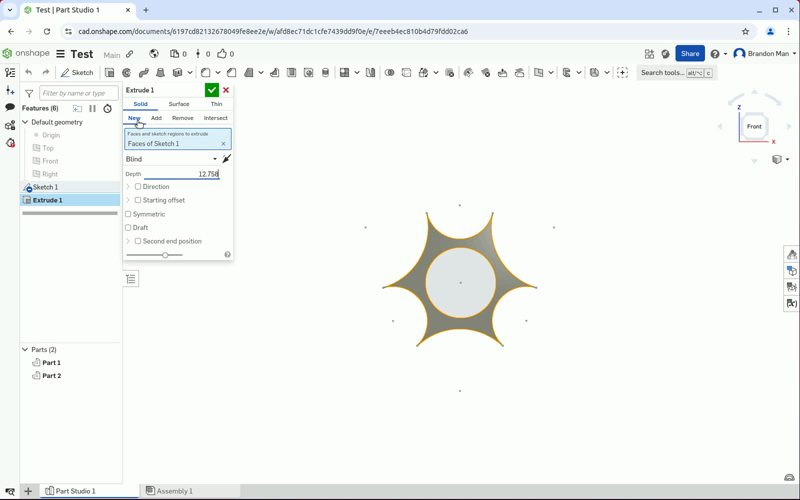
key(enter)
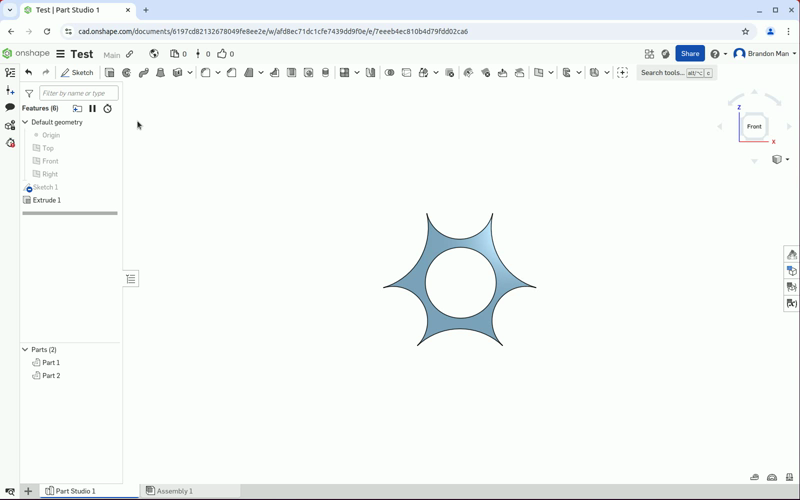
key(shift+h)
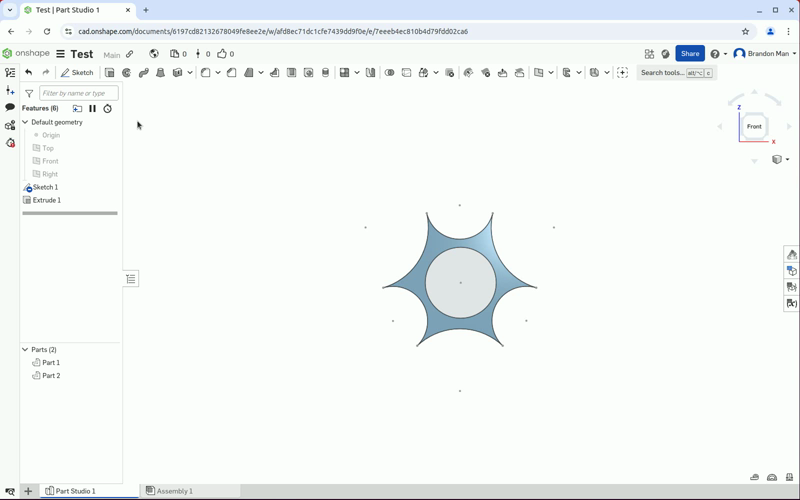
key(shift+h)
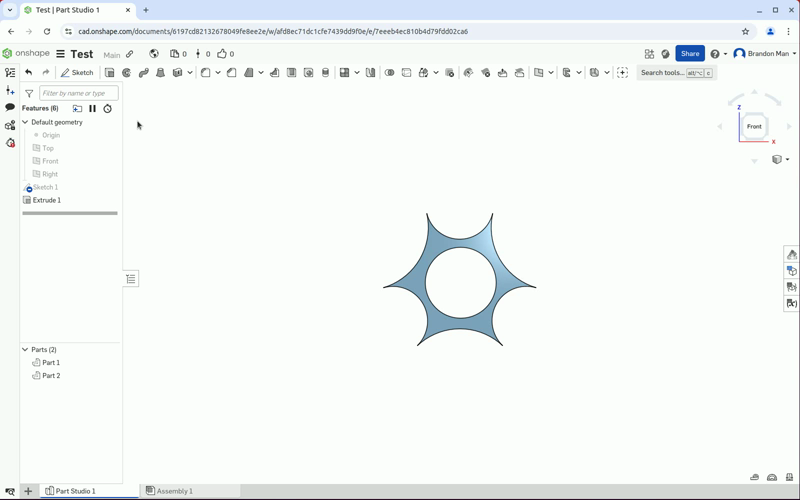
mouse_move(73, 189)
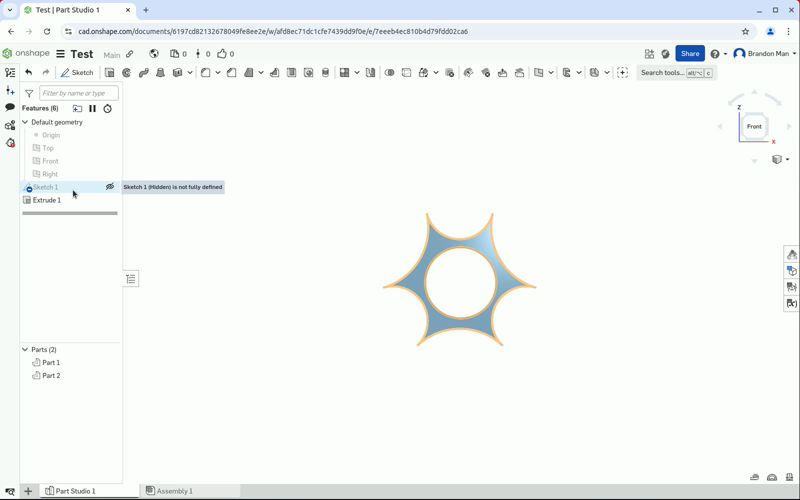
click(73, 189)
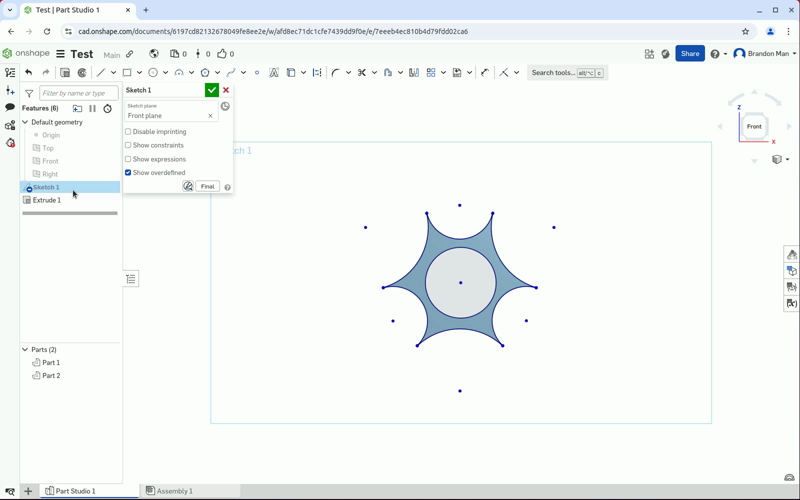
mouse_move(229, 92)
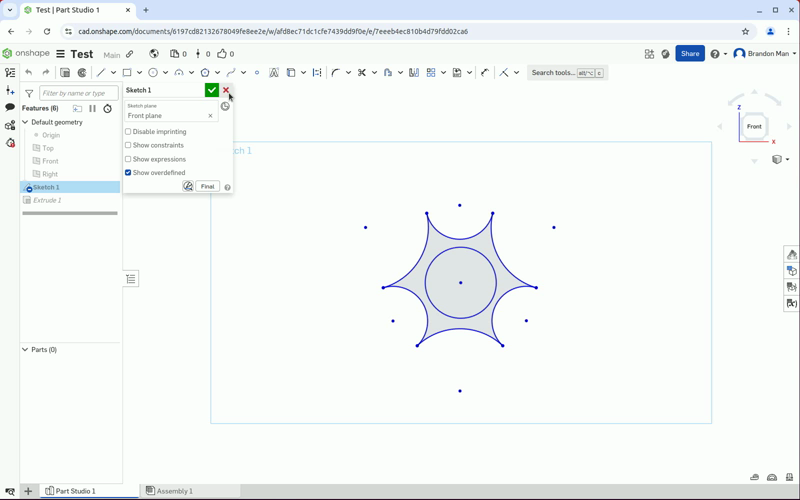
click(229, 92)
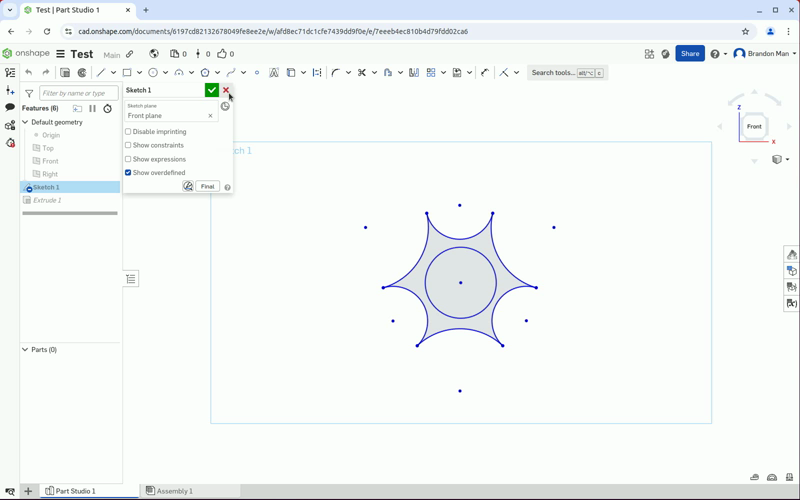
key(shift+s)
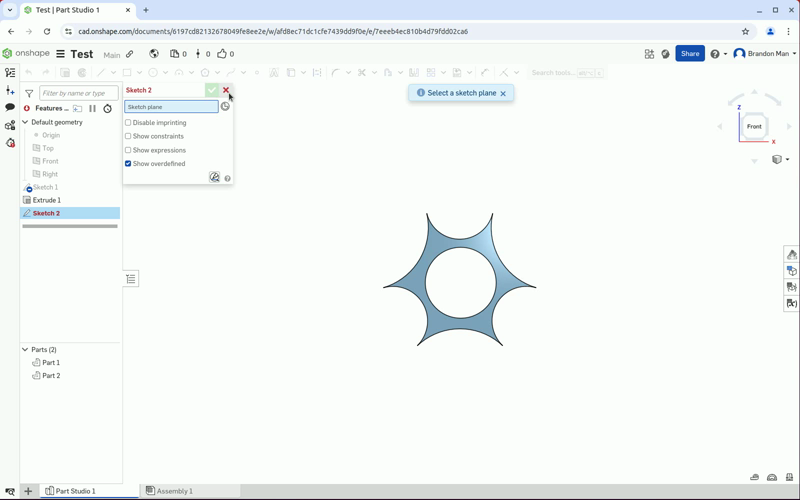
mouse_move(73, 163)
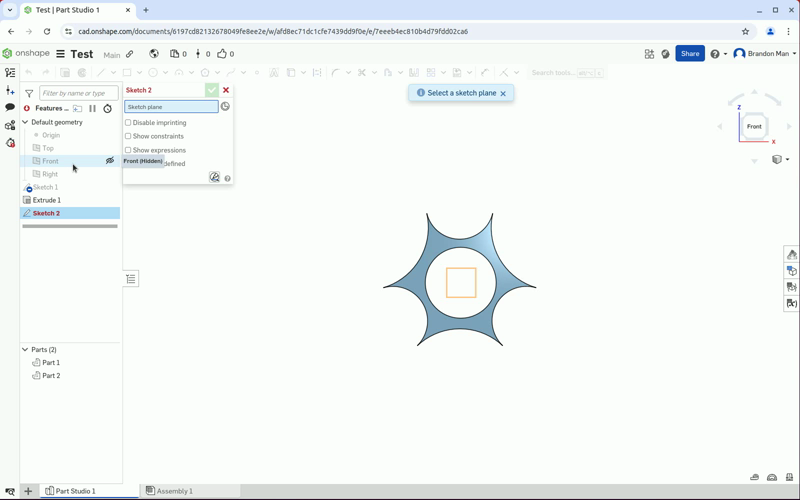
click(73, 163)
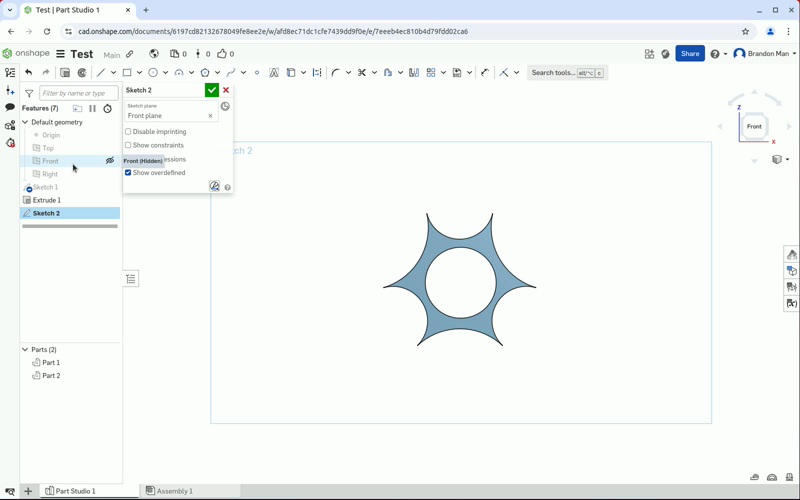
mouse_move(73, 352)
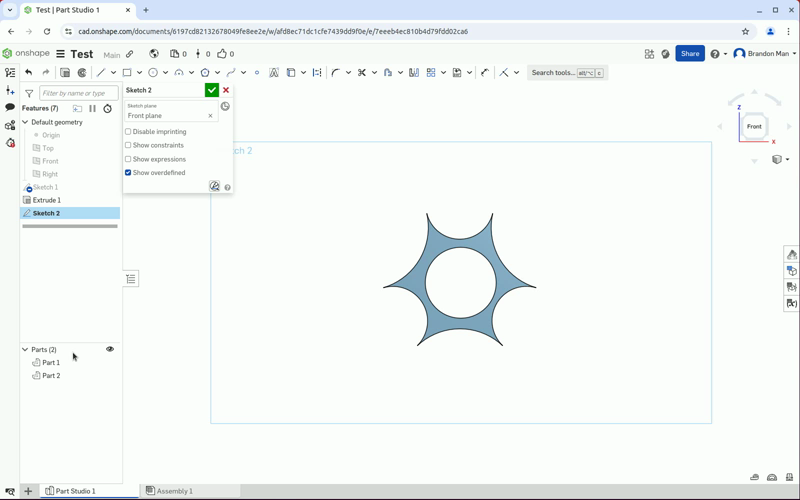
key(y)
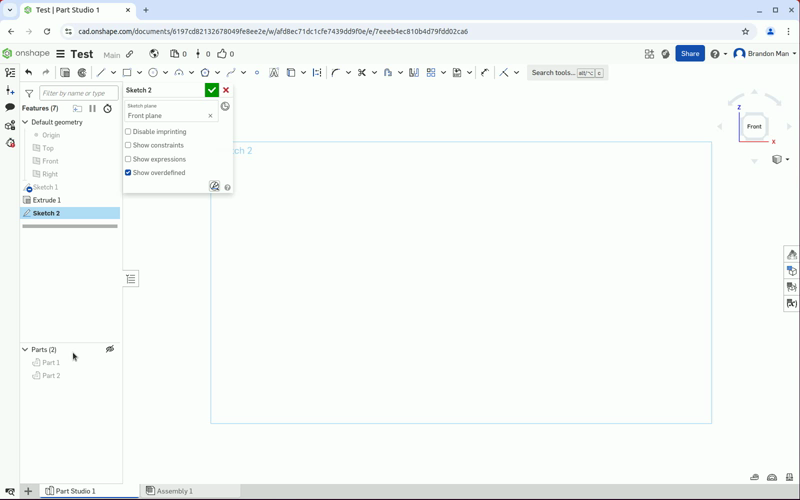
key(c)
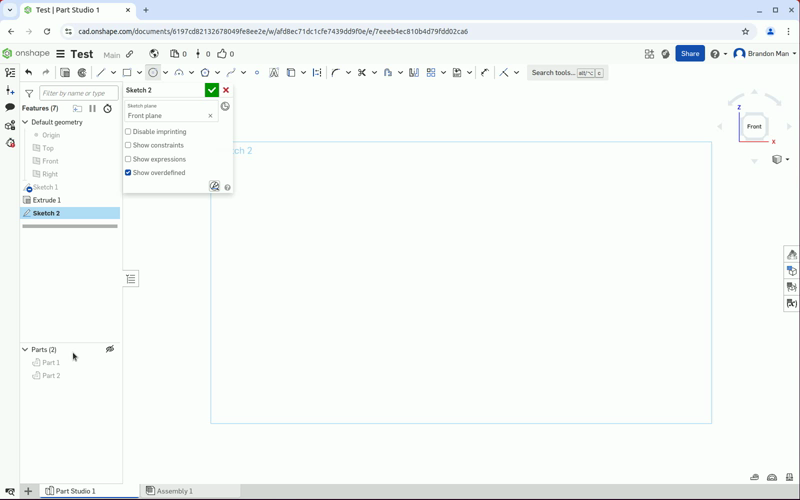
key_down(shift)
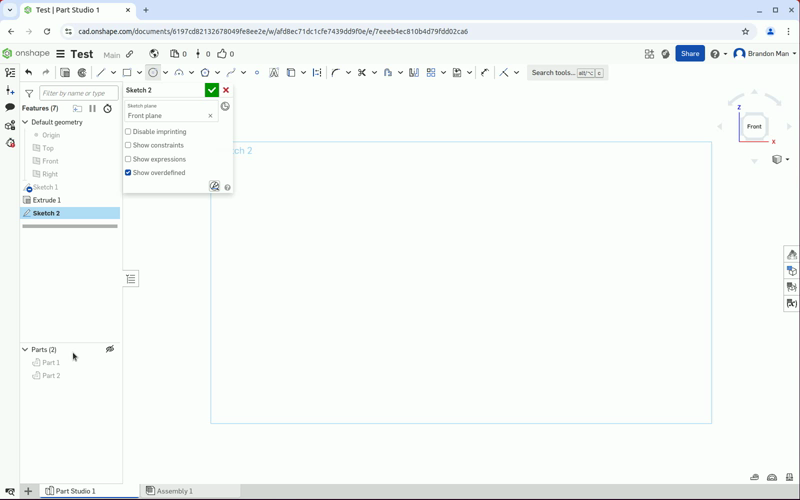
mouse_move(461, 205)
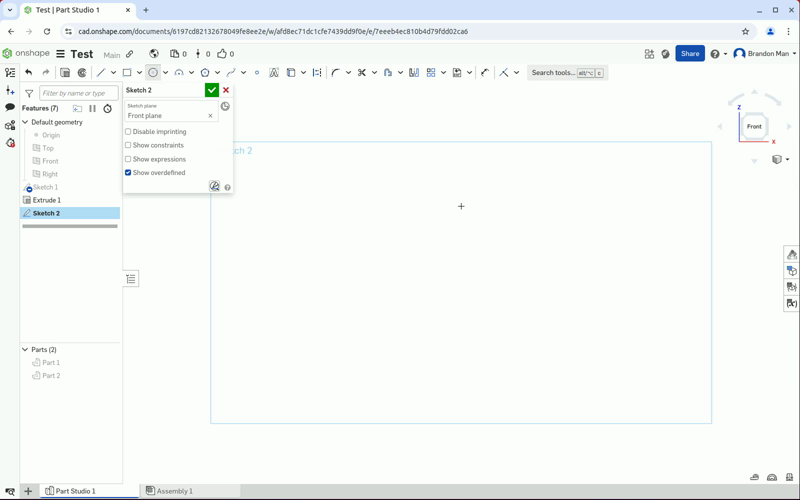
click(461, 205)
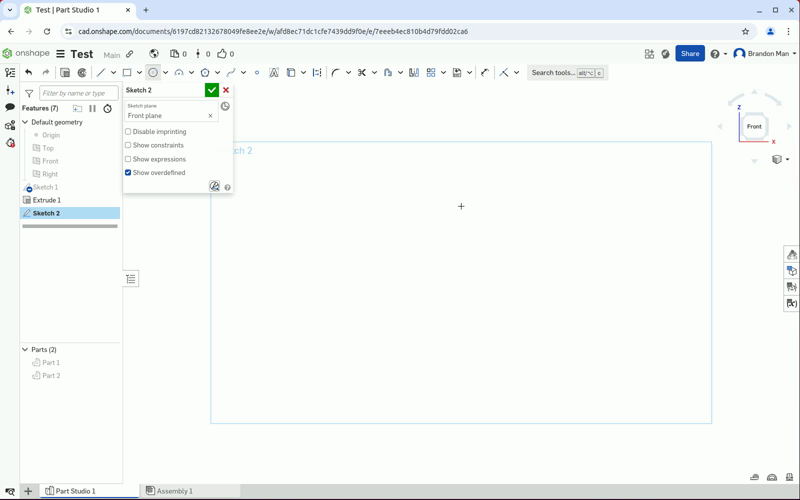
key_up(shift)
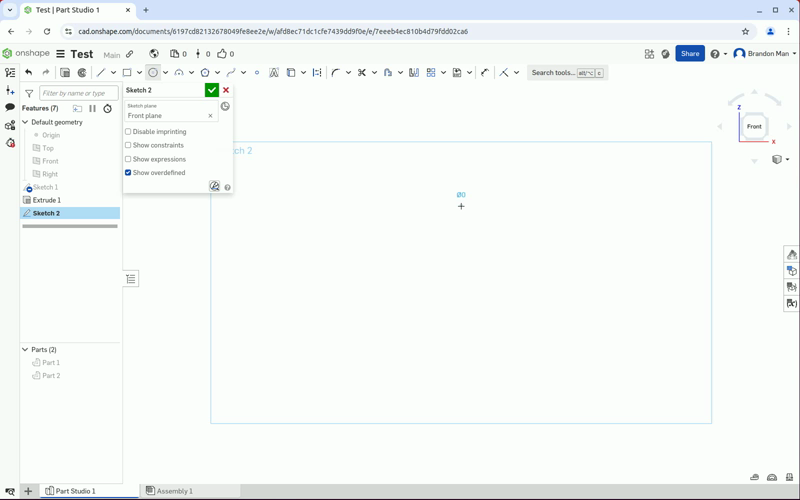
mouse_move(497, 205)
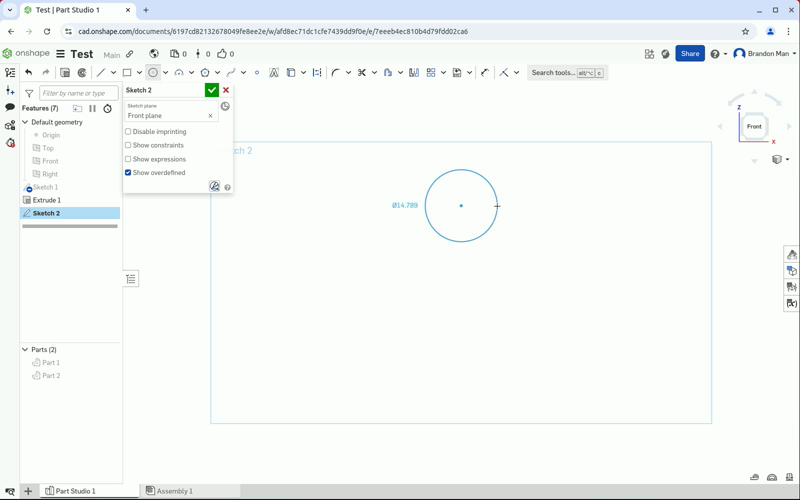
click(497, 205)
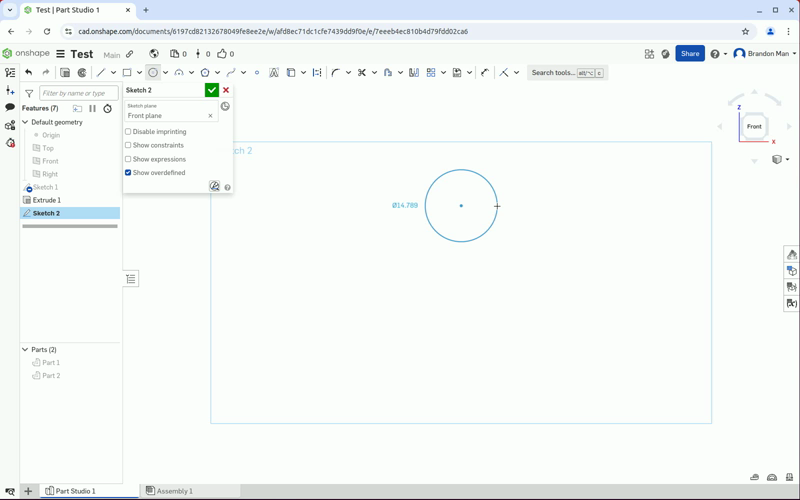
key(esc)
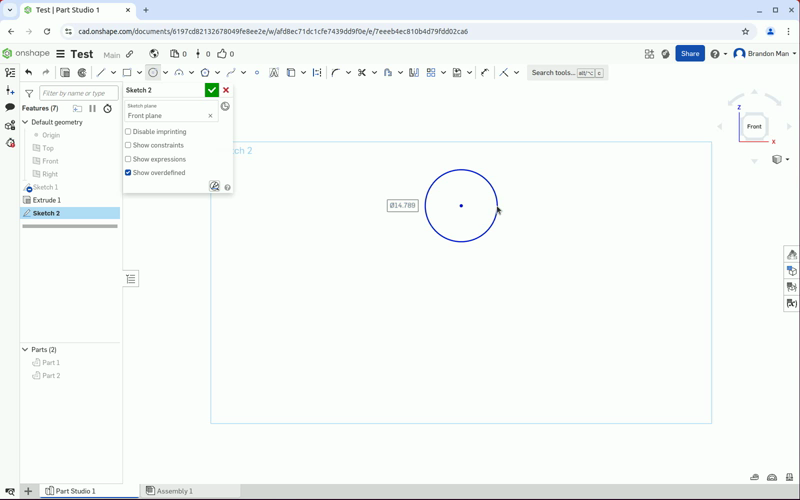
key(c)
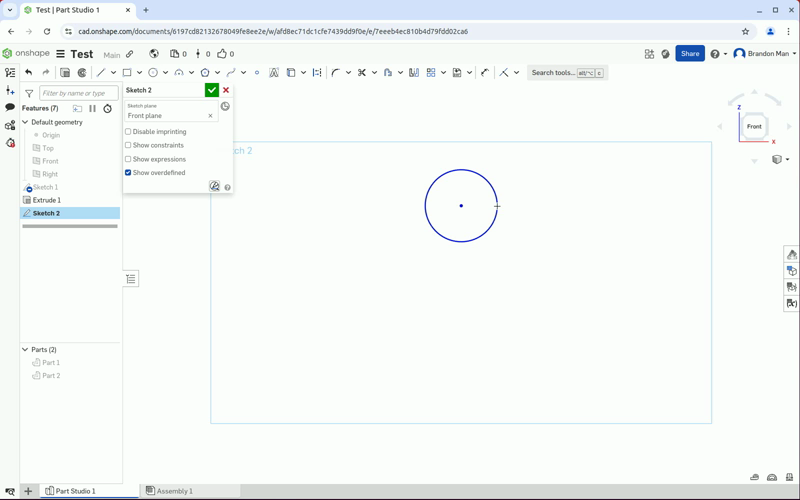
key_down(shift)
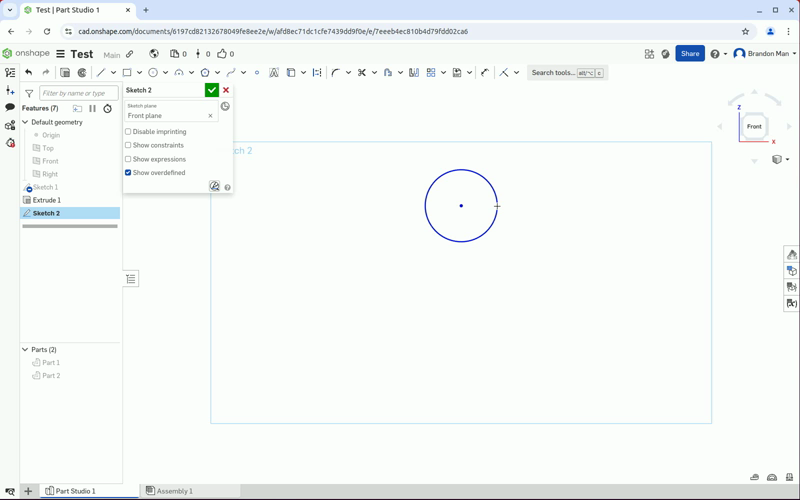
mouse_move(461, 205)
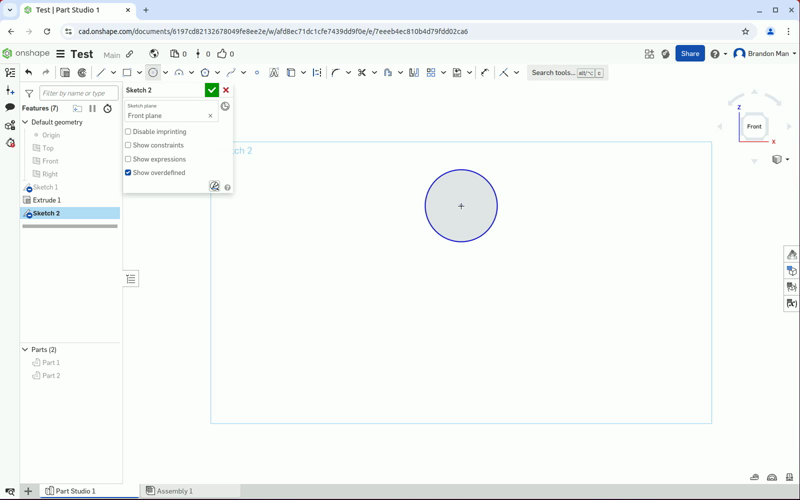
click(461, 205)
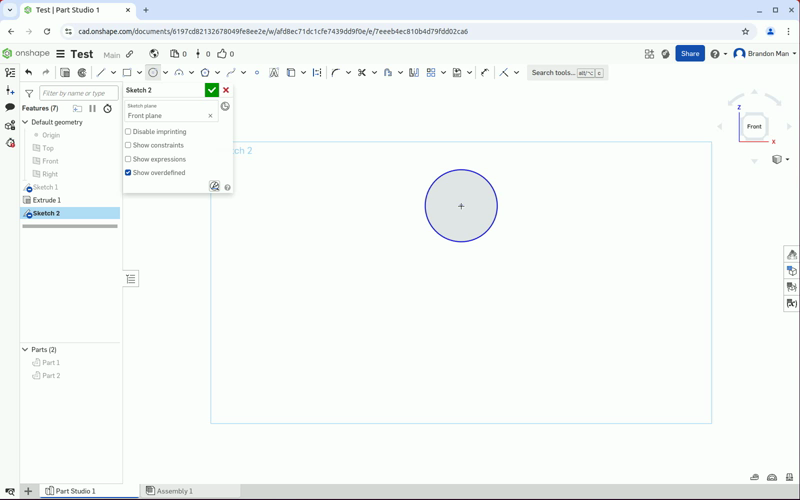
key_up(shift)
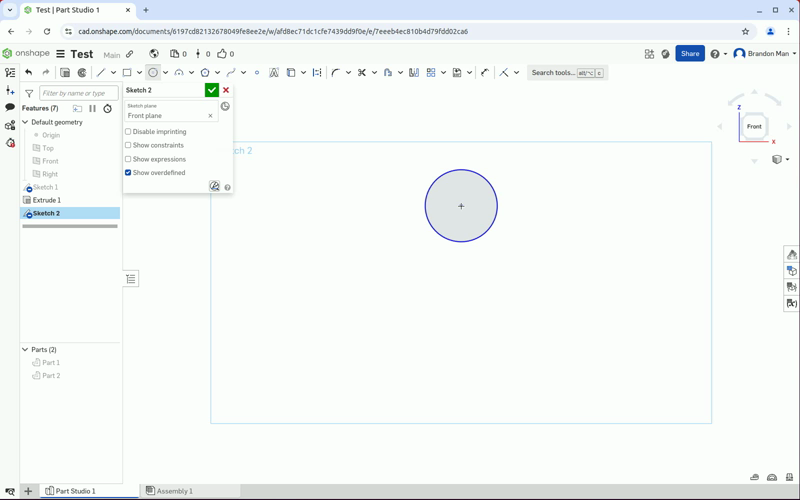
mouse_move(489, 205)
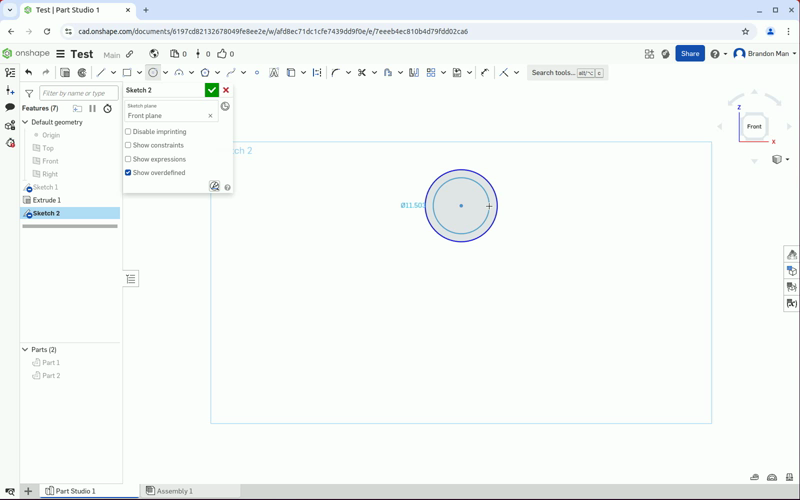
click(489, 205)
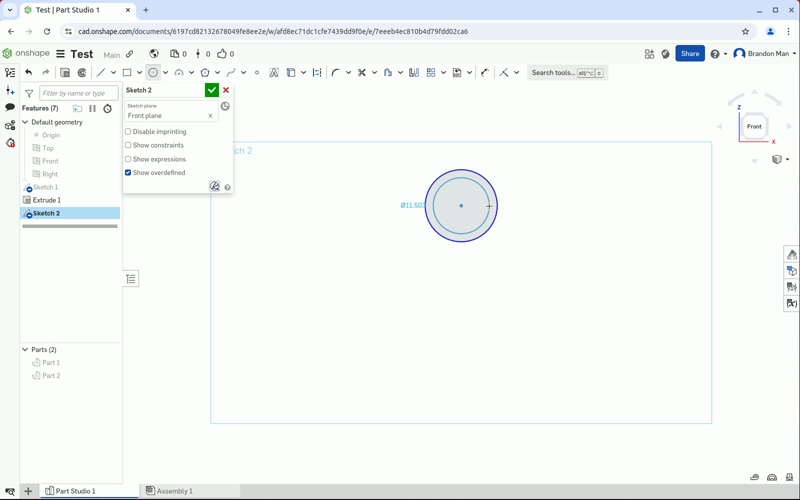
key(esc)
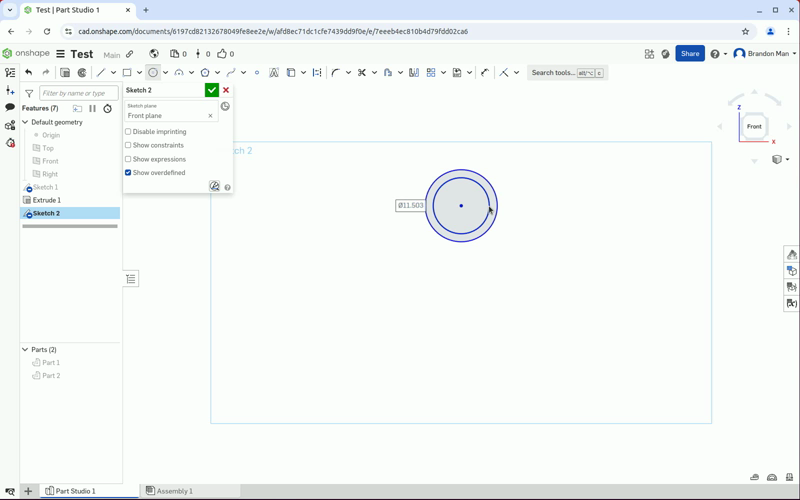
mouse_move(490, 194)
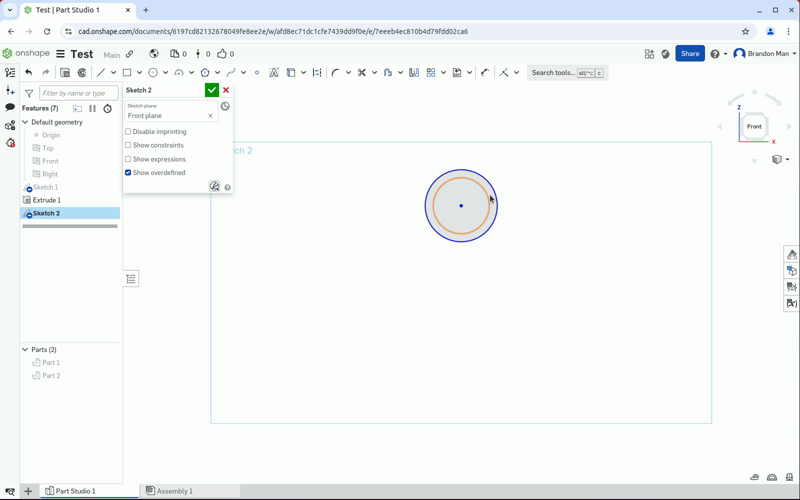
scroll(6)
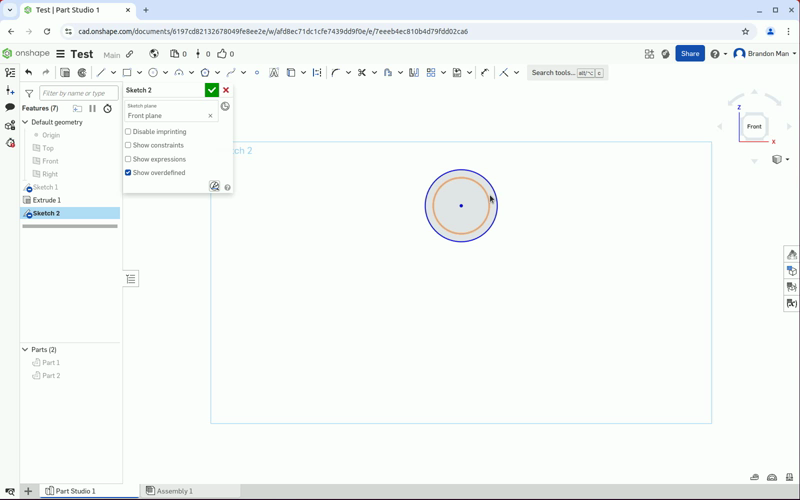
scroll(6)
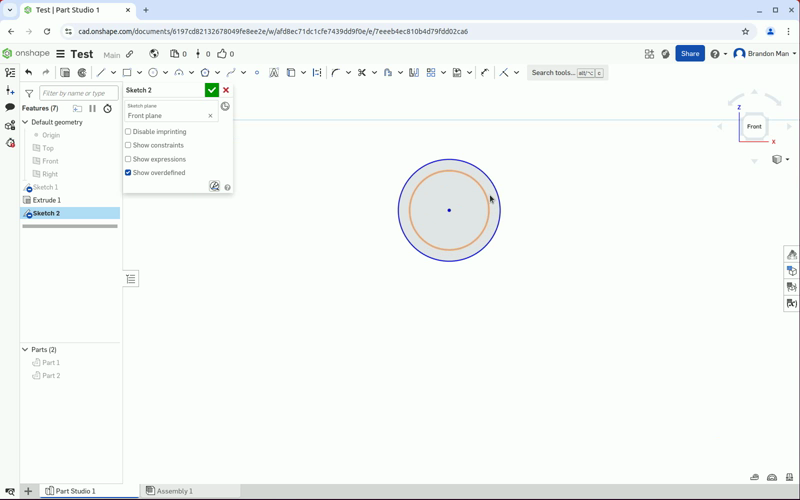
scroll(6)
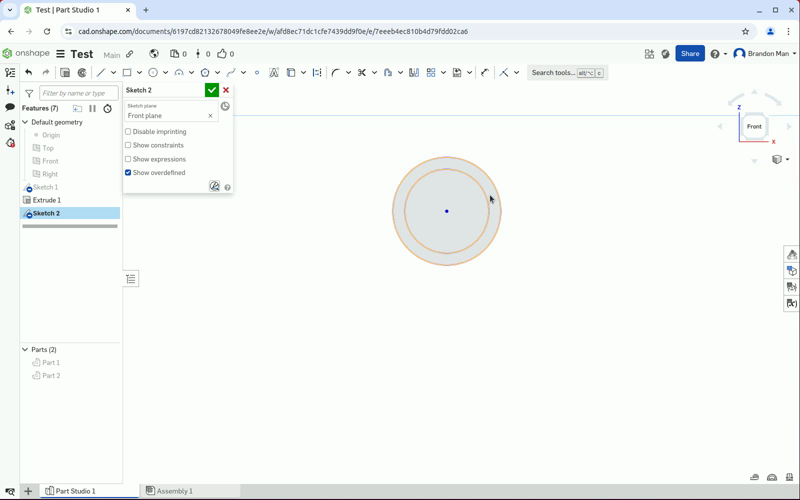
scroll(6)
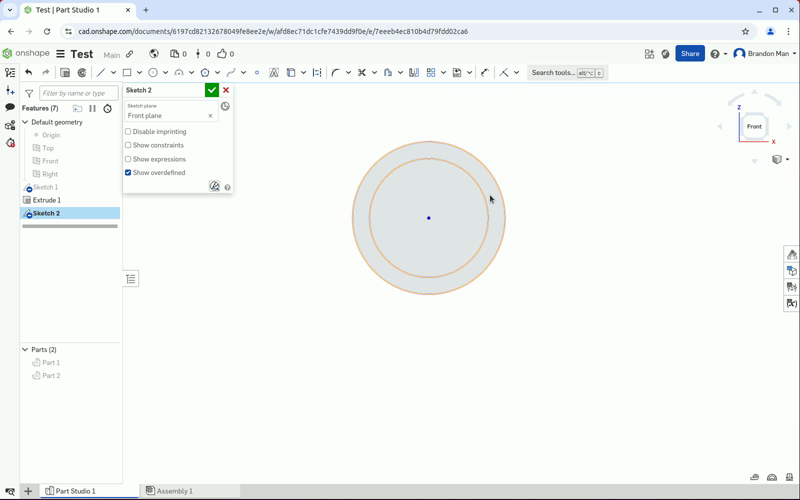
scroll(6)
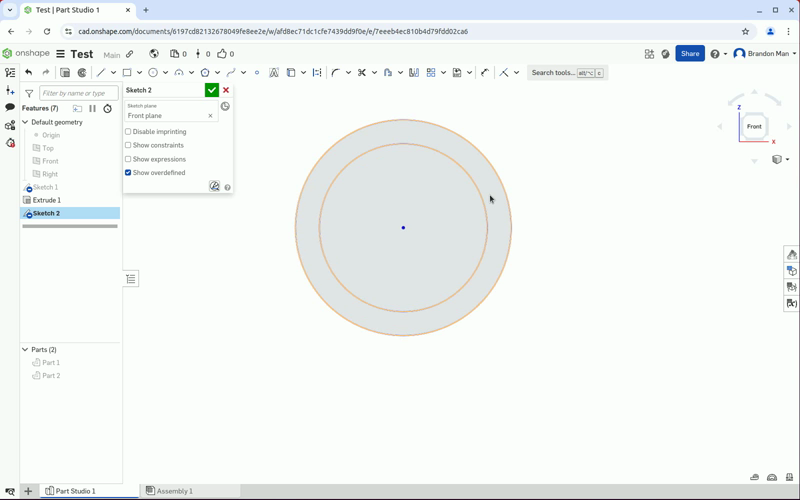
scroll(6)
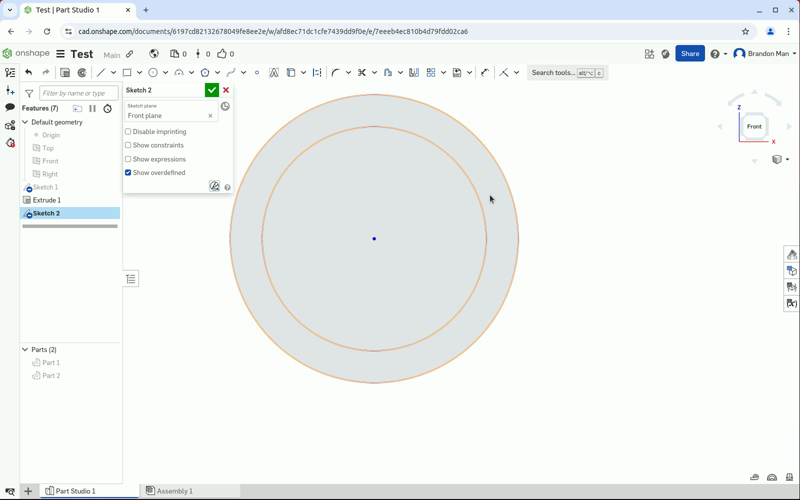
scroll(6)
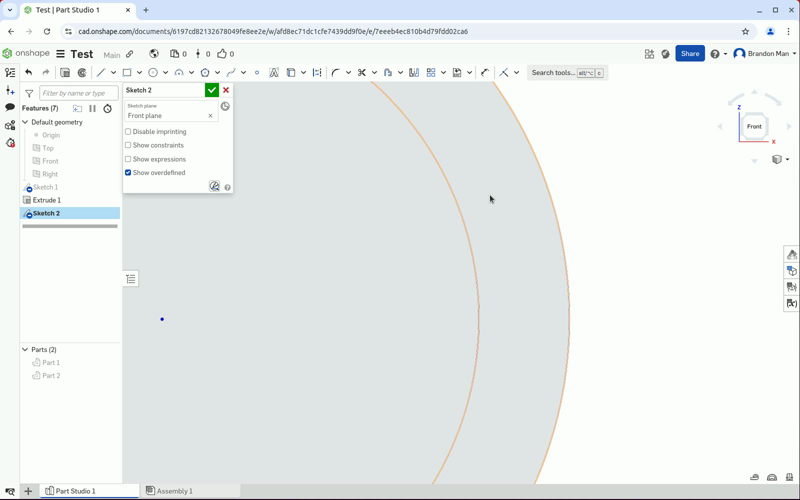
click(490, 194)
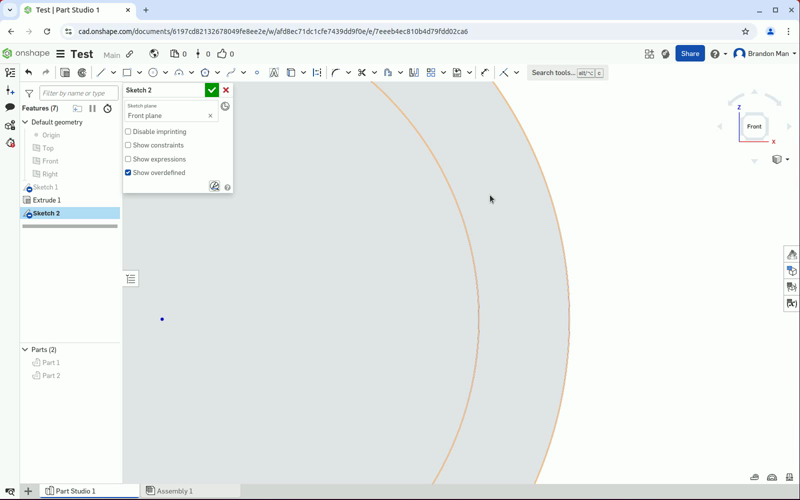
scroll(-6)
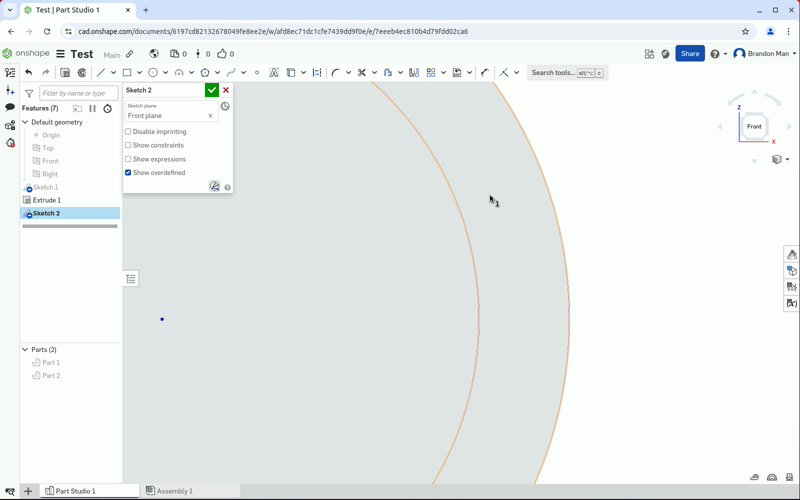
scroll(-6)
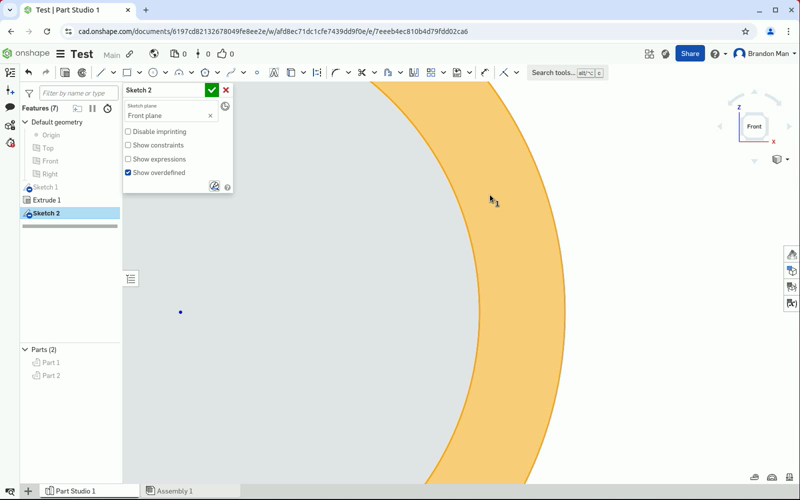
scroll(-6)
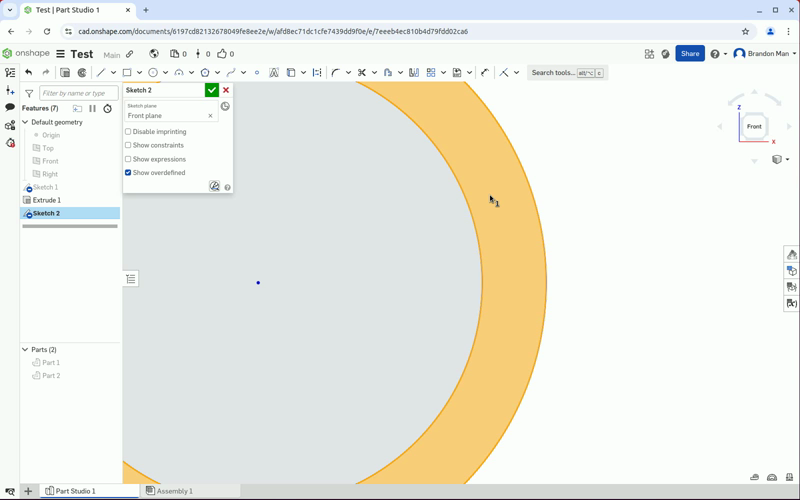
scroll(-6)
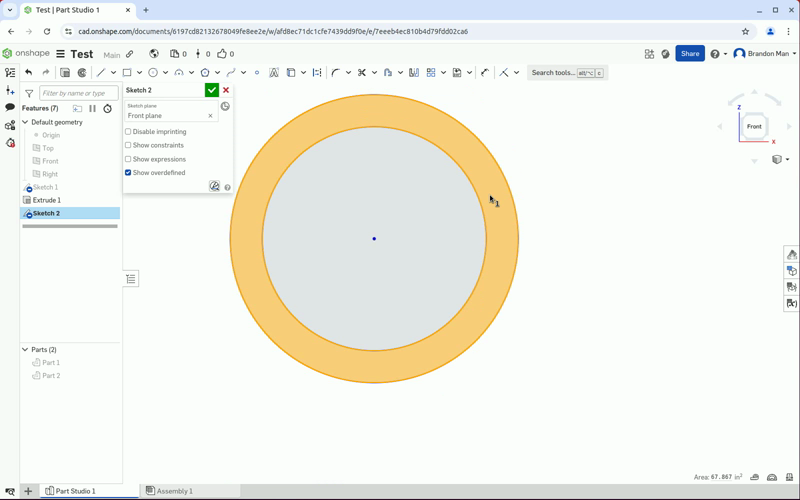
scroll(-6)
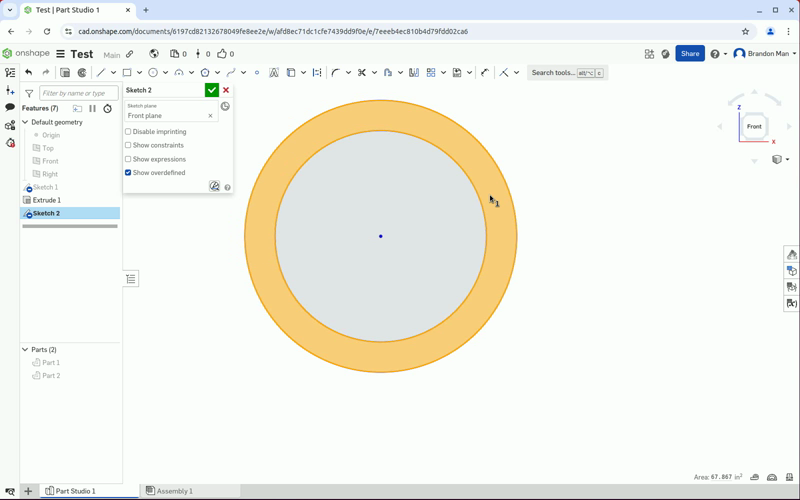
scroll(-6)
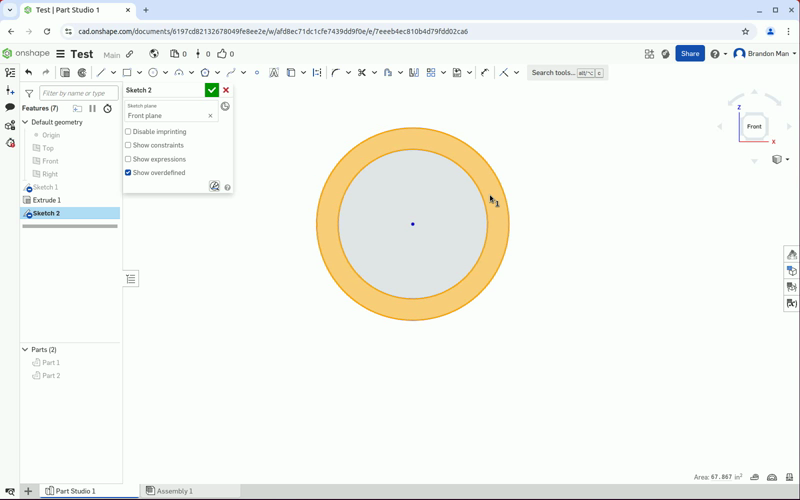
scroll(-6)
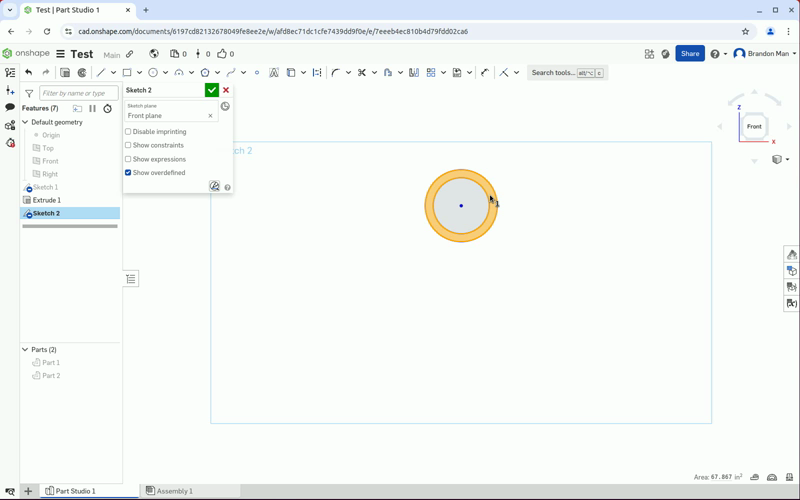
mouse_move(73, 352)
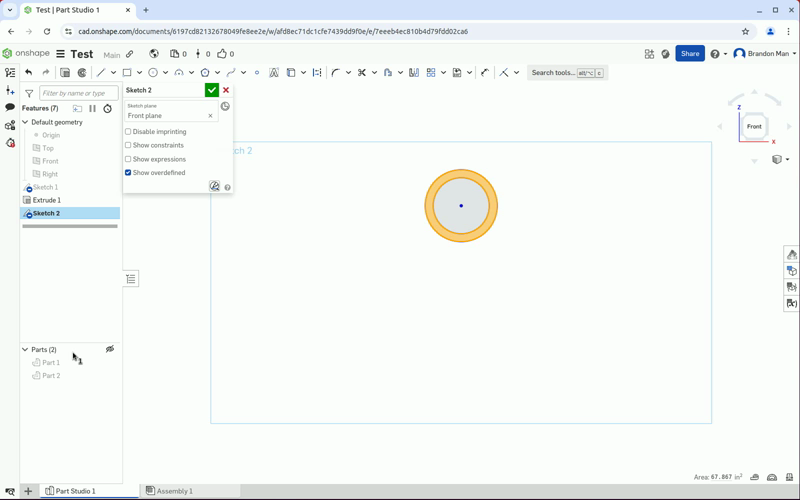
key(shift+y)
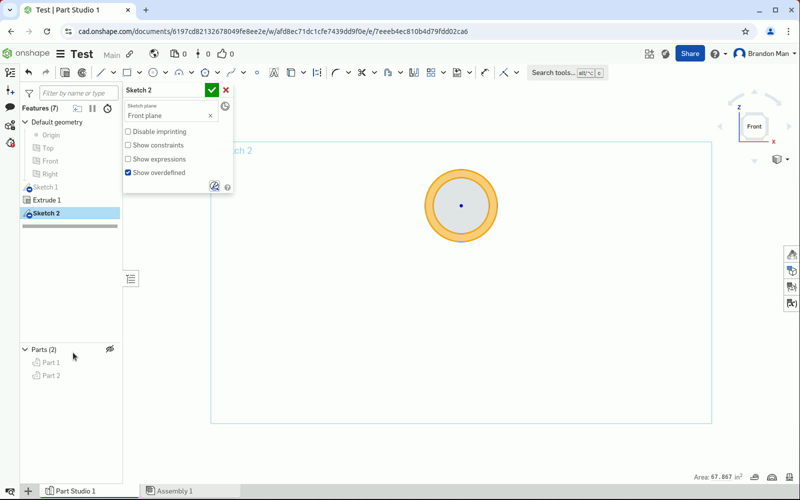
key(shift+e)
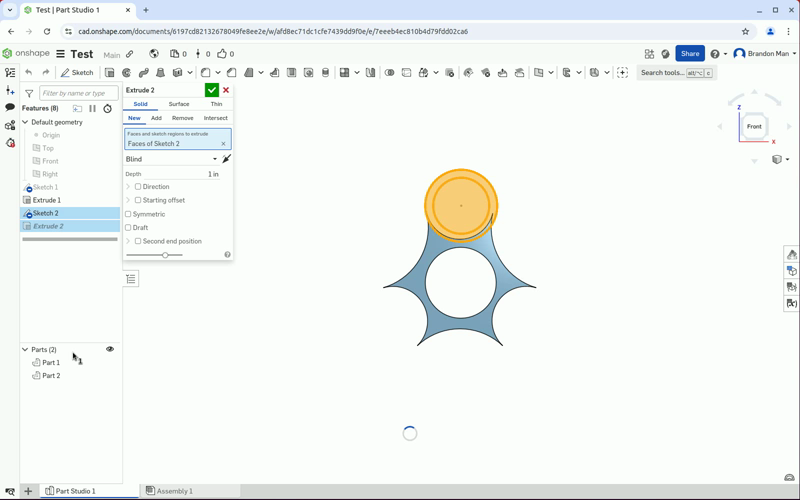
mouse_move(143, 106)
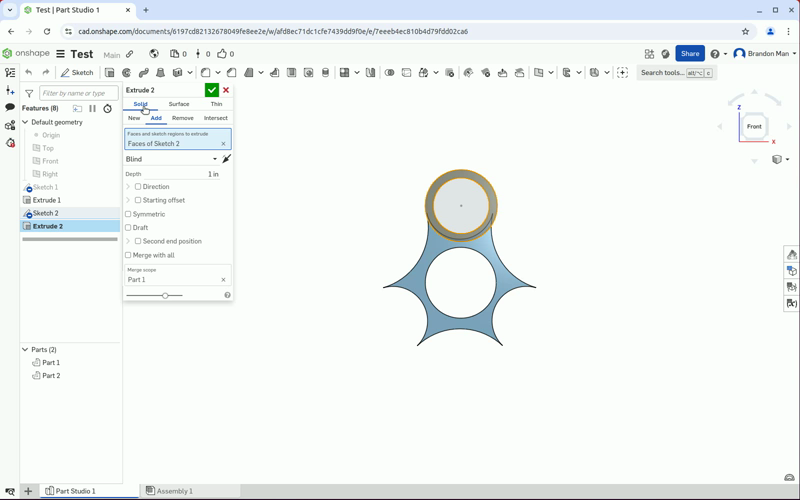
click(143, 106)
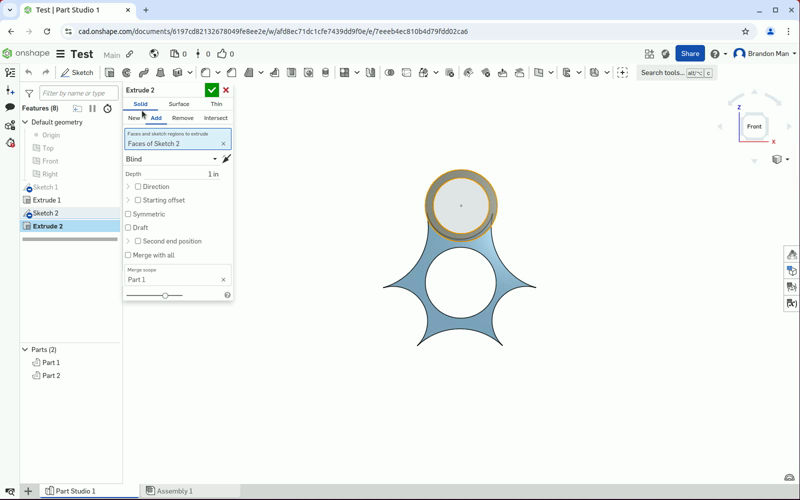
mouse_move(137, 120)
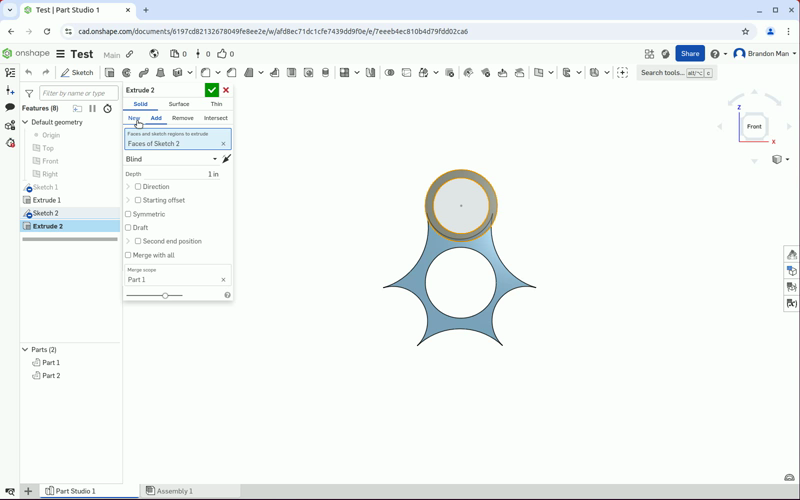
click(137, 120)
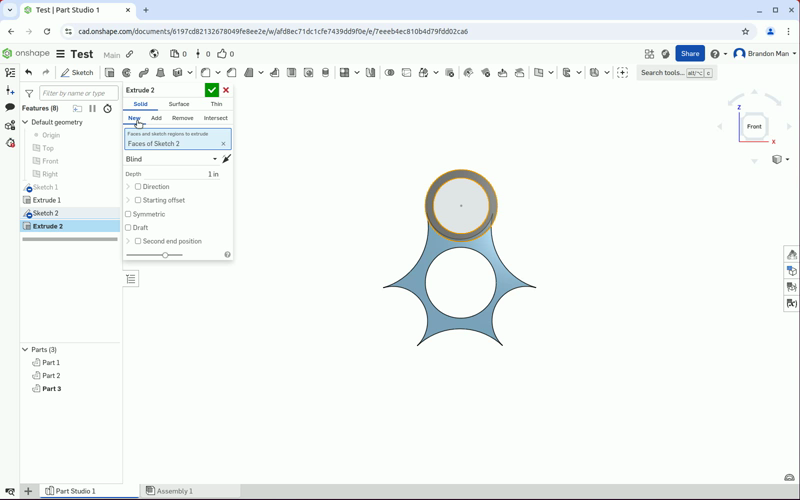
key(tab, 4)
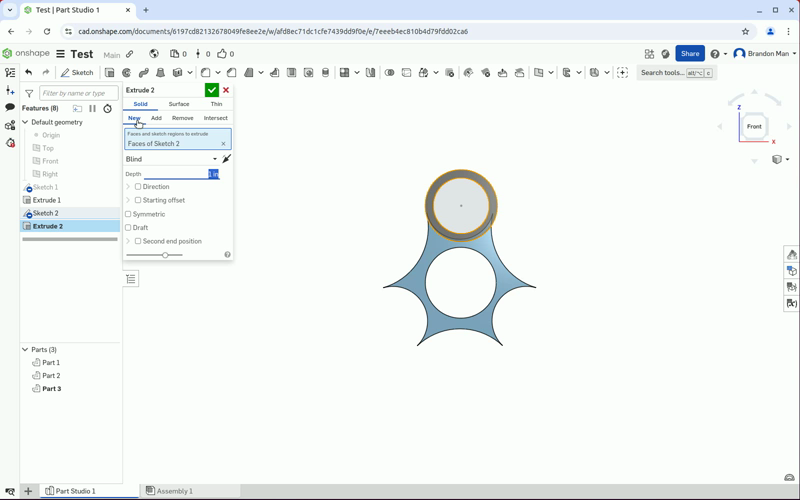
text(9.628)
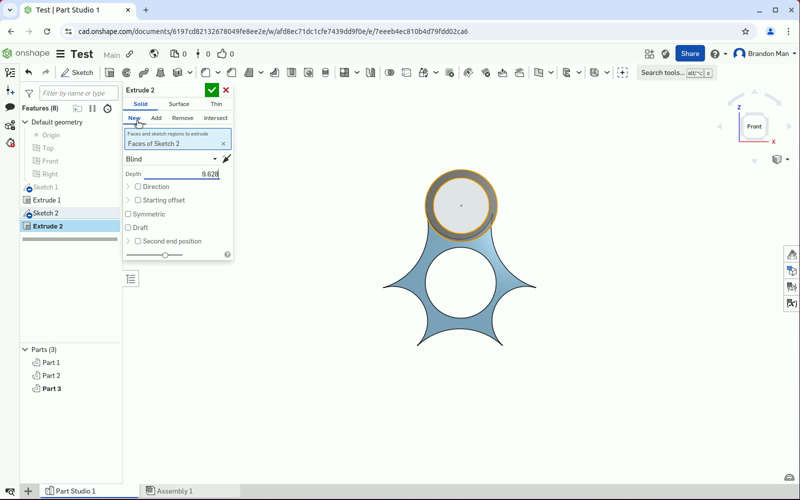
key(enter)
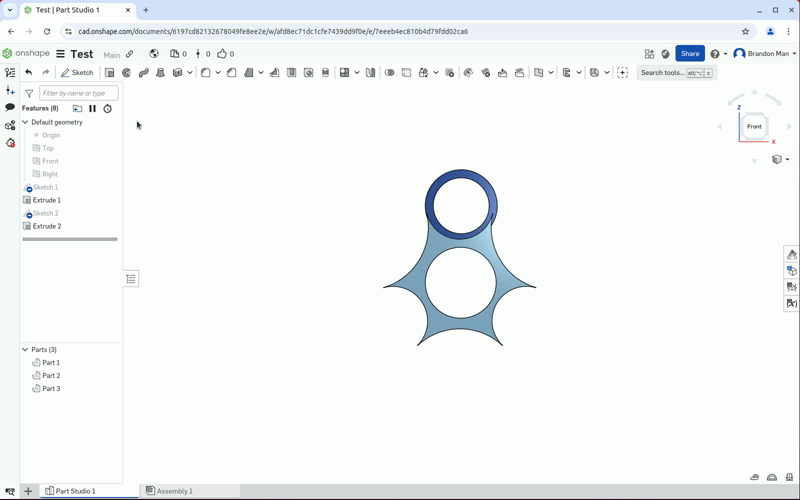
key(shift+h)
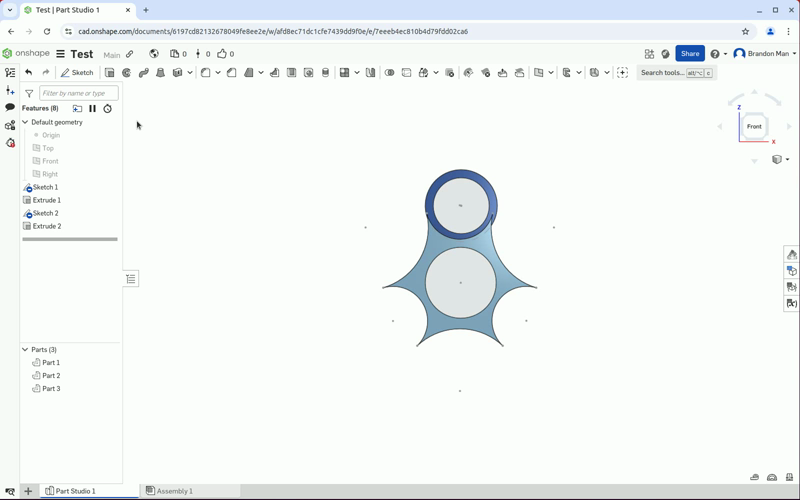
key(shift+h)
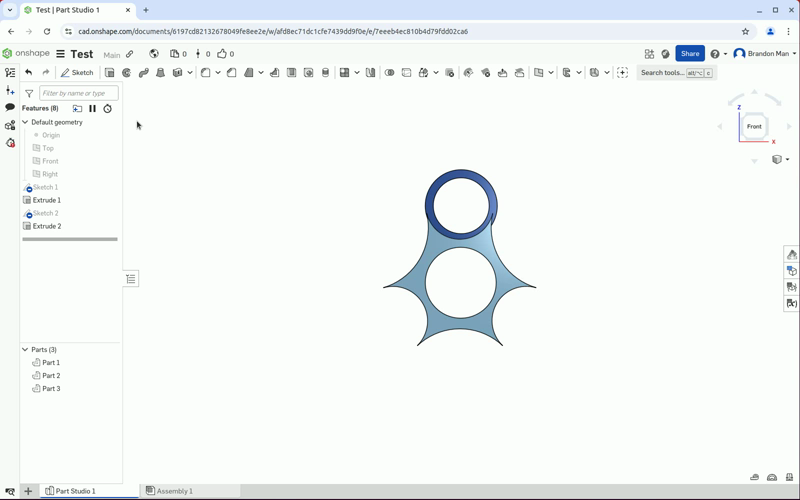
mouse_move(73, 189)
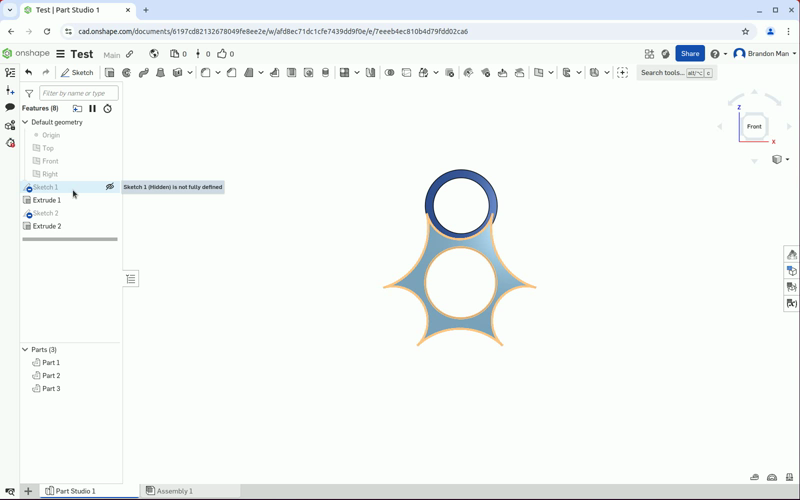
click(73, 189)
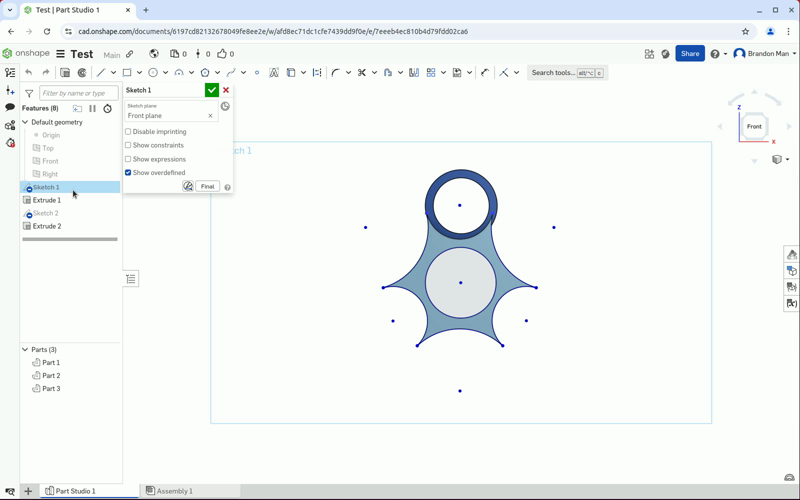
mouse_move(229, 92)
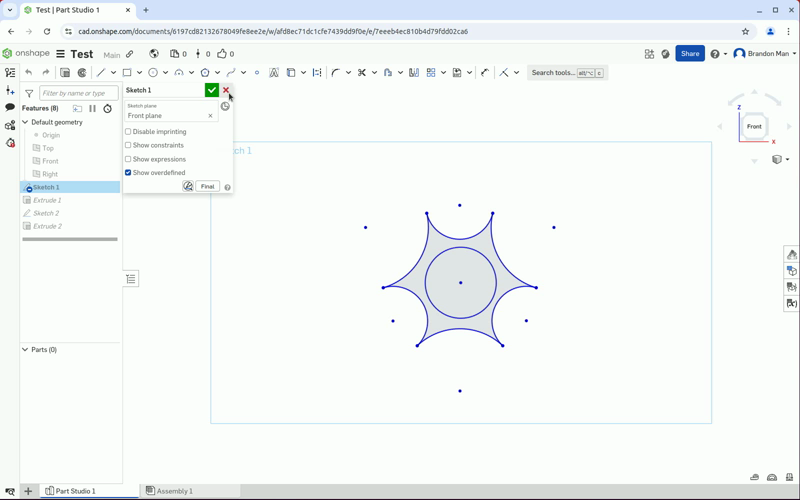
click(229, 92)
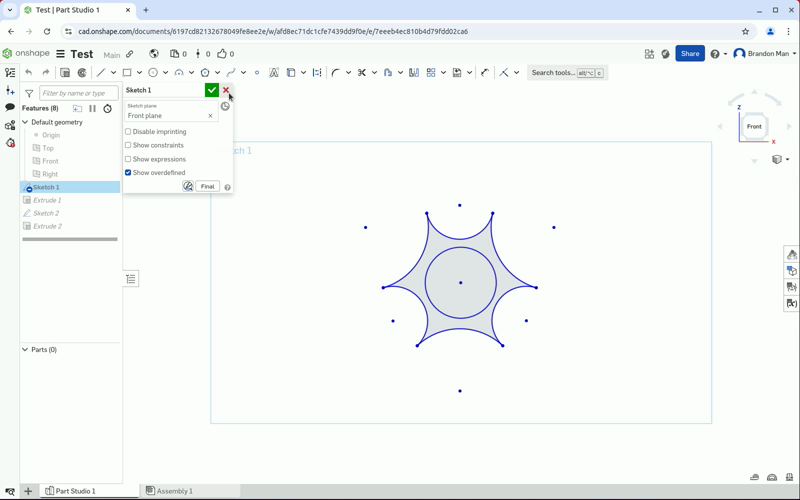
key(shift+s)
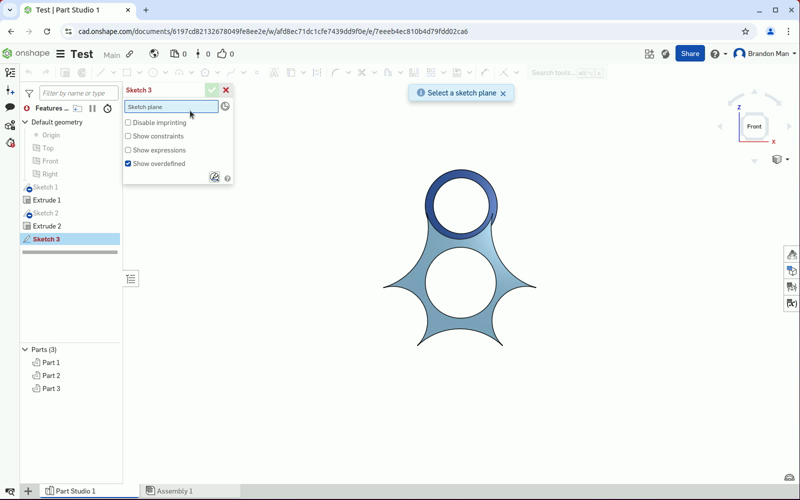
mouse_move(73, 163)
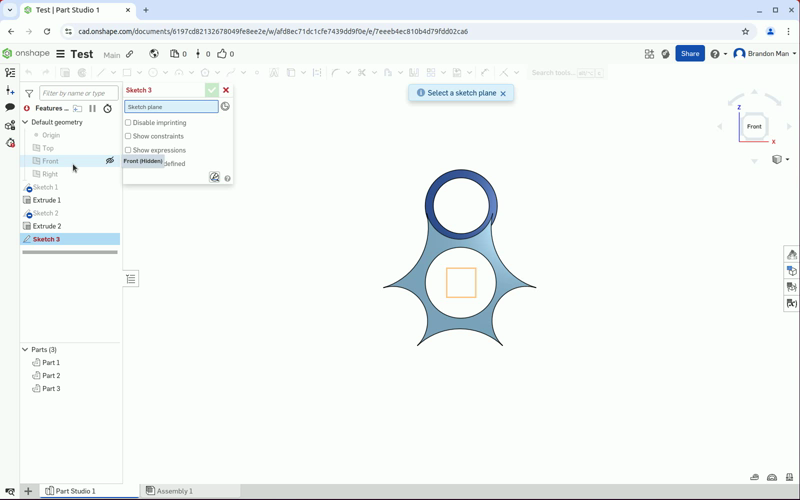
click(73, 163)
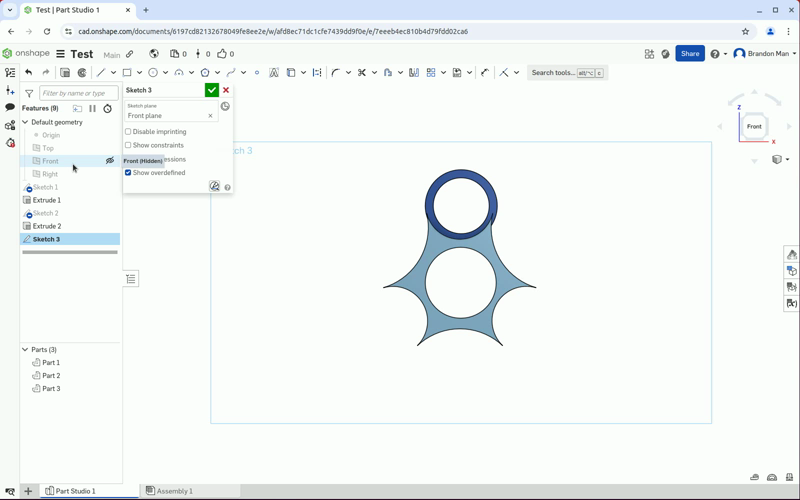
mouse_move(73, 352)
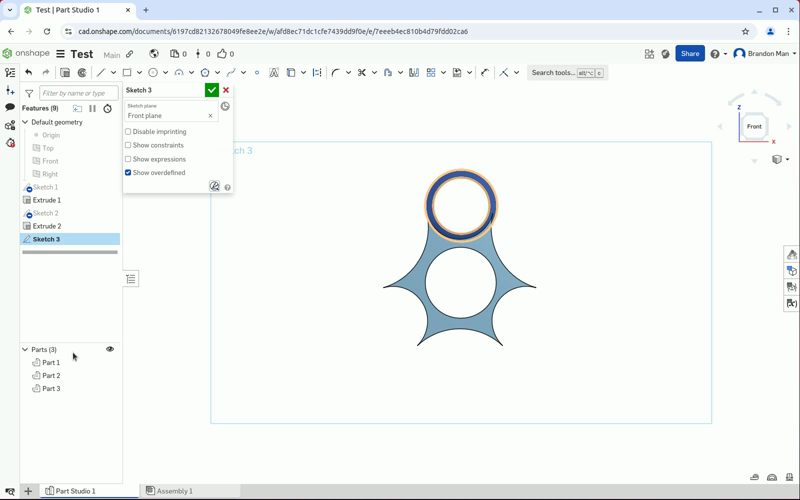
key(y)
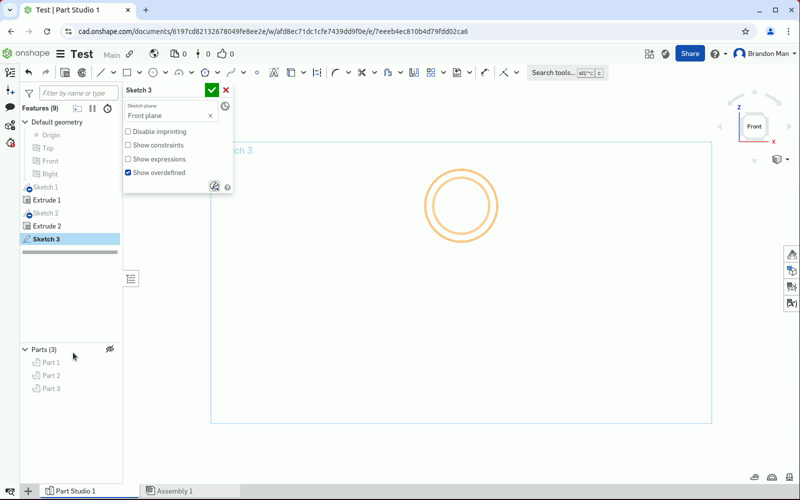
key(c)
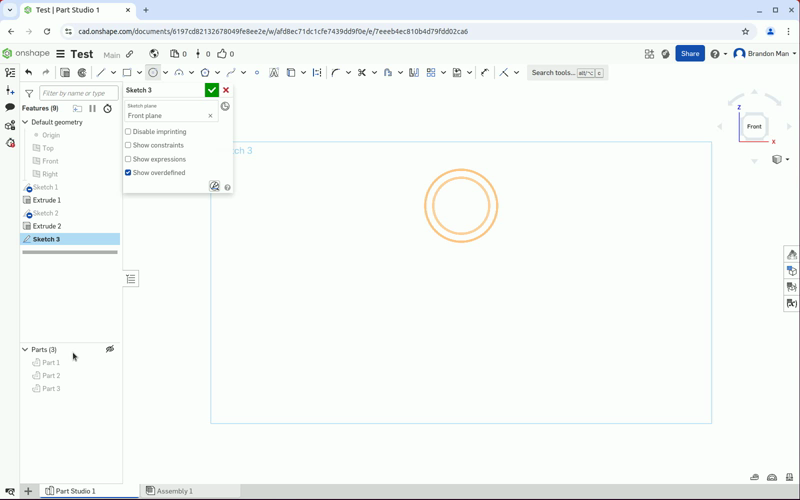
key_down(shift)
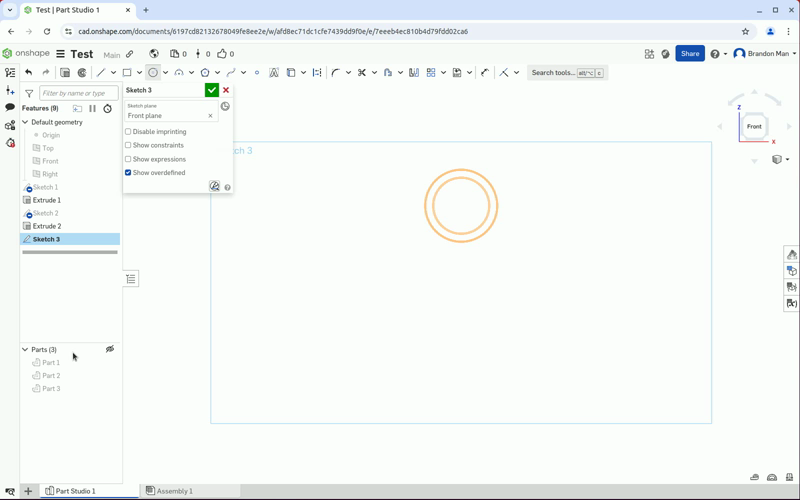
mouse_move(529, 321)
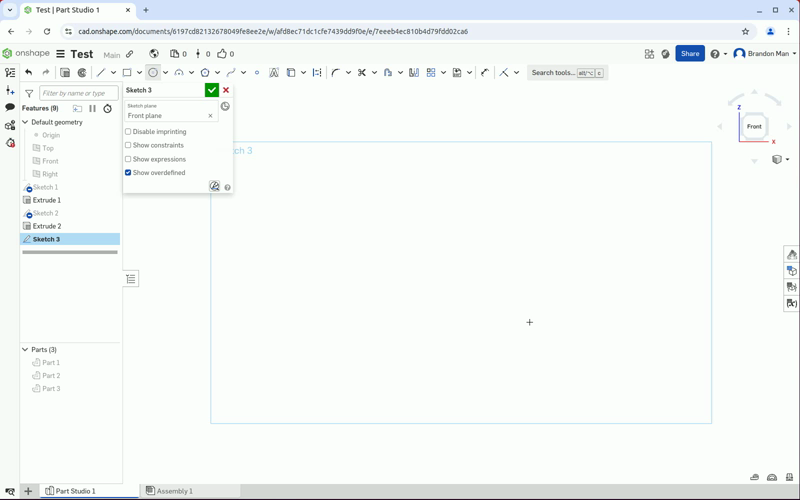
click(529, 321)
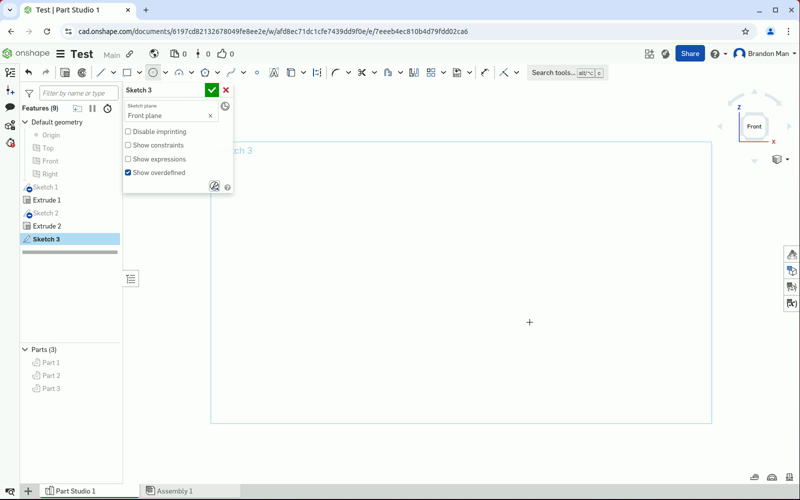
key_up(shift)
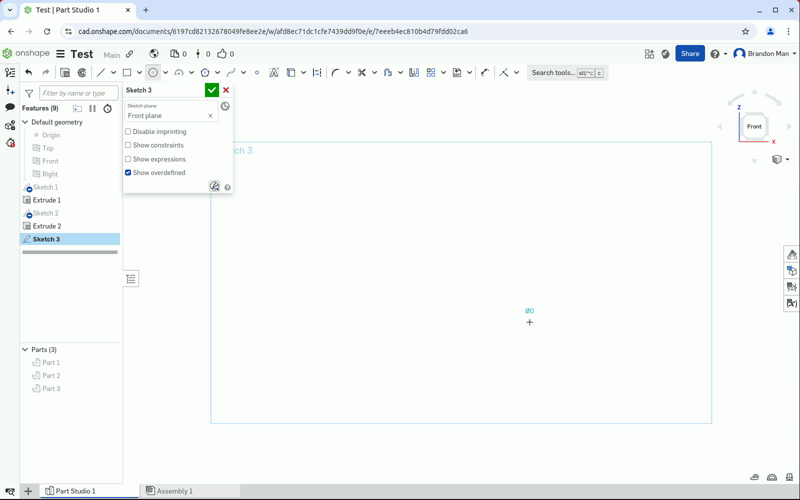
mouse_move(565, 321)
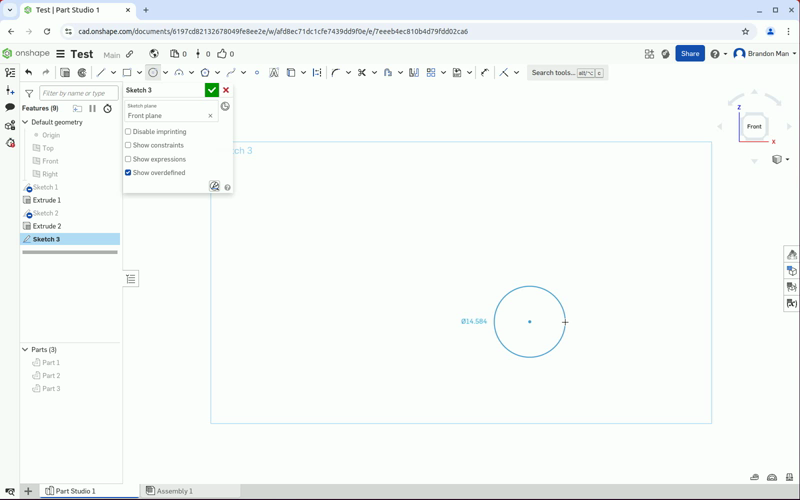
click(565, 321)
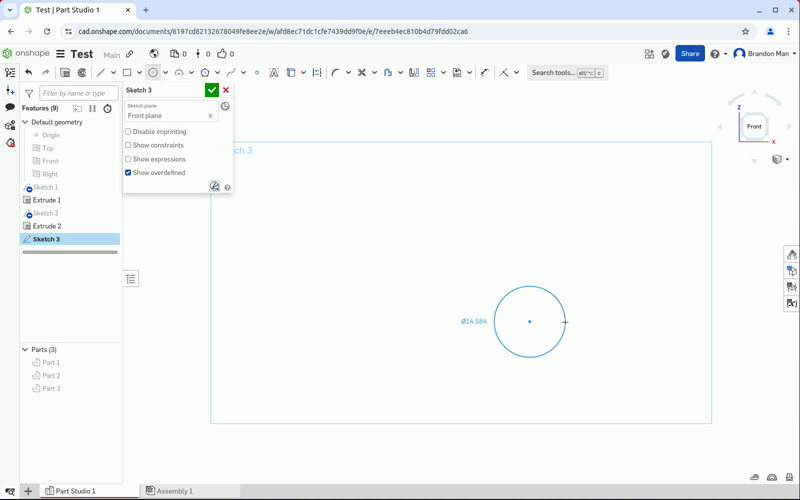
key(esc)
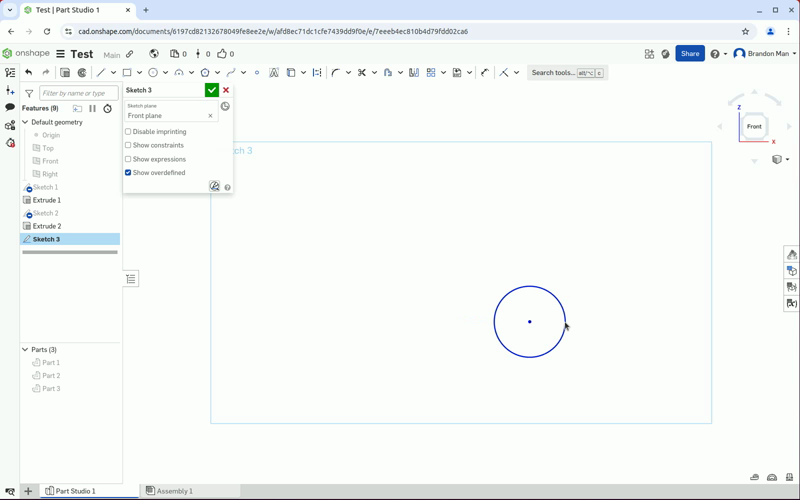
key(c)
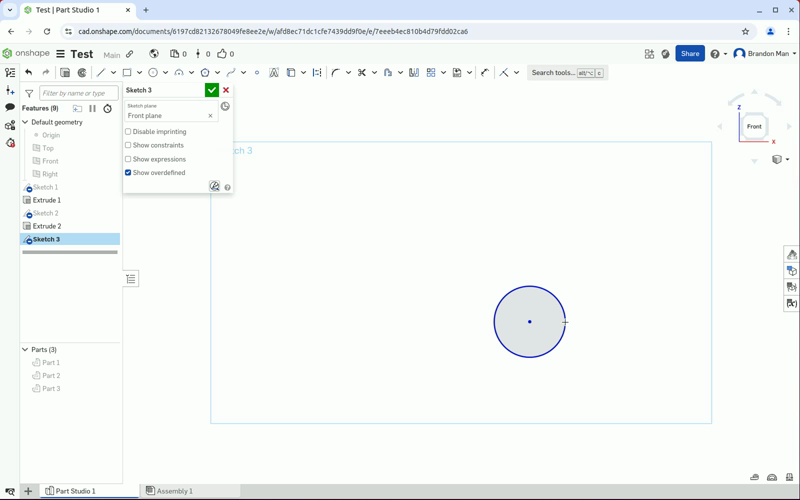
key_down(shift)
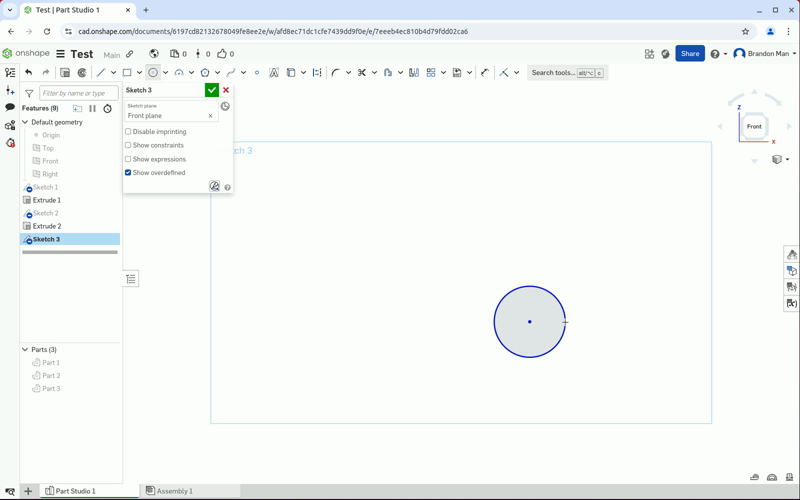
mouse_move(529, 321)
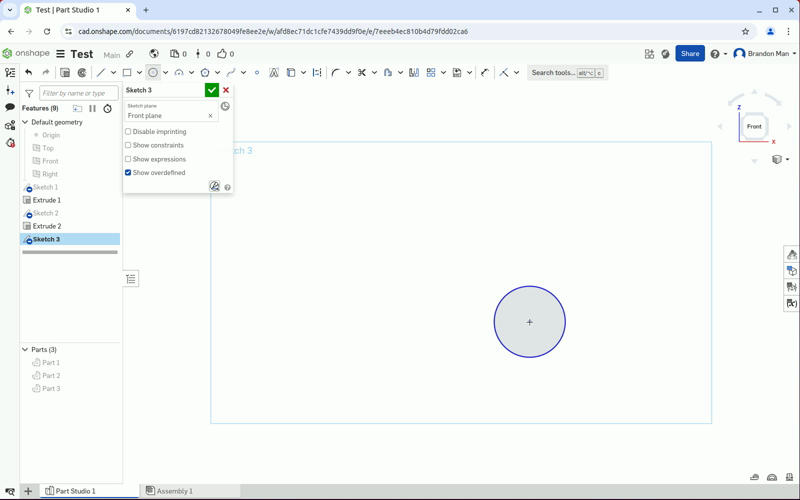
click(529, 321)
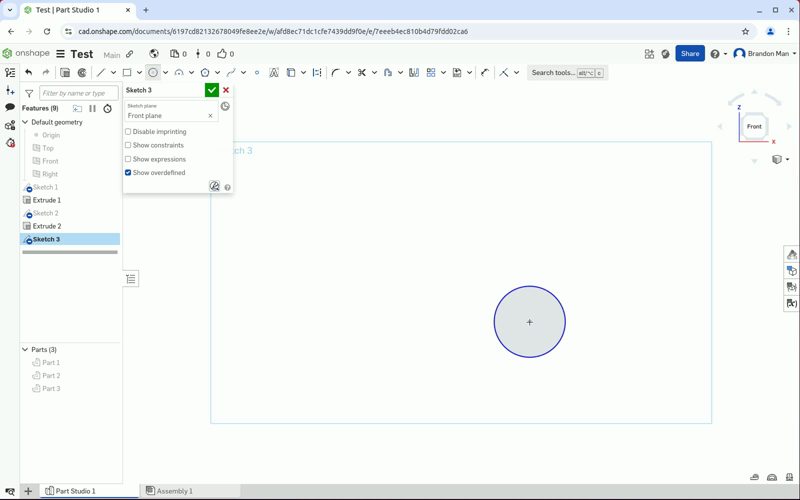
key_up(shift)
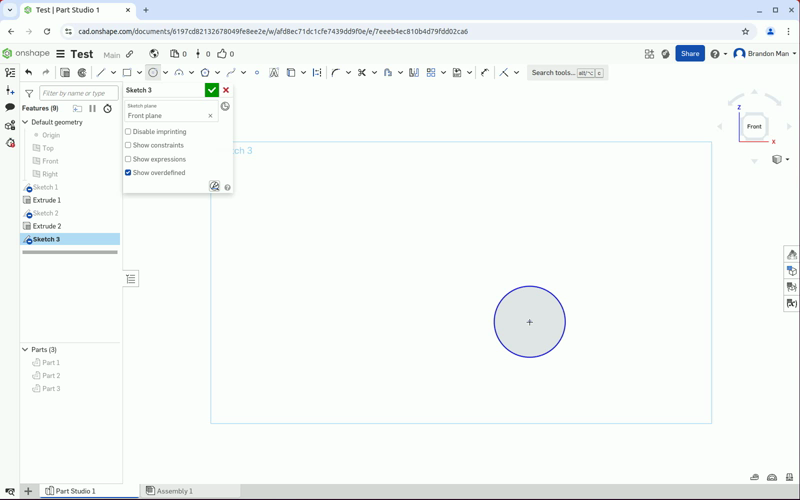
mouse_move(557, 321)
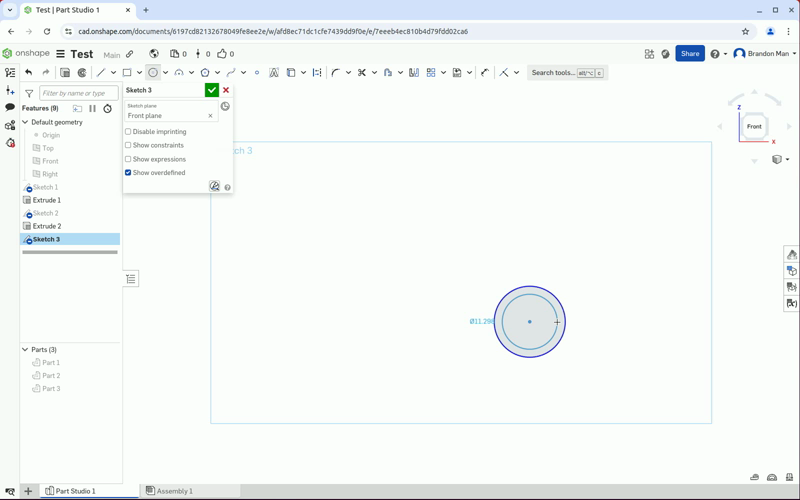
click(557, 321)
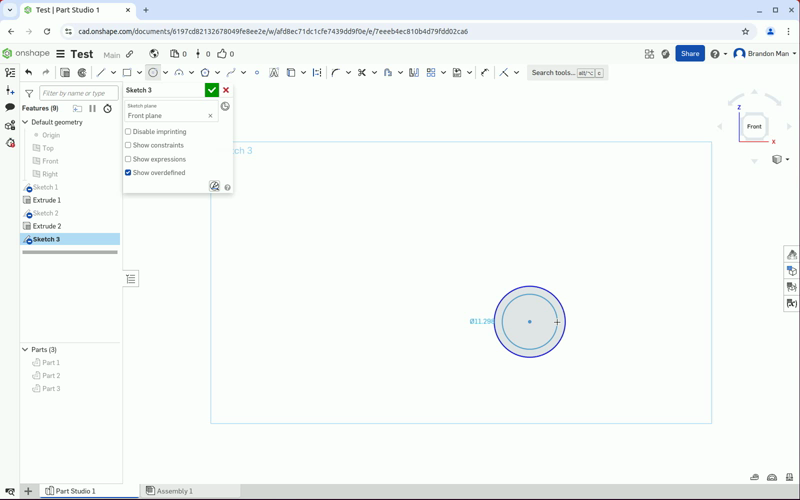
key(esc)
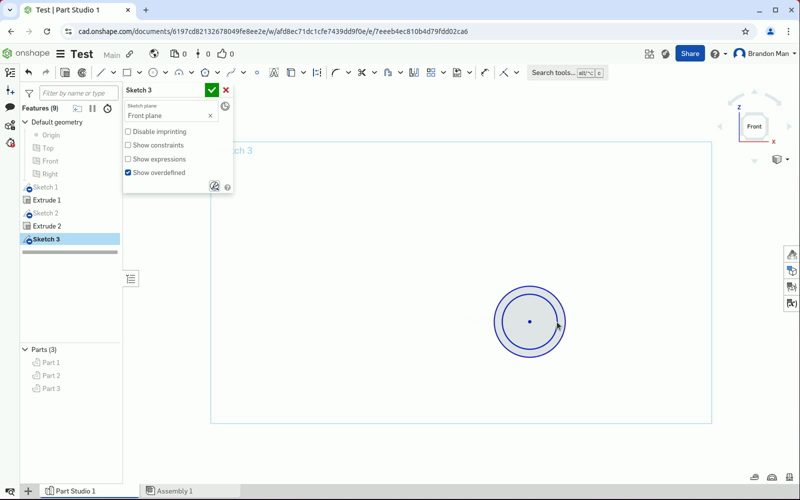
mouse_move(519, 292)
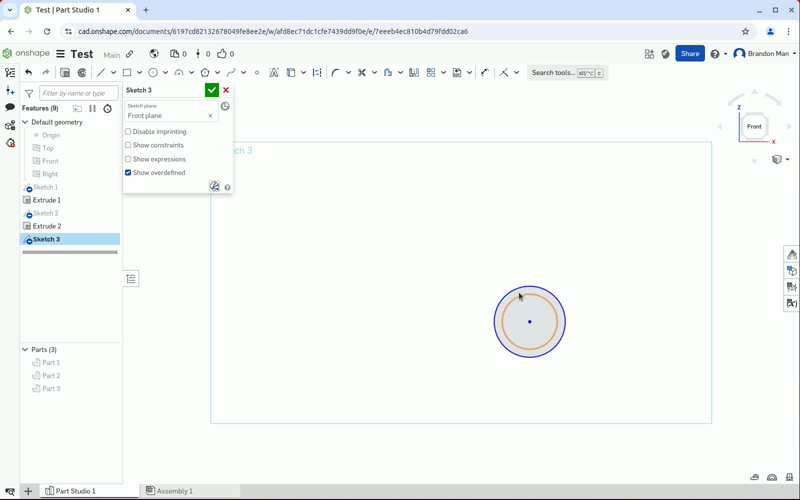
scroll(6)
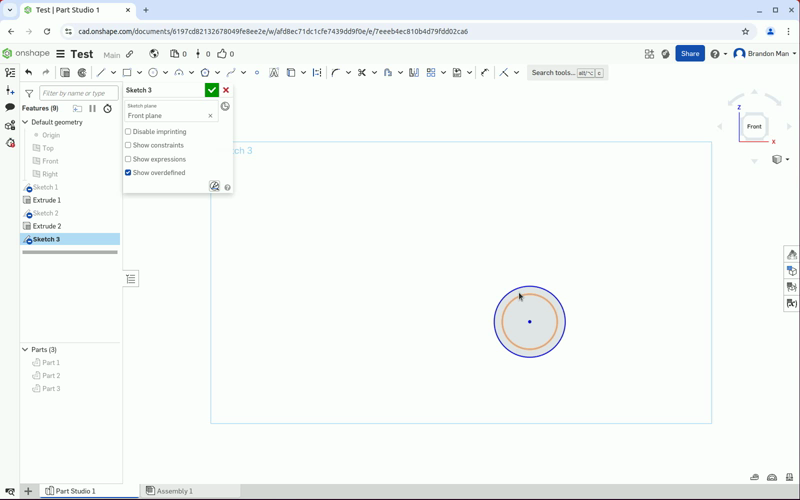
scroll(6)
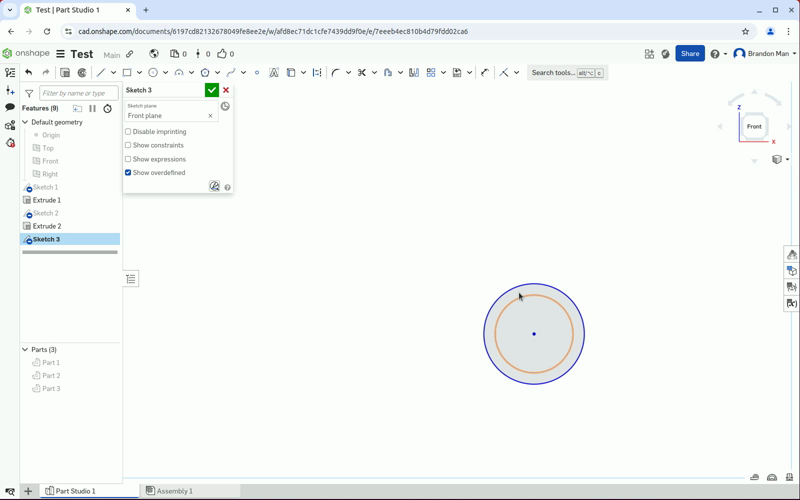
scroll(6)
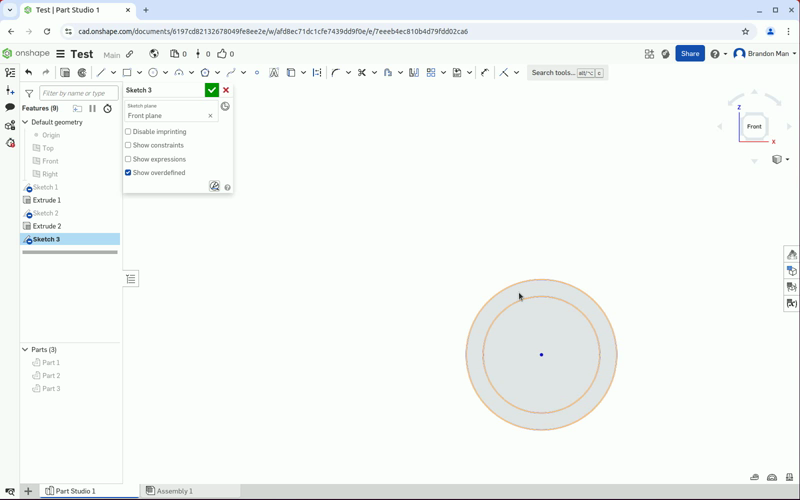
scroll(6)
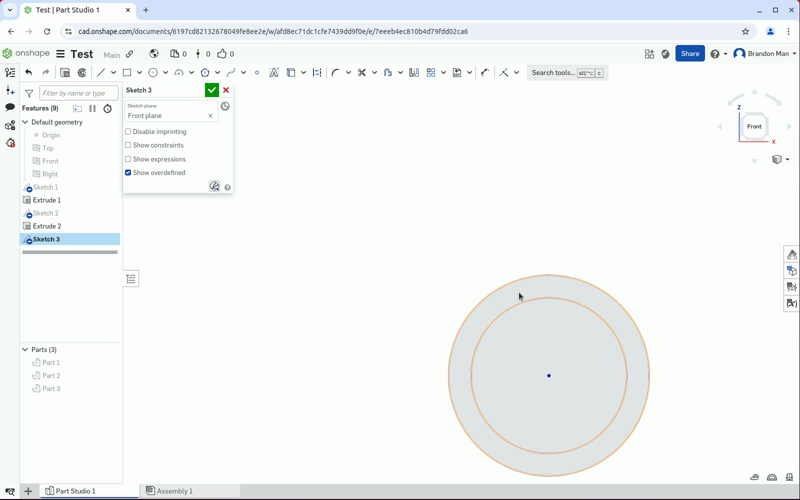
scroll(6)
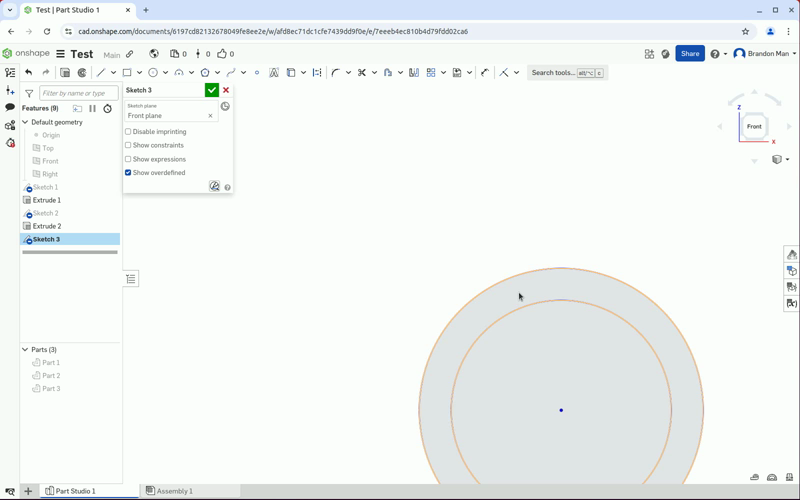
scroll(6)
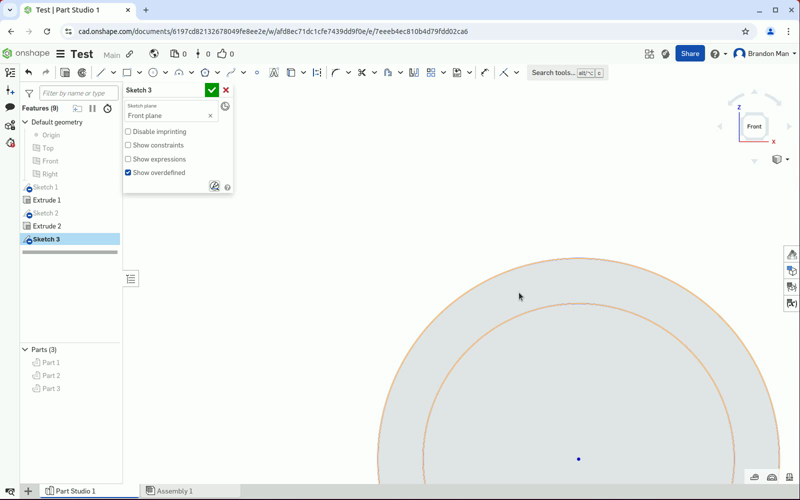
scroll(6)
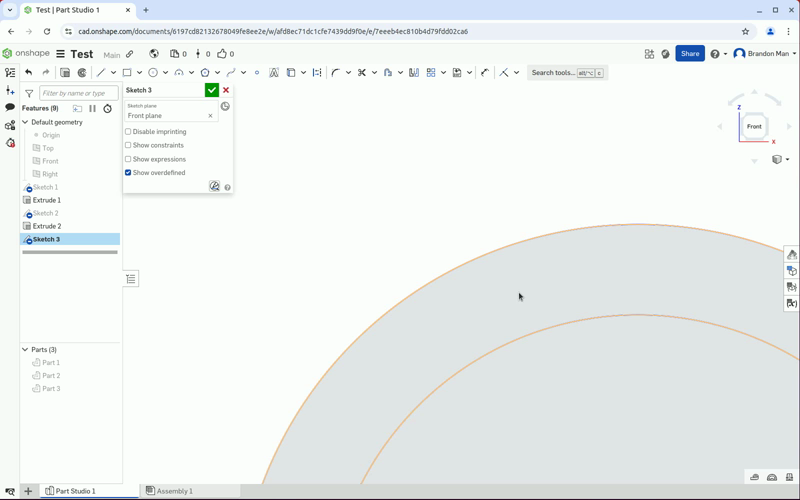
click(519, 292)
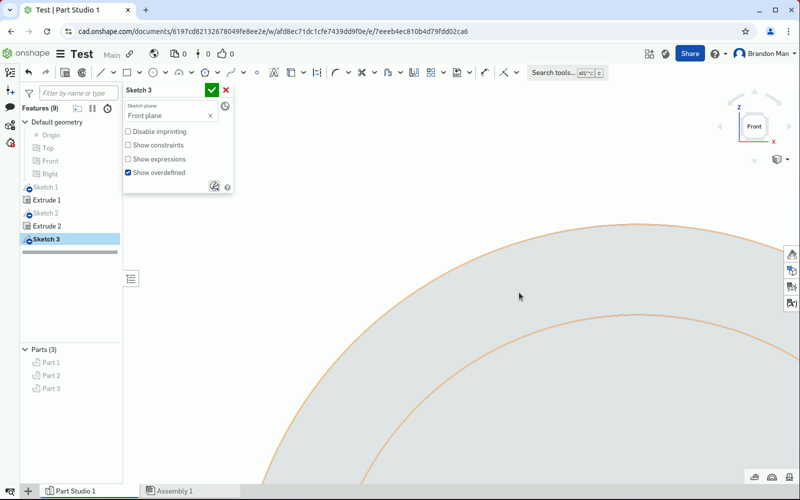
scroll(-6)
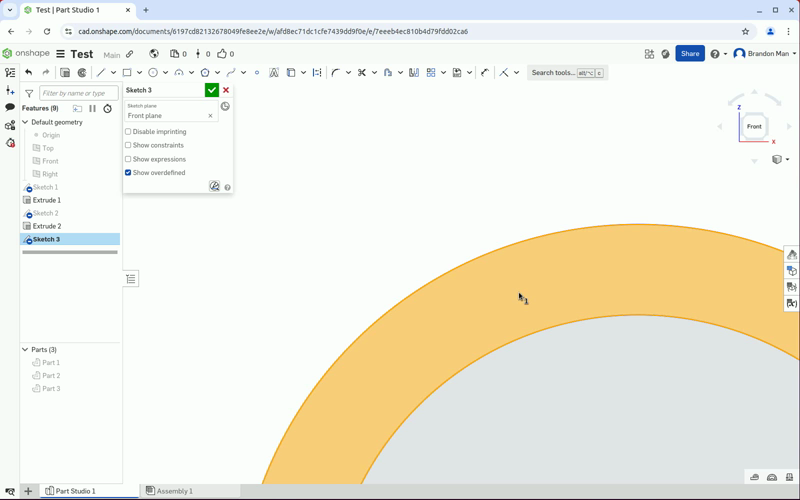
scroll(-6)
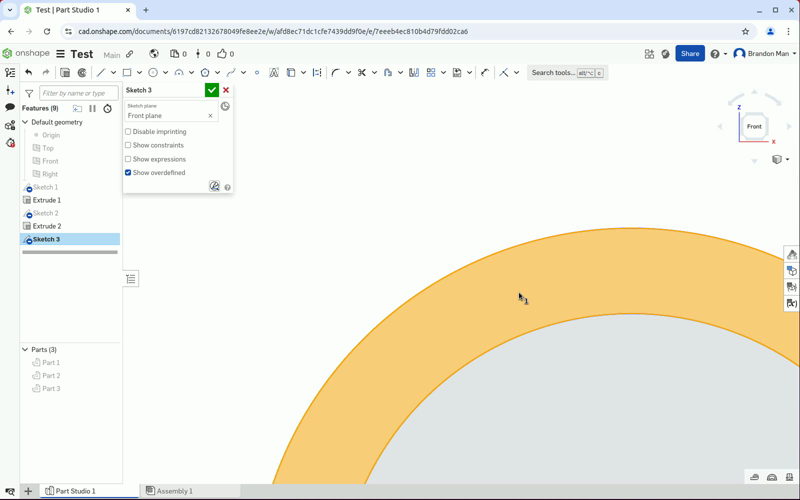
scroll(-6)
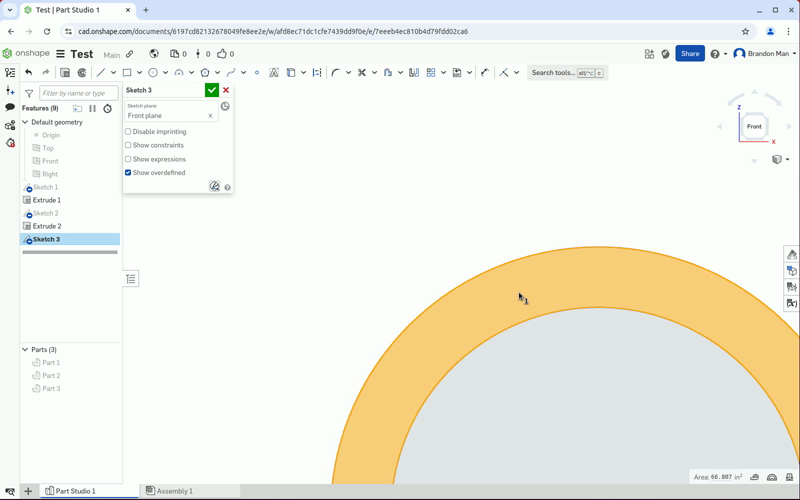
scroll(-6)
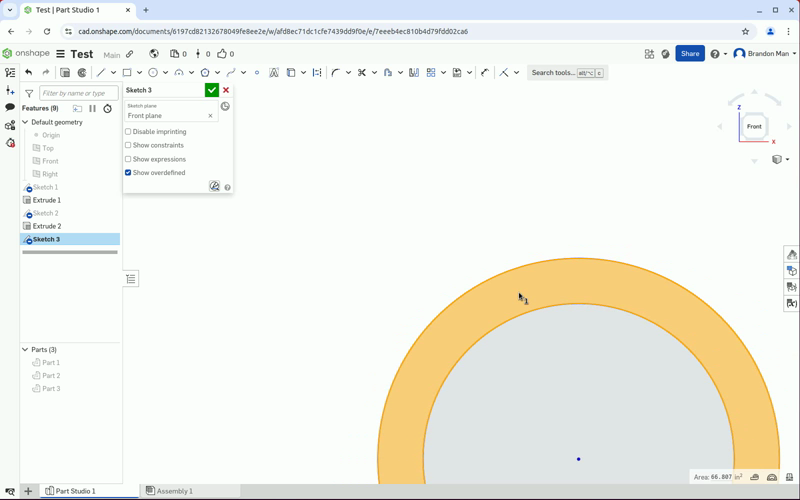
scroll(-6)
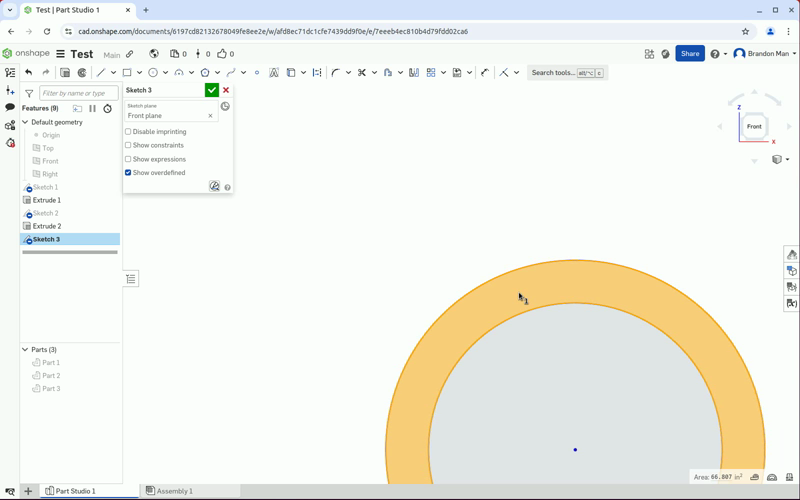
scroll(-6)
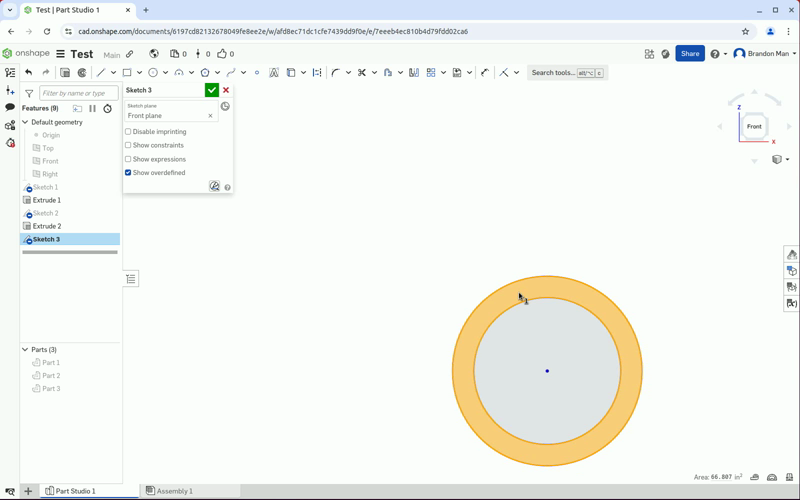
scroll(-6)
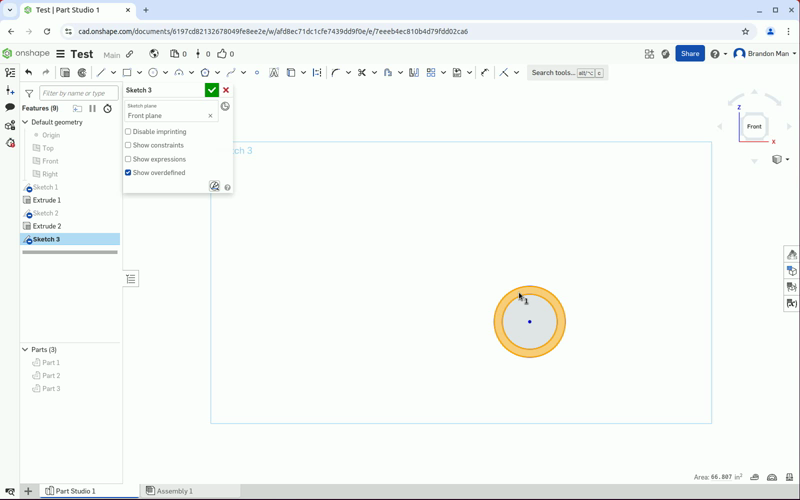
mouse_move(73, 352)
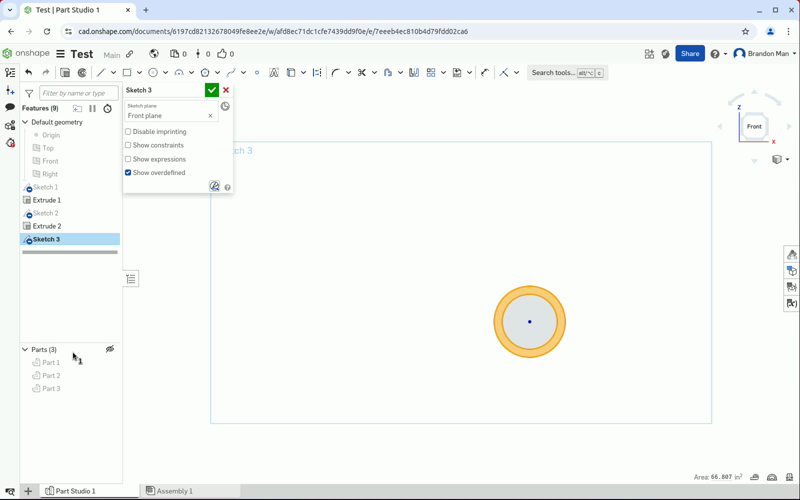
key(shift+y)
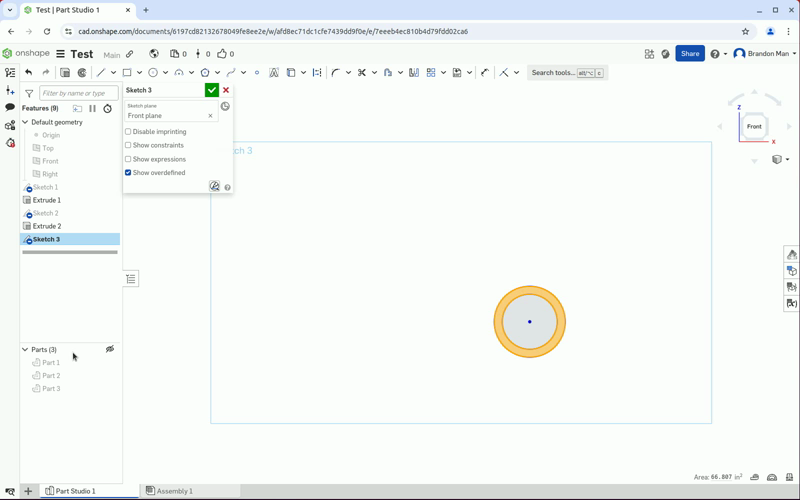
key(shift+e)
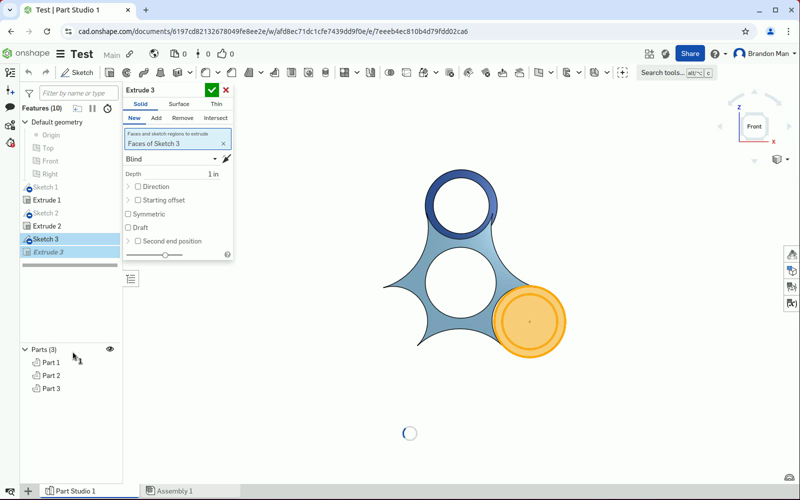
mouse_move(143, 106)
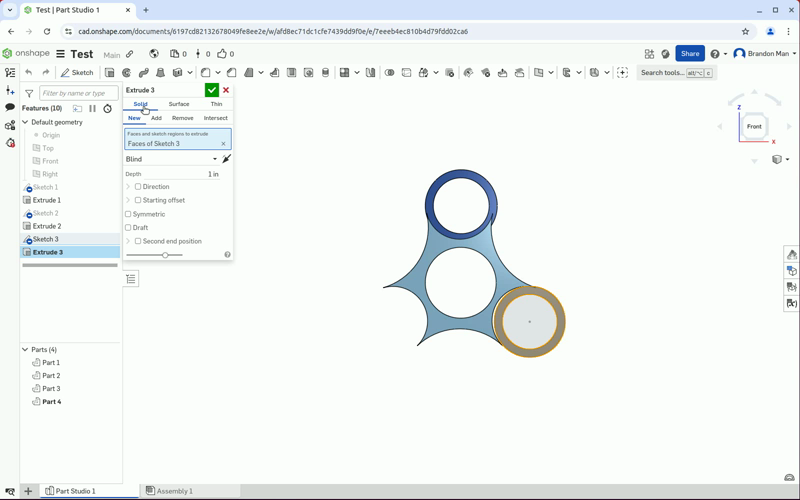
click(143, 106)
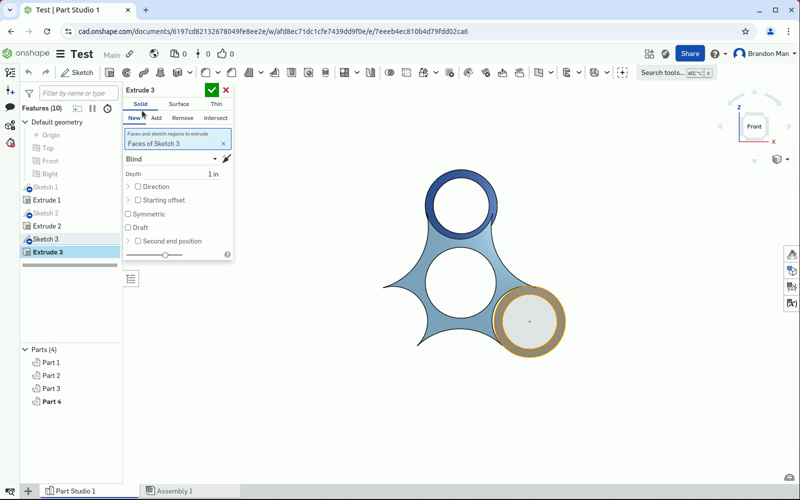
mouse_move(137, 120)
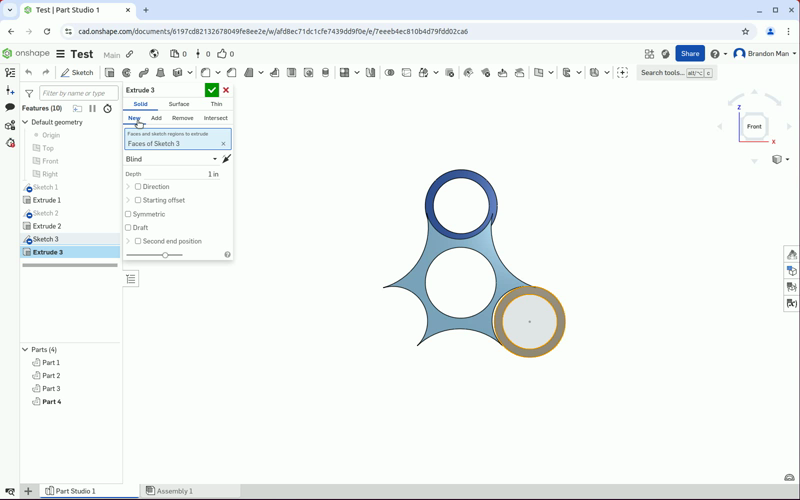
click(137, 120)
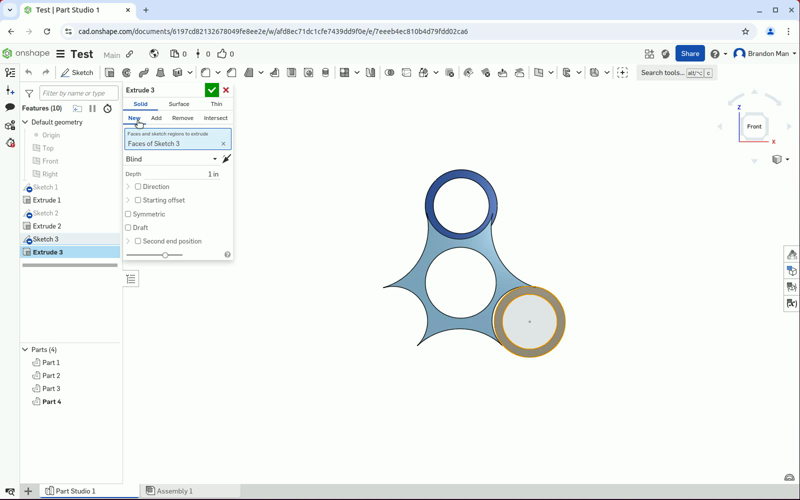
key(tab, 4)
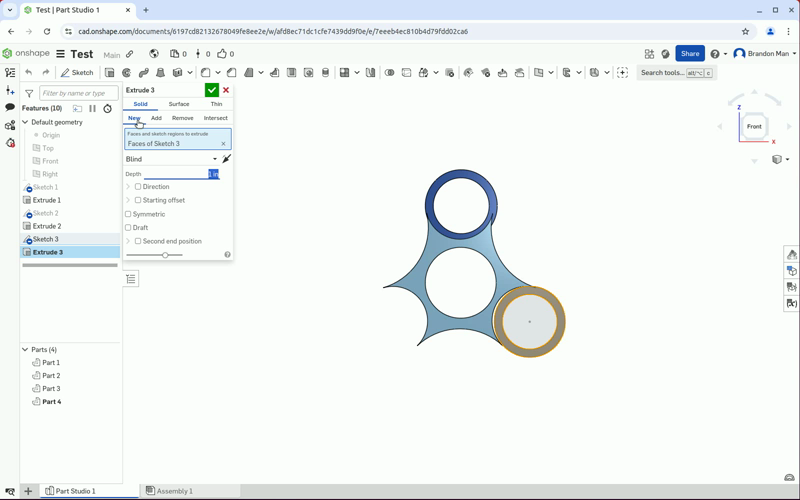
text(9.628)
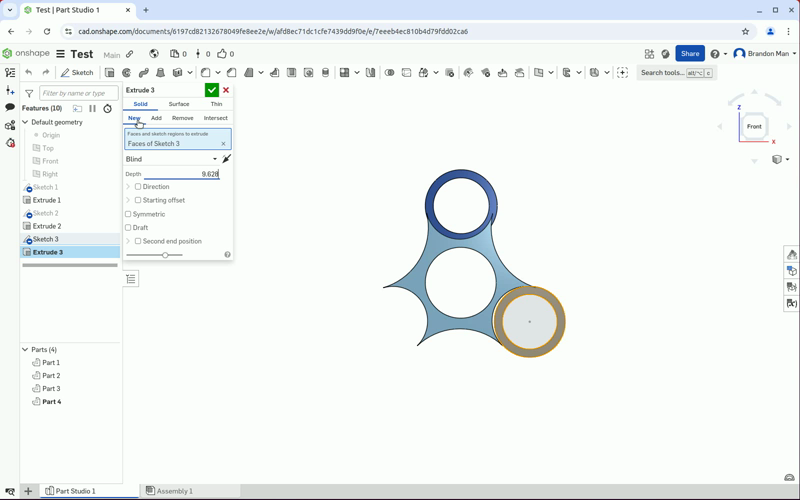
key(enter)
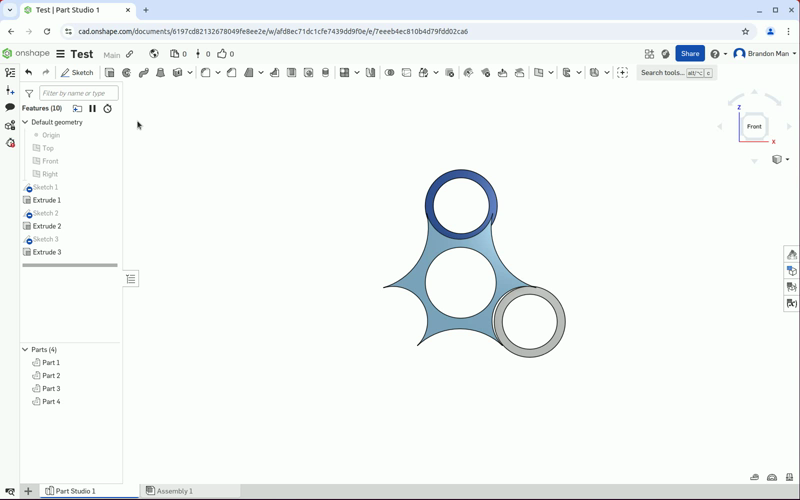
key(shift+h)
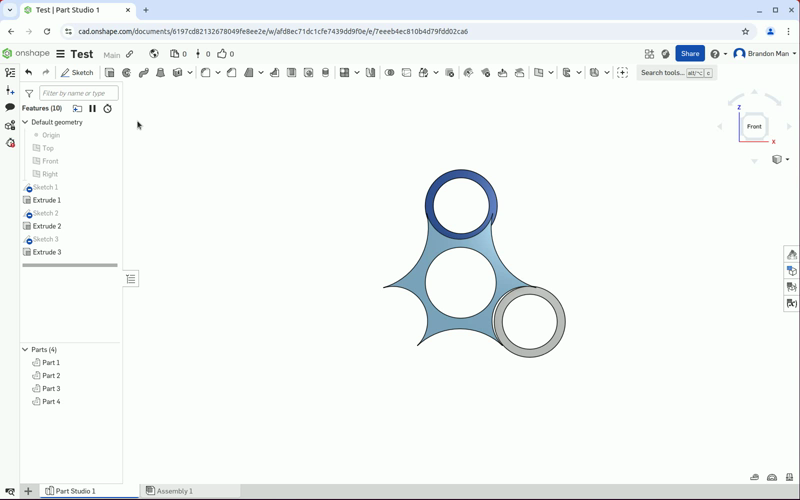
key(shift+h)
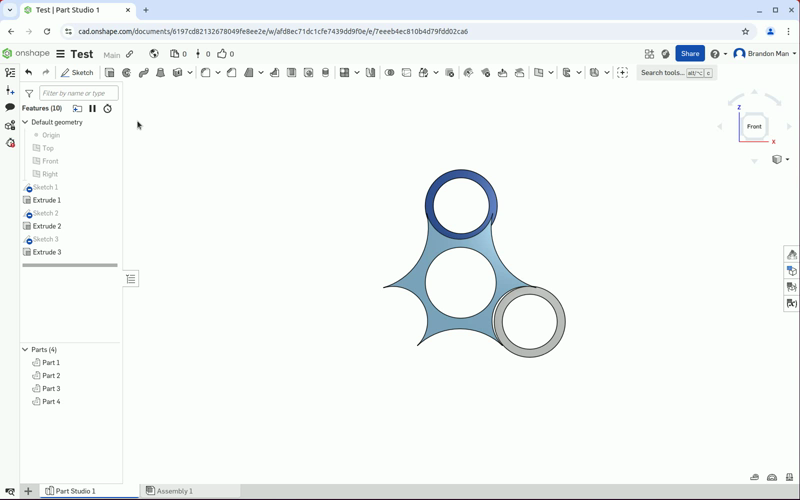
mouse_move(73, 189)
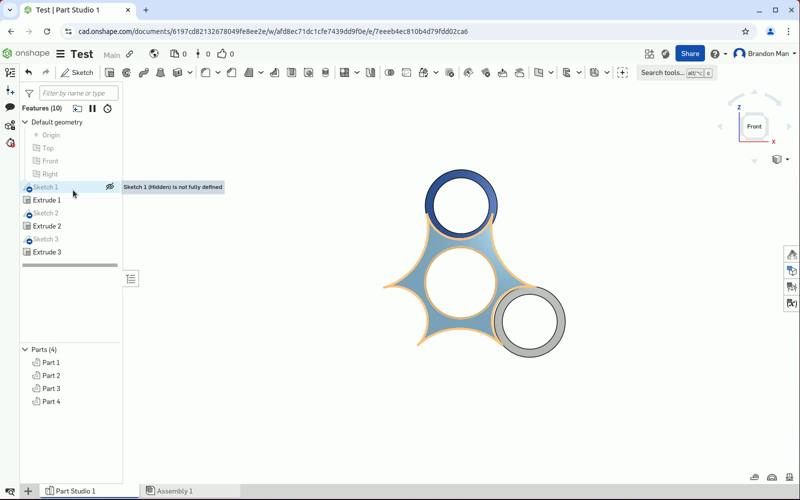
click(73, 189)
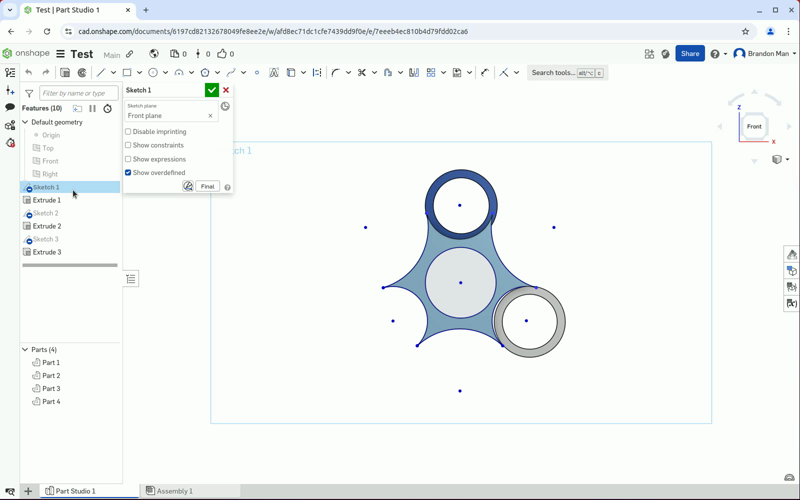
mouse_move(229, 92)
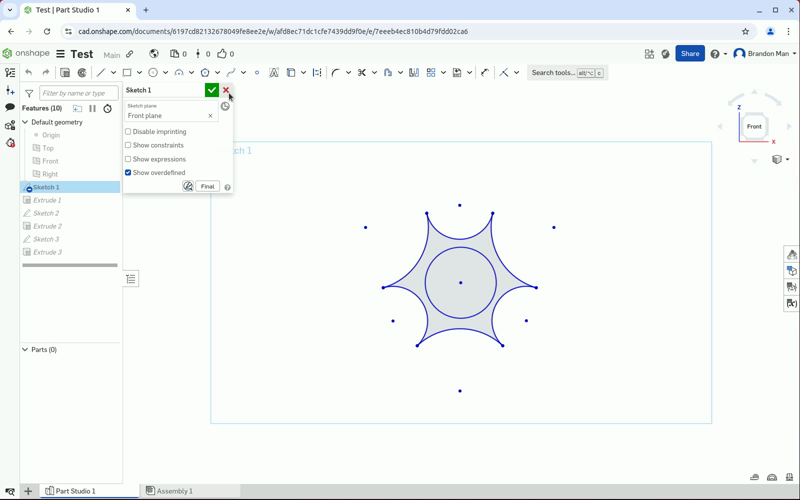
click(229, 92)
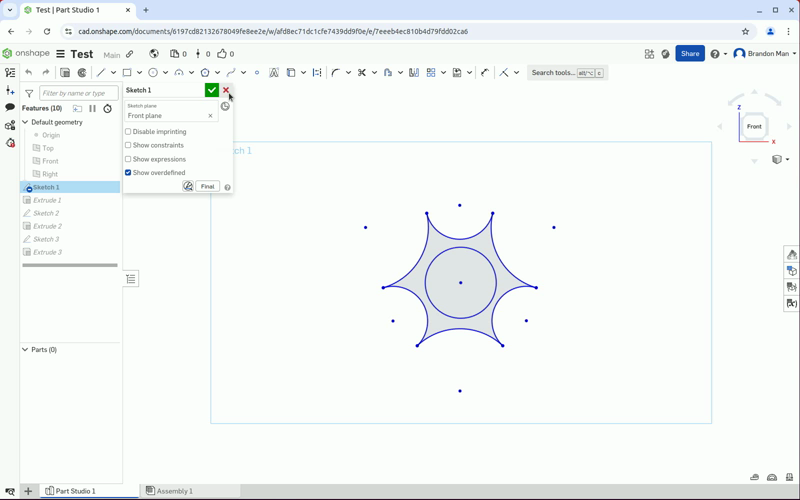
key(shift+s)
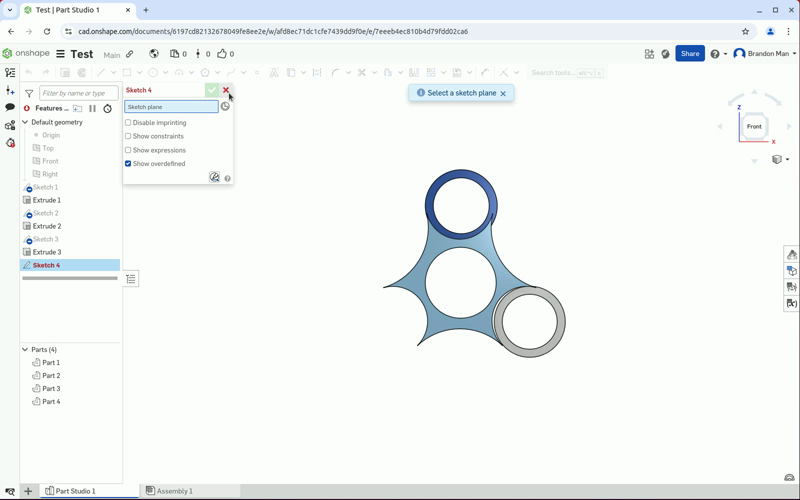
mouse_move(73, 163)
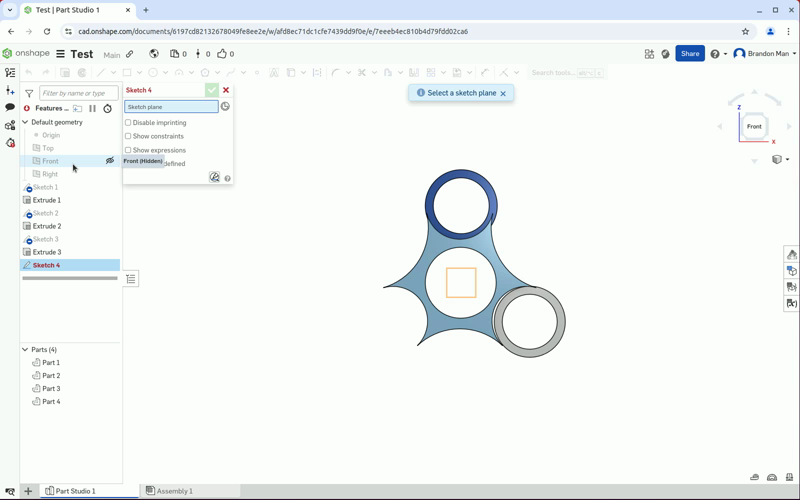
click(73, 163)
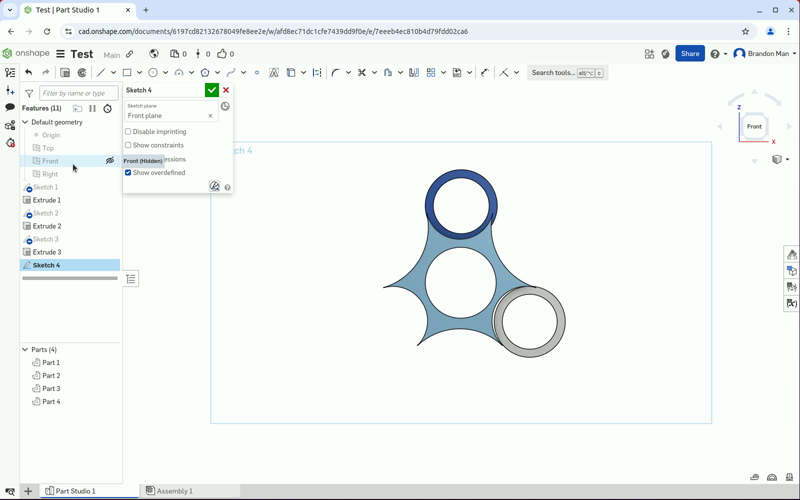
mouse_move(73, 352)
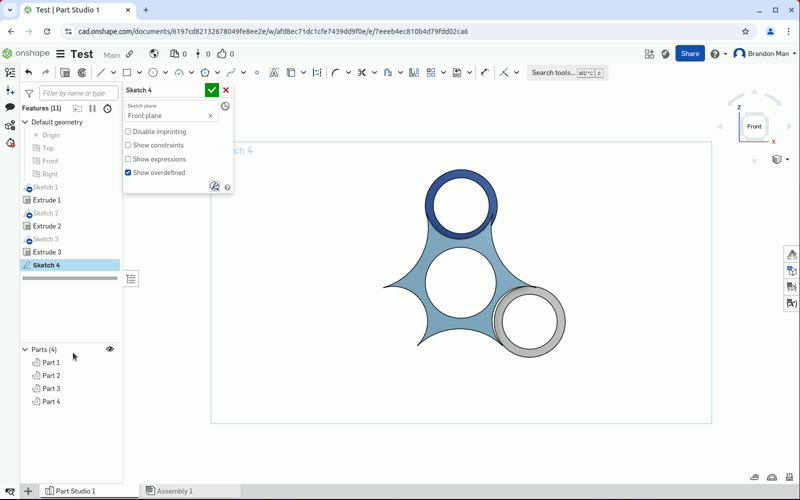
key(y)
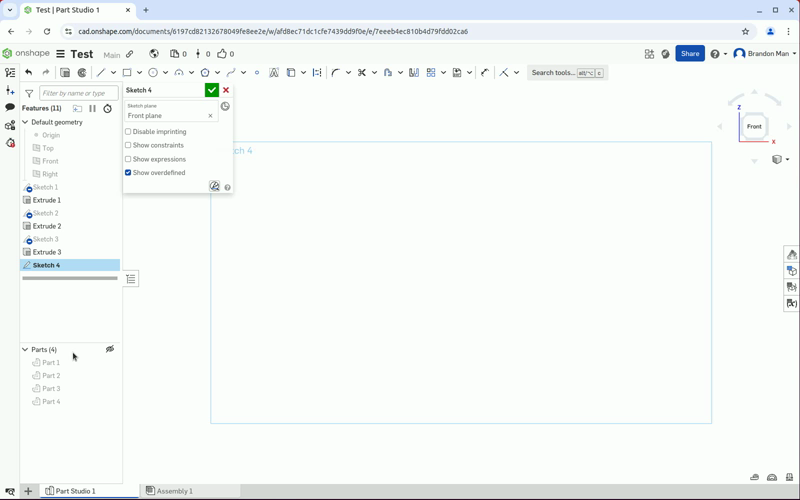
key(c)
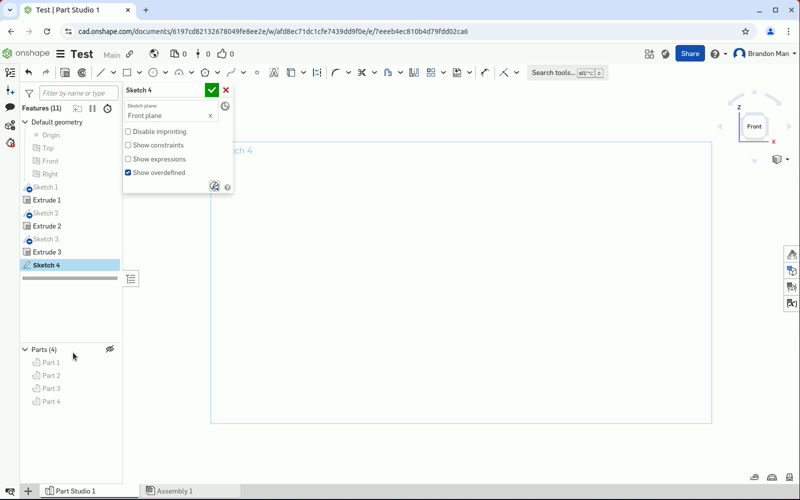
key_down(shift)
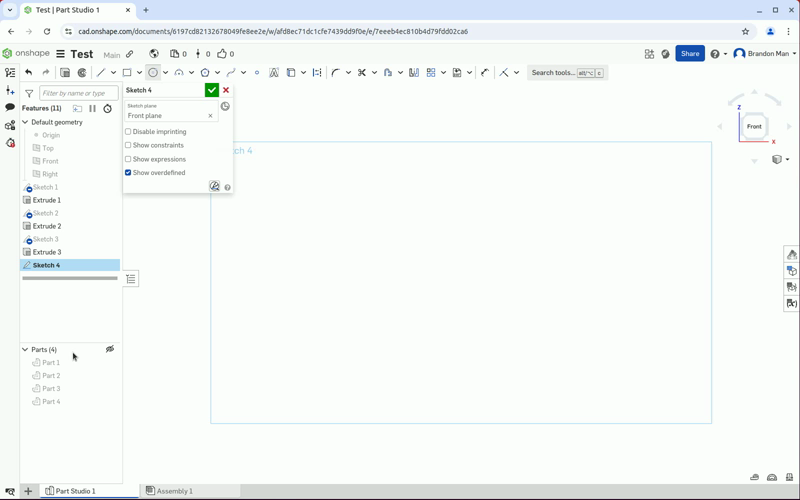
mouse_move(394, 321)
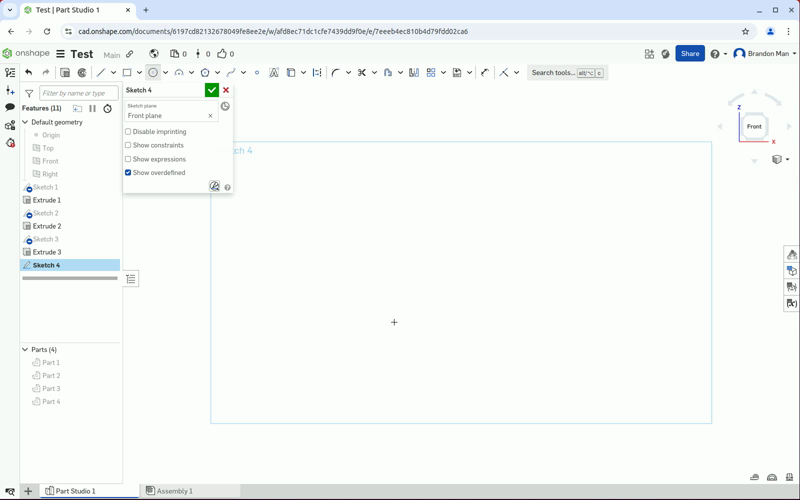
click(394, 321)
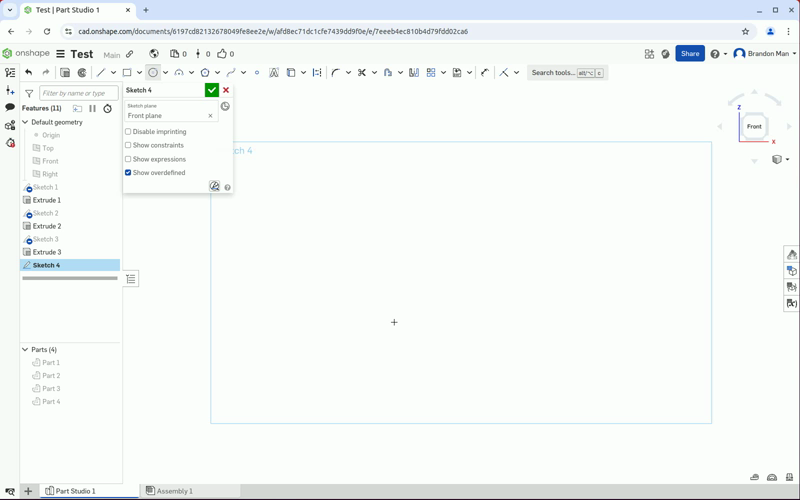
key_up(shift)
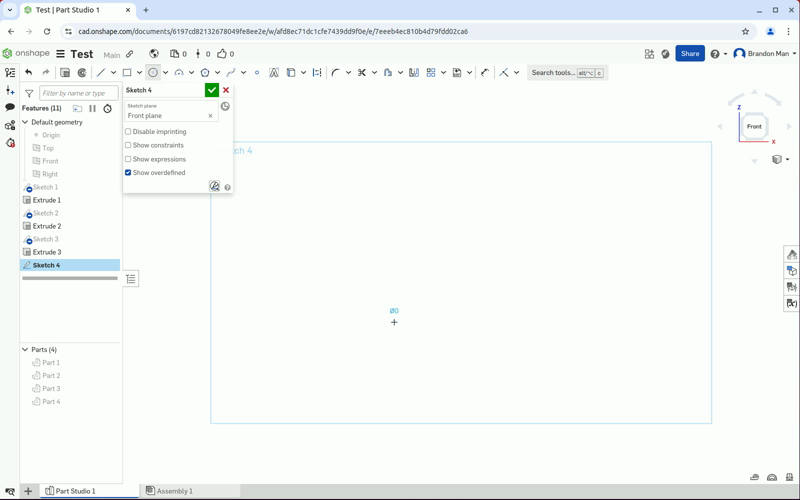
mouse_move(430, 321)
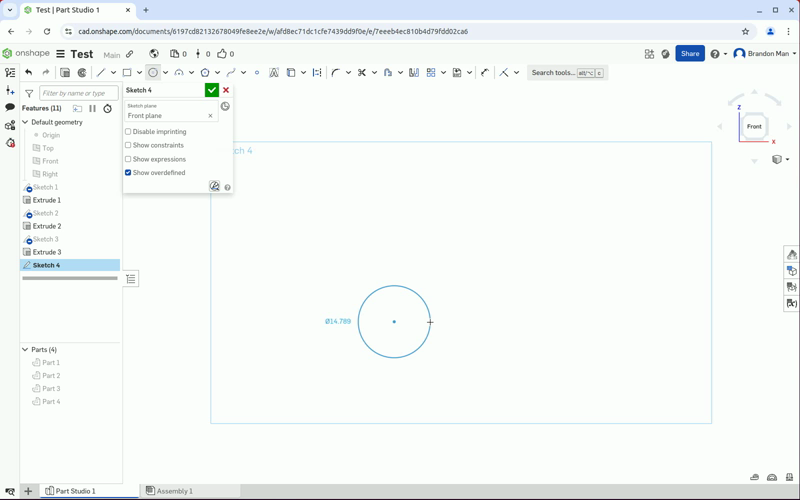
click(430, 321)
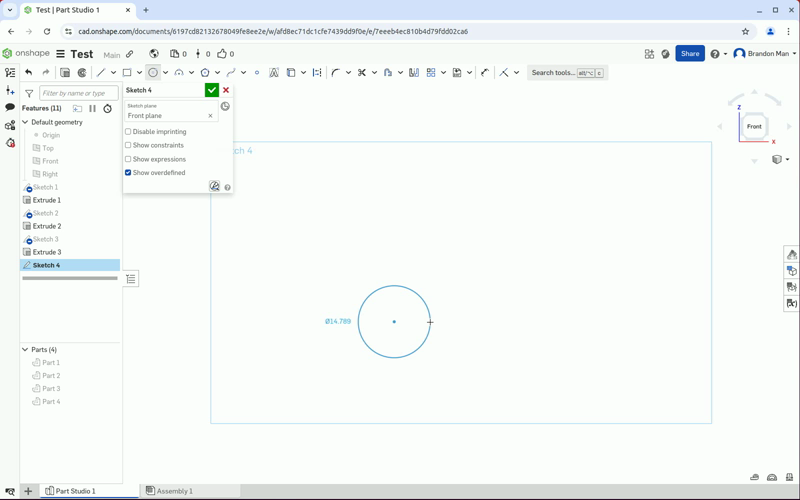
key(esc)
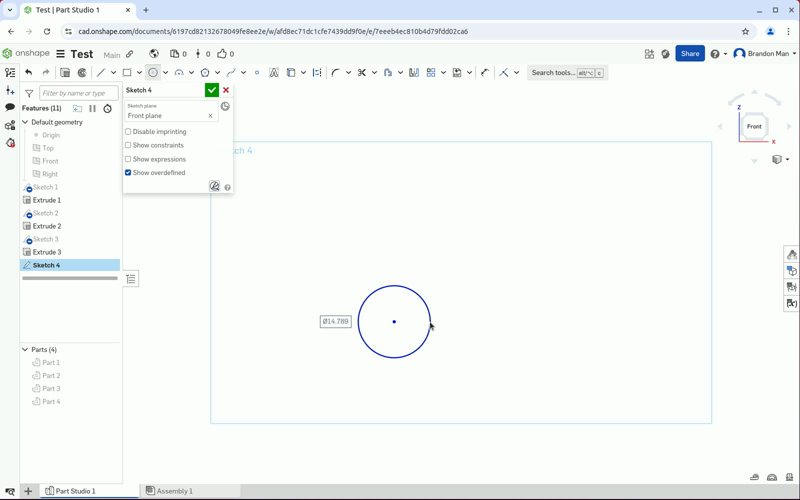
key(c)
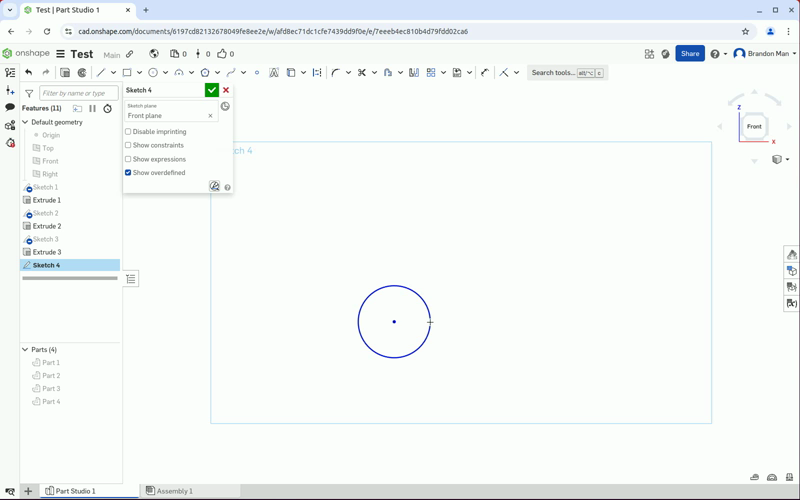
key_down(shift)
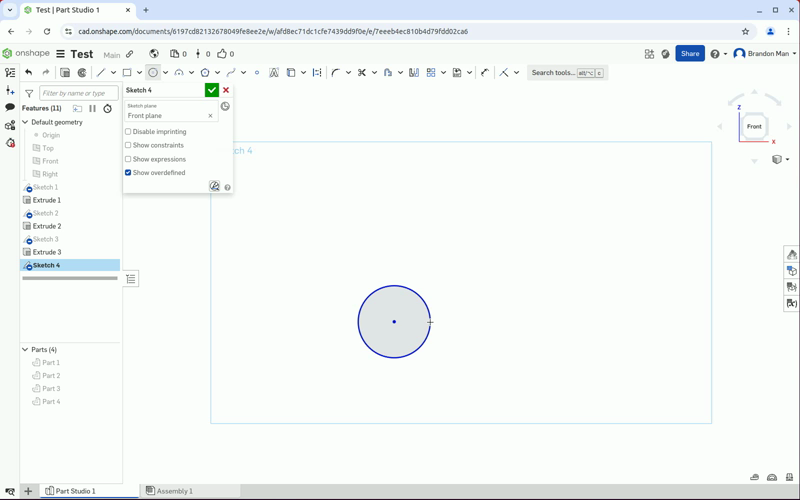
mouse_move(394, 321)
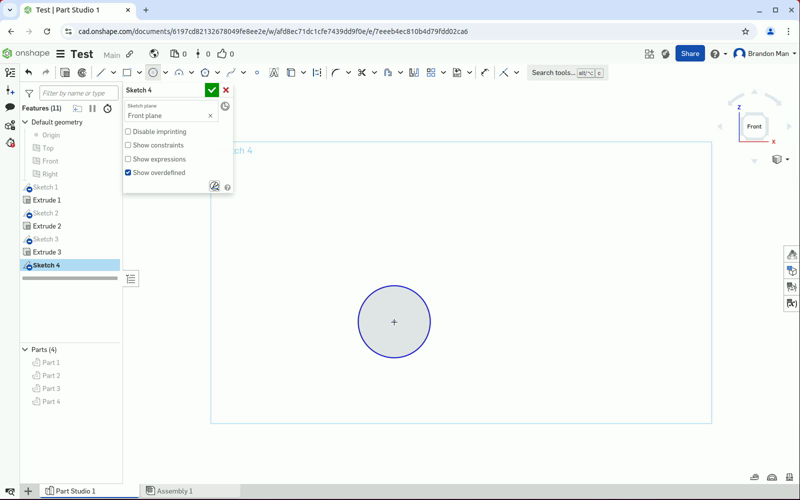
click(394, 321)
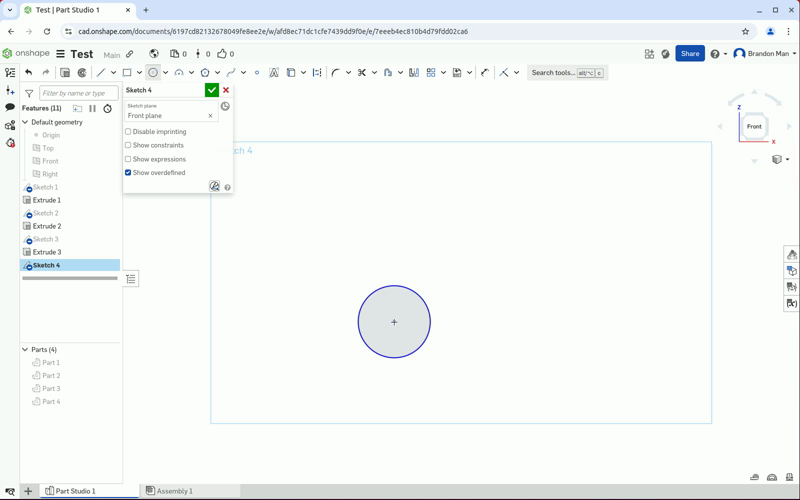
key_up(shift)
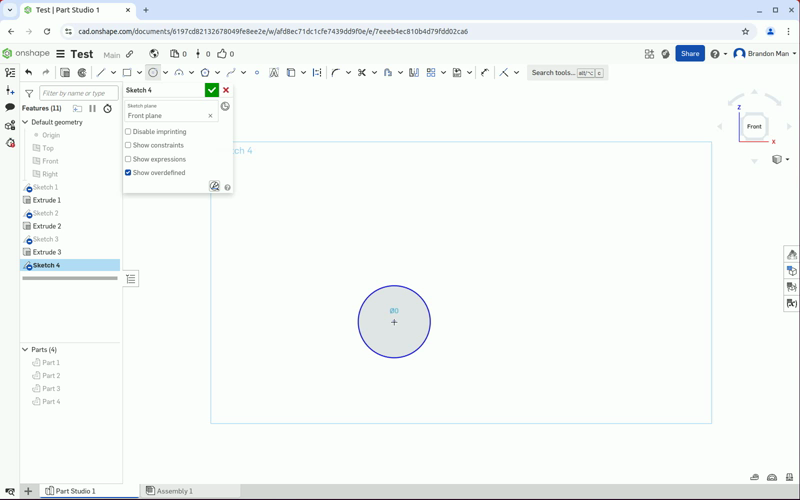
mouse_move(422, 321)
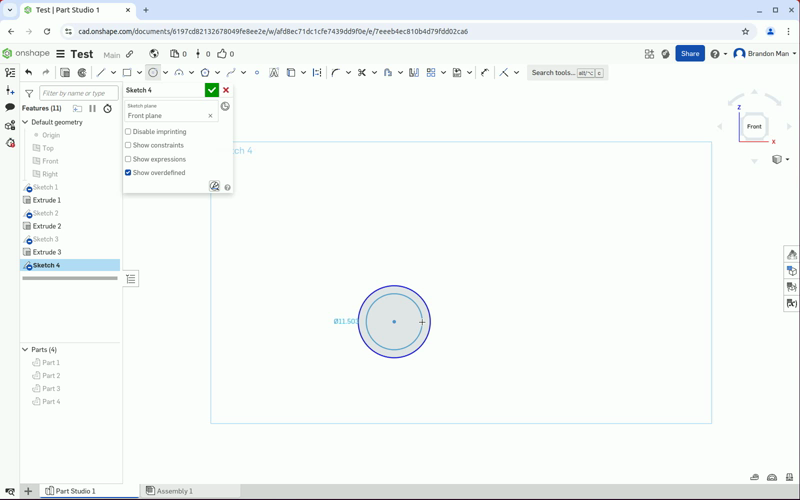
click(422, 321)
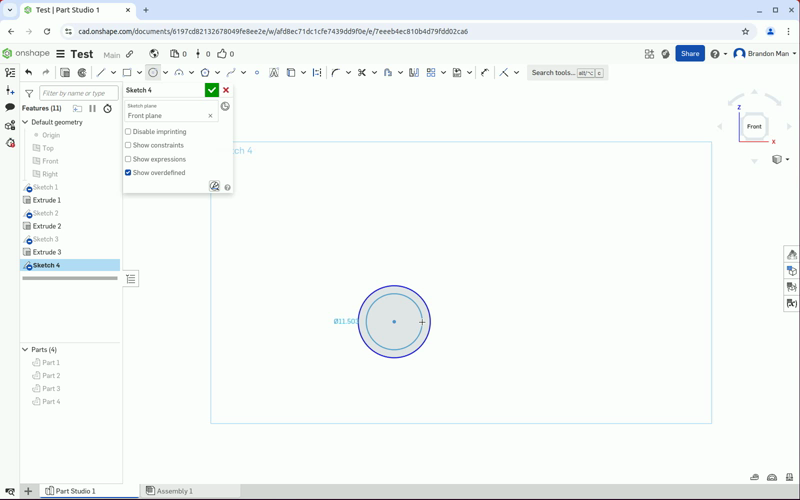
key(esc)
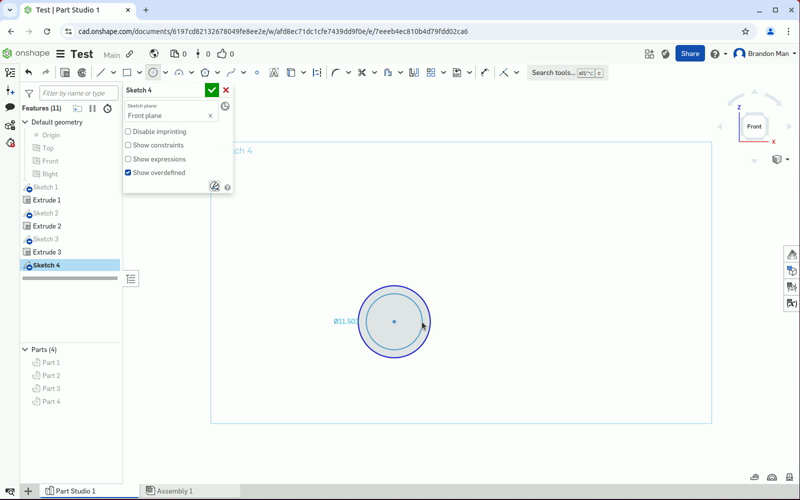
mouse_move(416, 300)
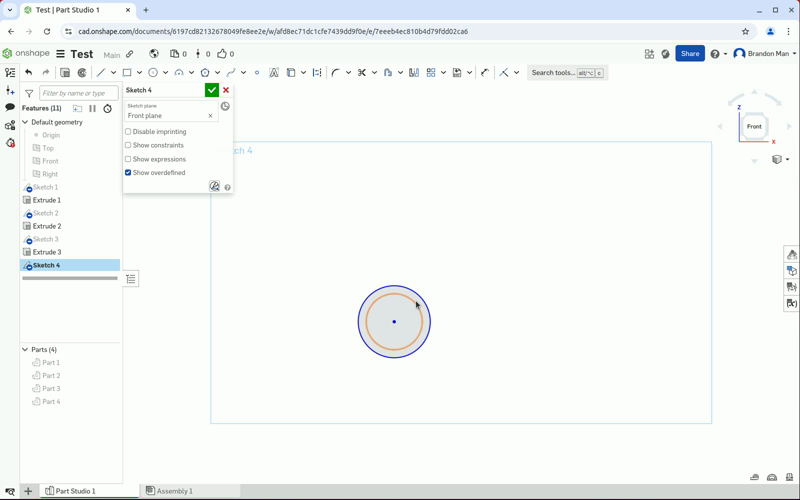
scroll(6)
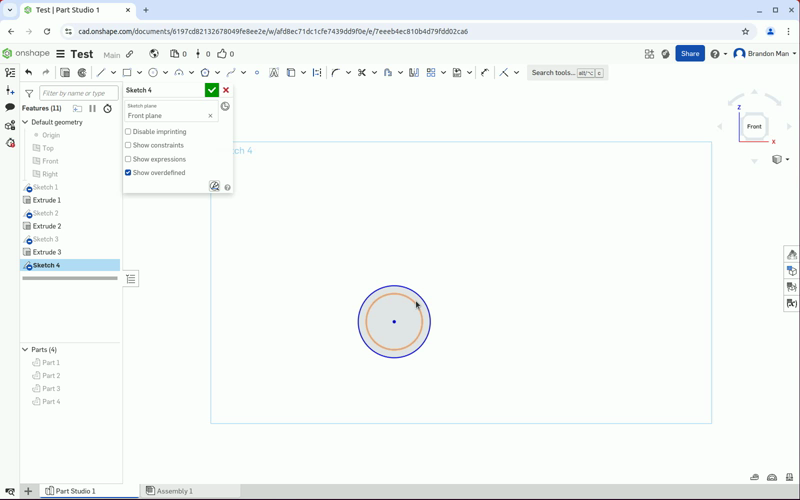
scroll(6)
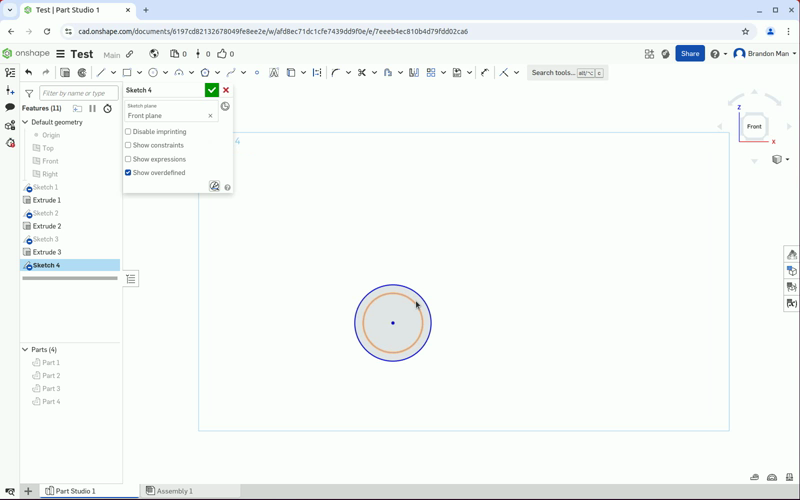
scroll(6)
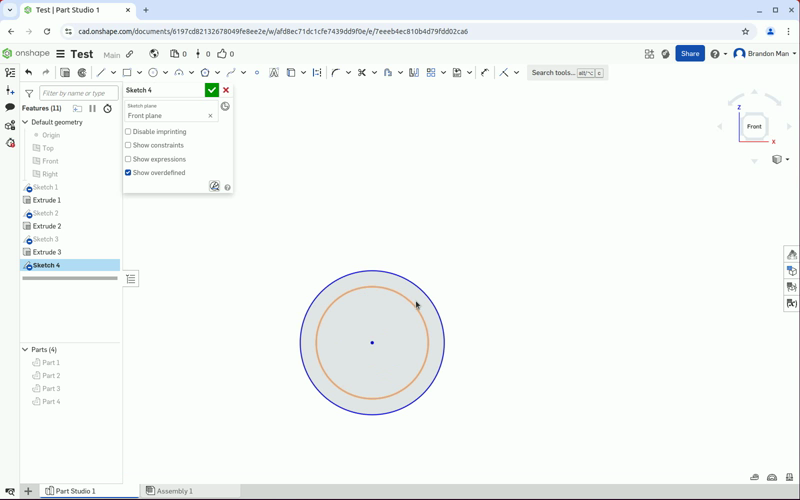
scroll(6)
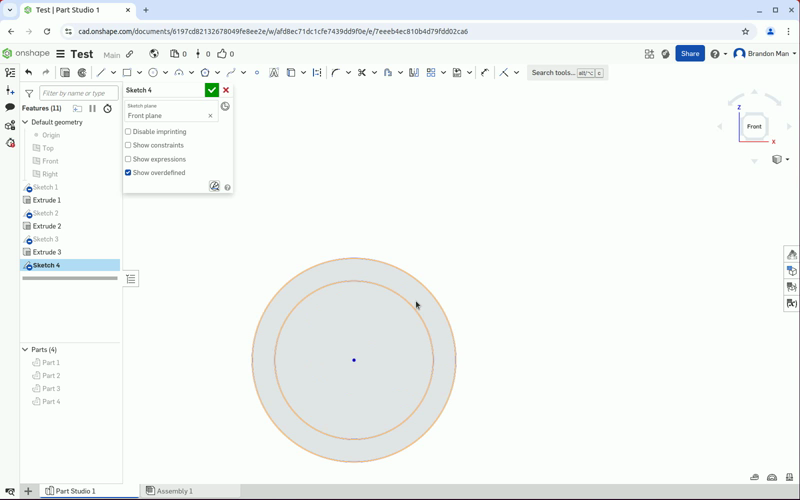
scroll(6)
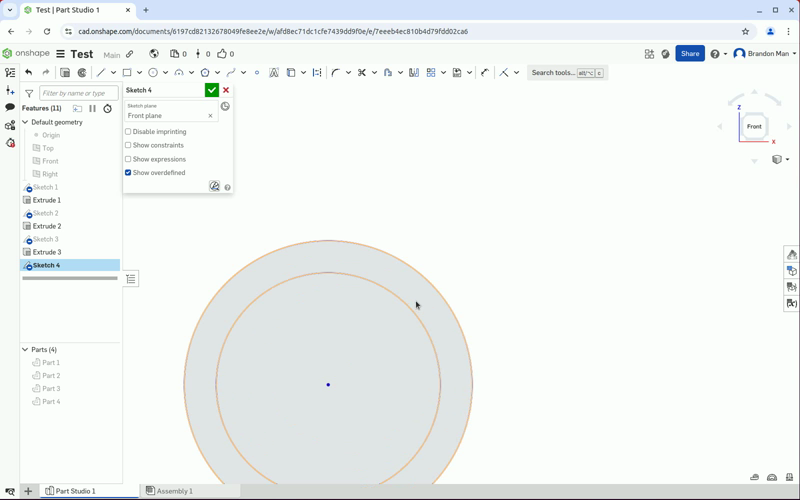
scroll(6)
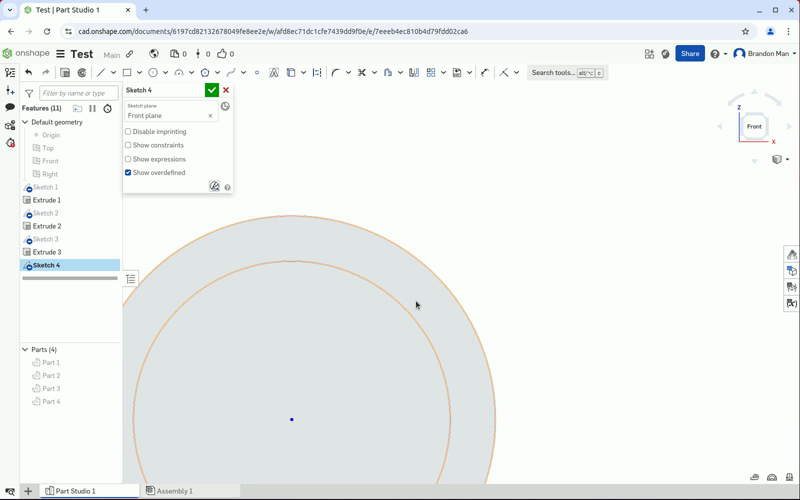
scroll(6)
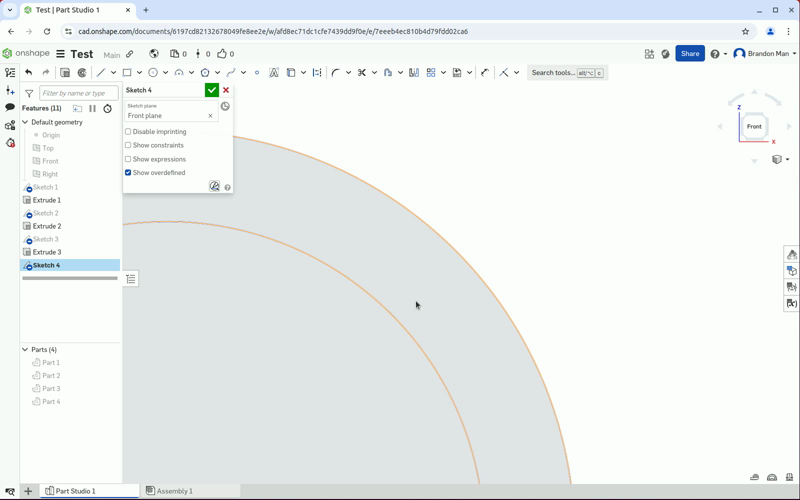
click(416, 300)
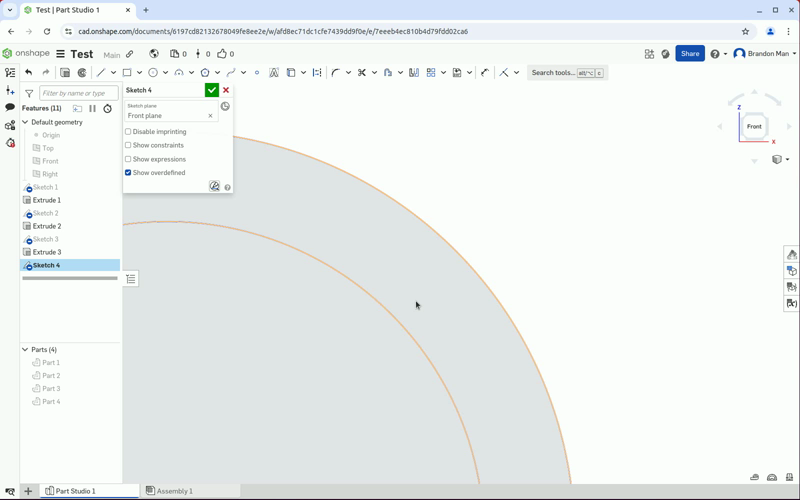
scroll(-6)
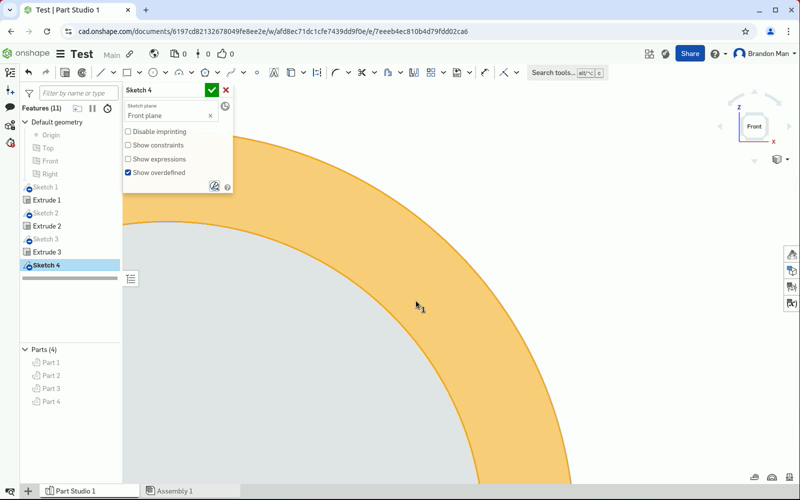
scroll(-6)
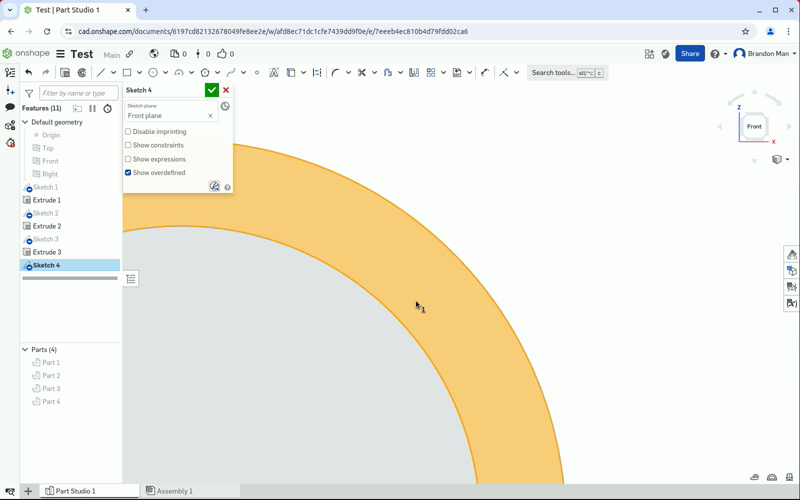
scroll(-6)
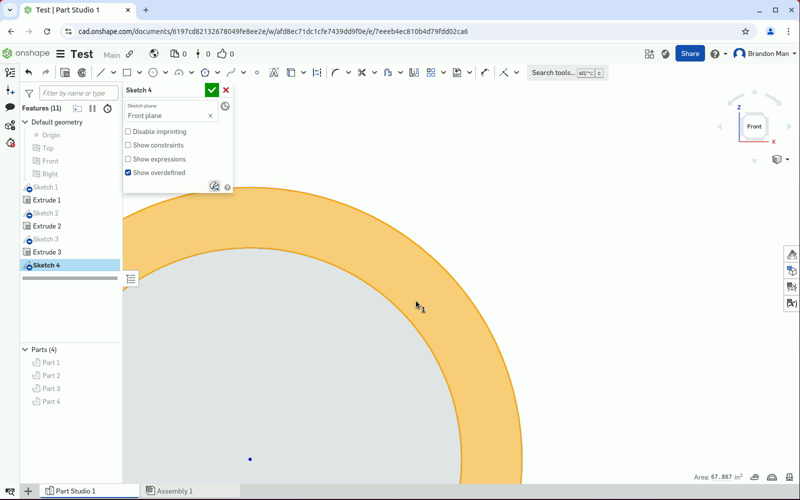
scroll(-6)
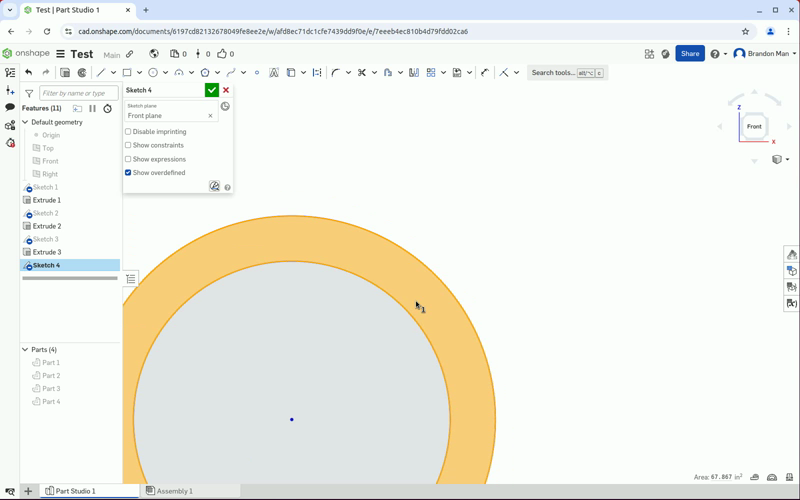
scroll(-6)
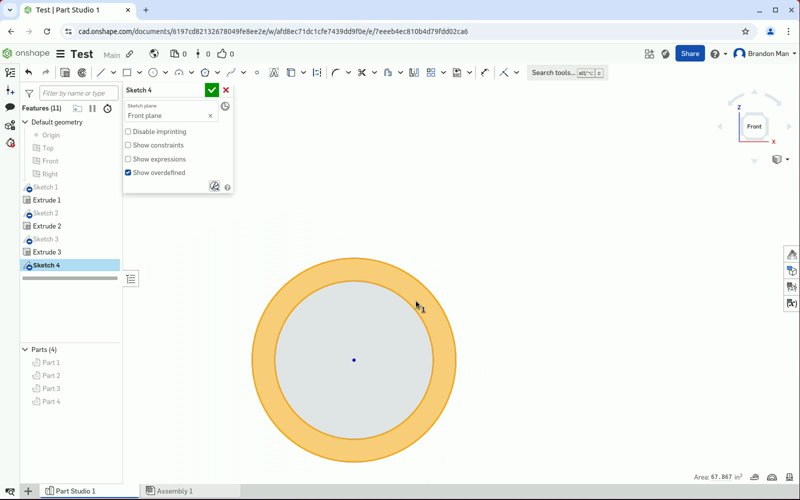
scroll(-6)
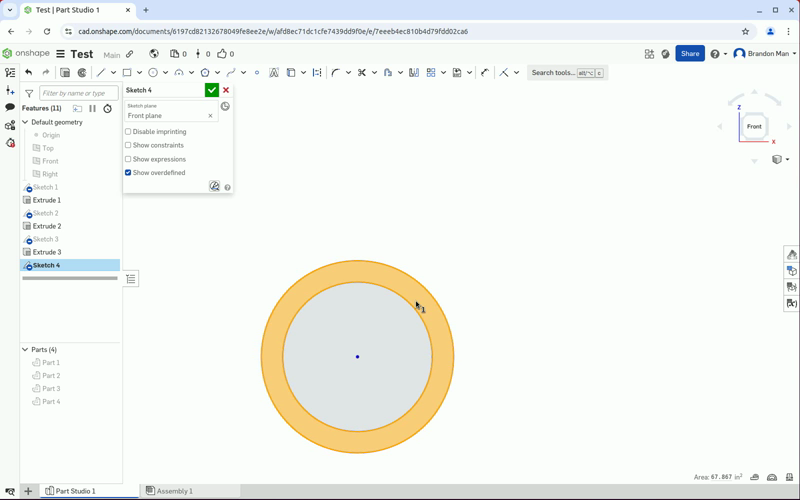
scroll(-6)
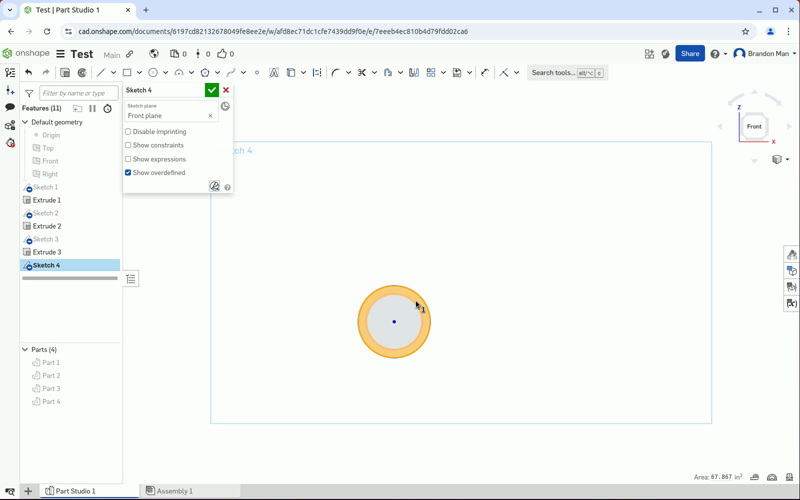
mouse_move(73, 352)
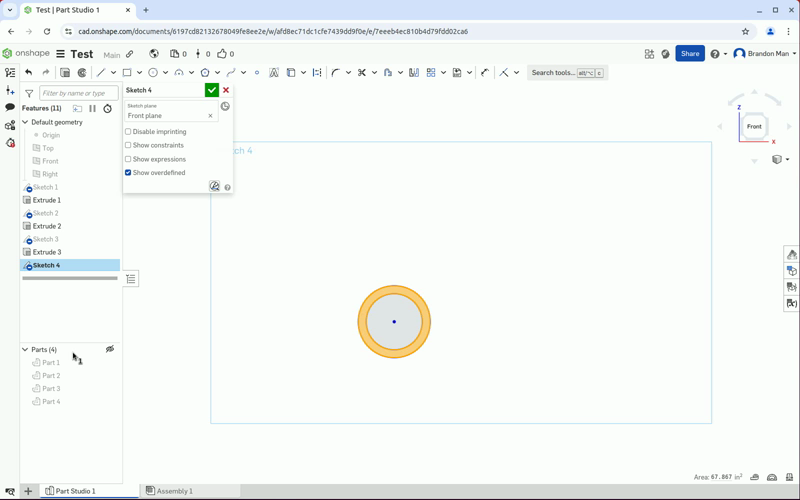
key(shift+y)
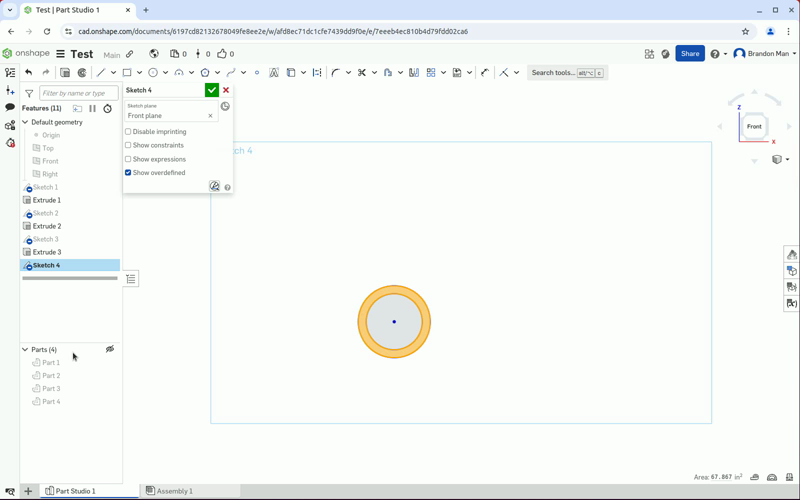
key(shift+e)
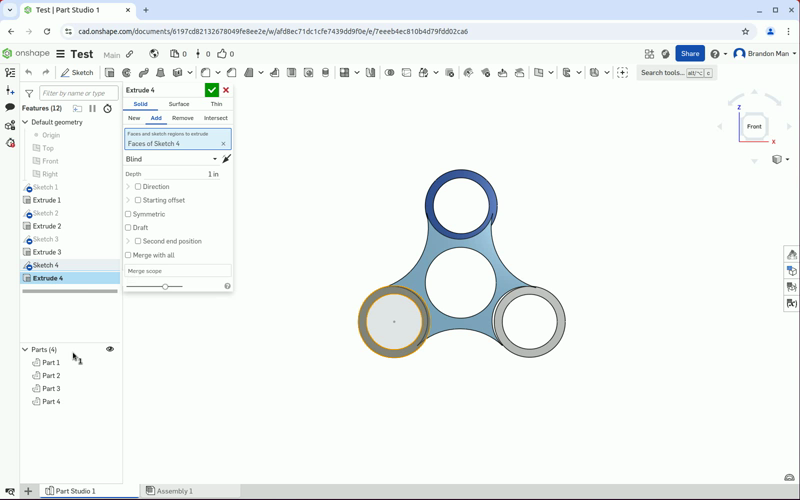
mouse_move(143, 106)
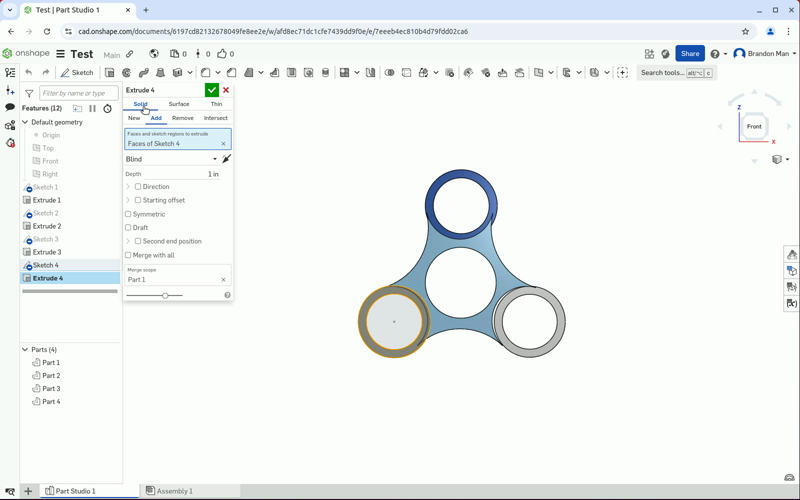
click(143, 106)
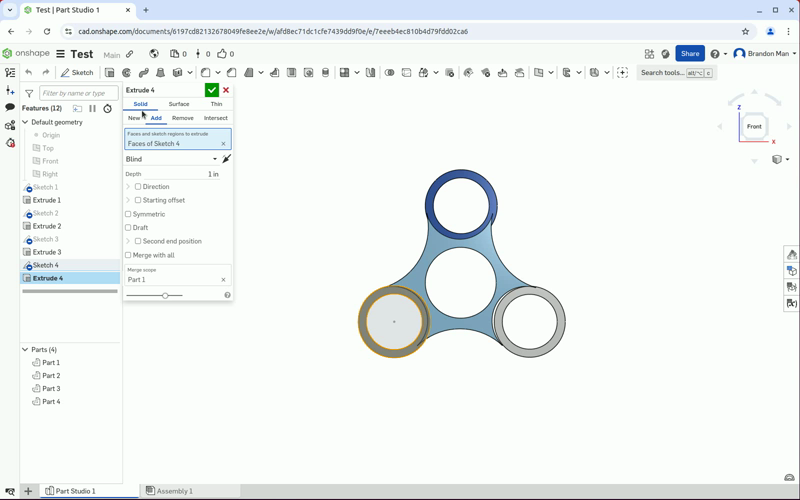
mouse_move(137, 120)
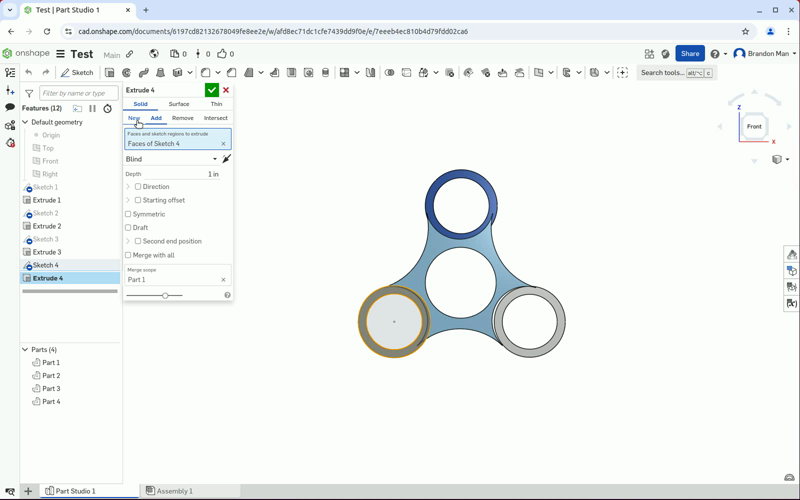
click(137, 120)
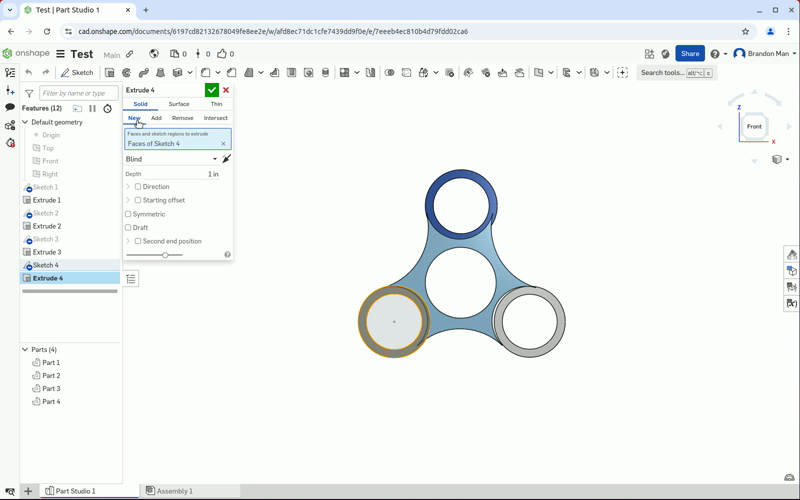
key(tab, 4)
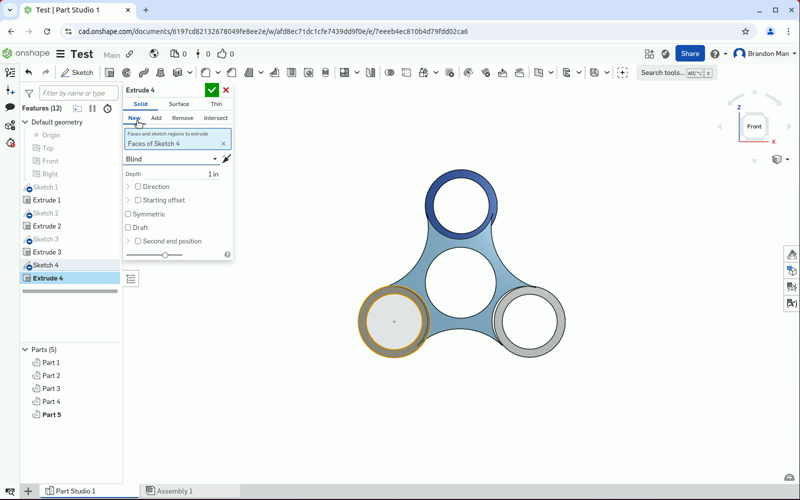
text(9.628)
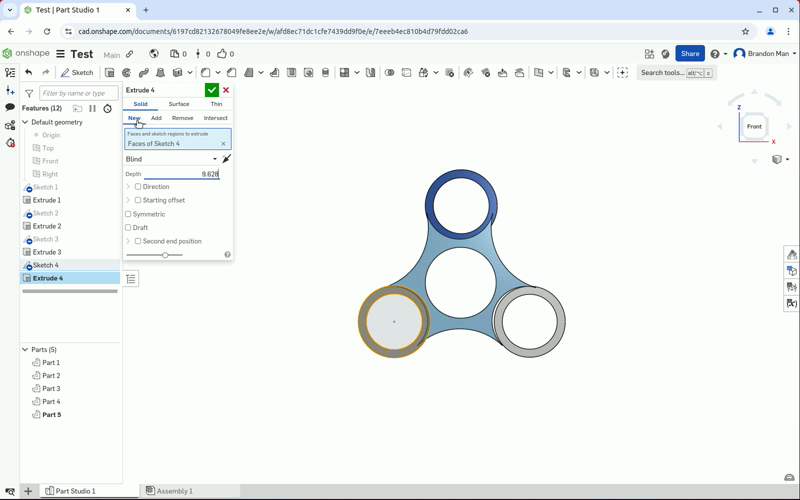
key(enter)
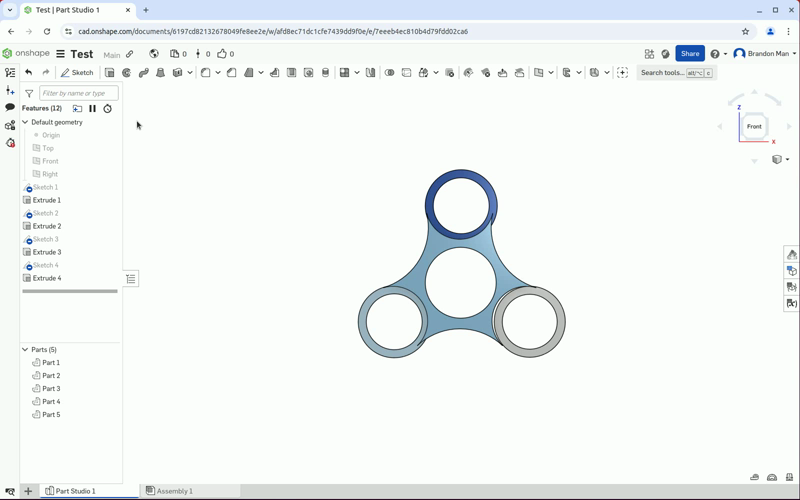
key(shift+h)
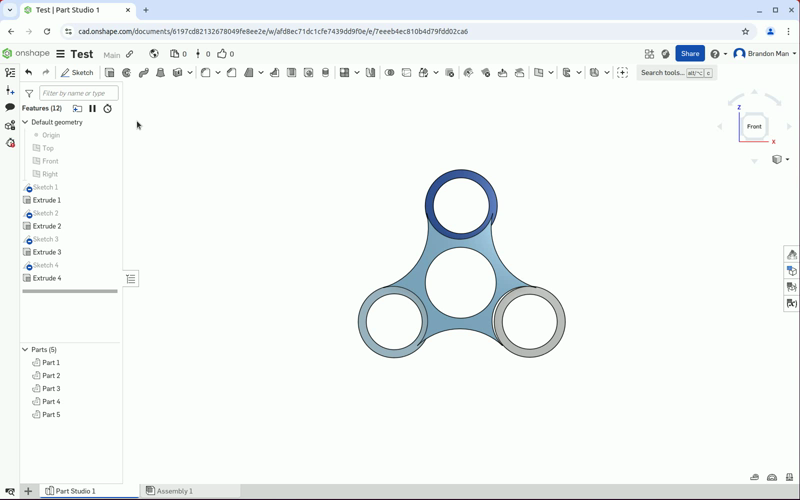
key(shift+h)
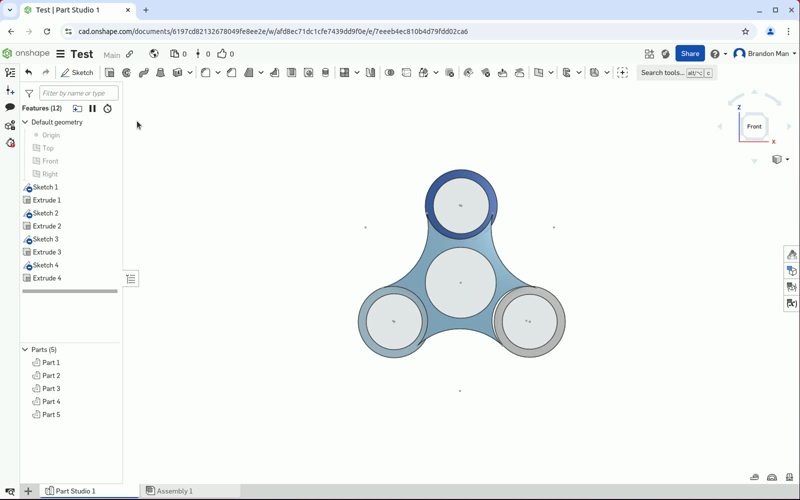
key(shift+7)
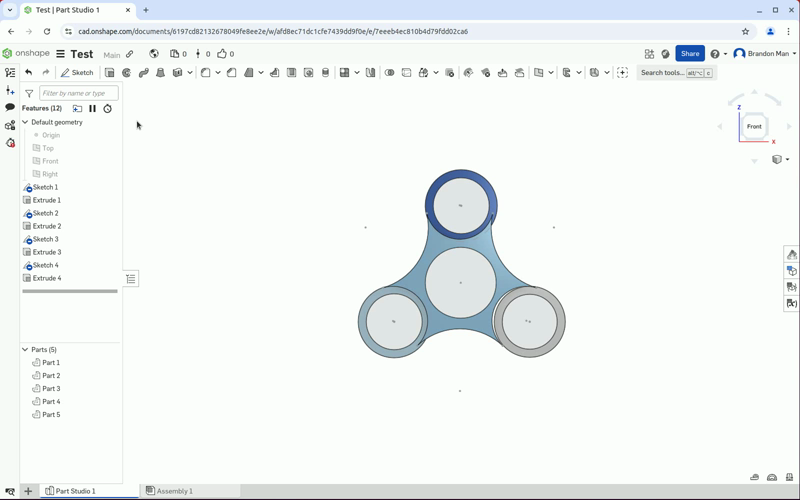
key(left, 2)
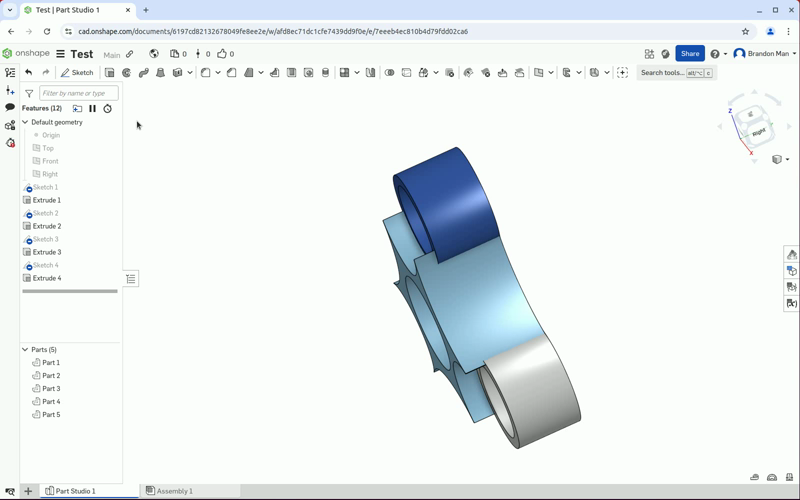
key(down, 2)
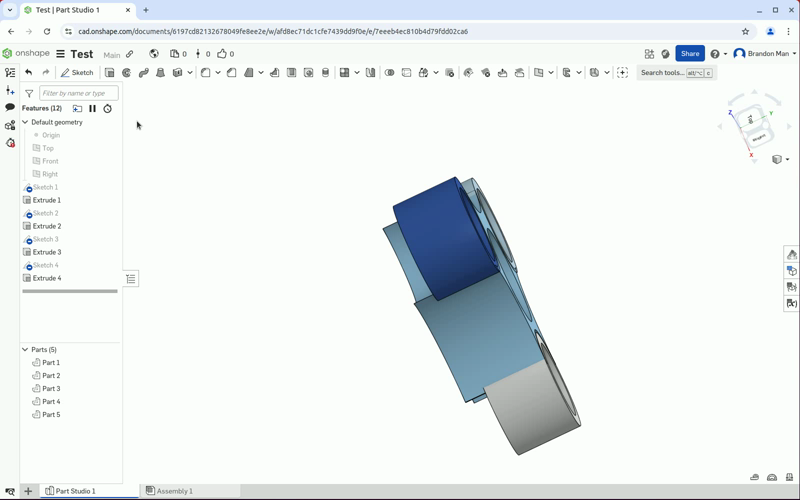
key(up, 2)
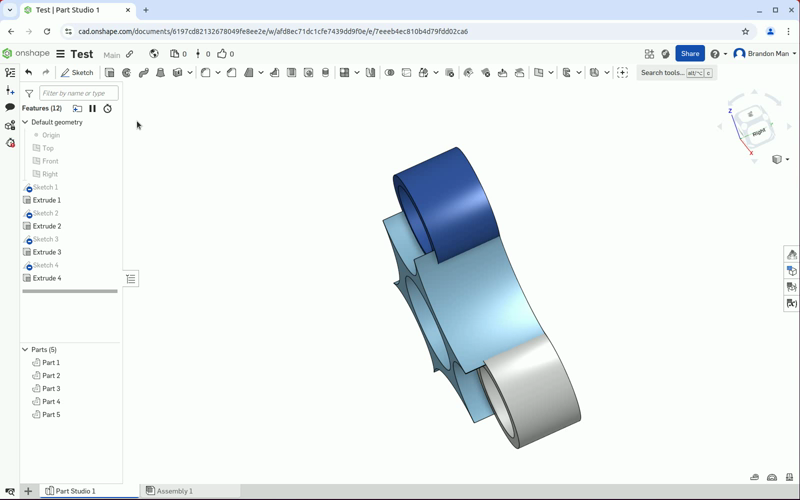
key(right, 2)
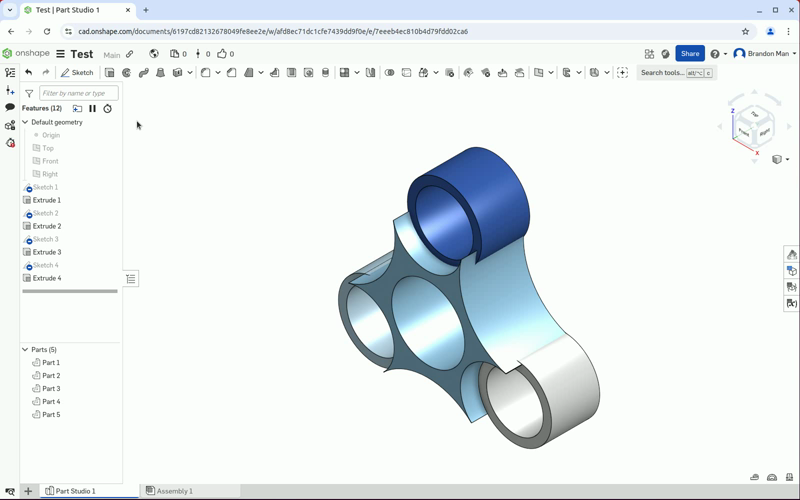
mouse_move(73, 189)
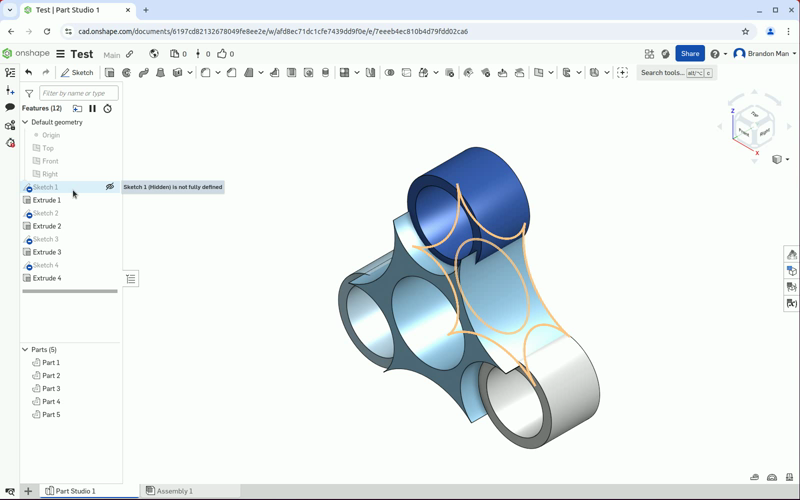
click(73, 189)